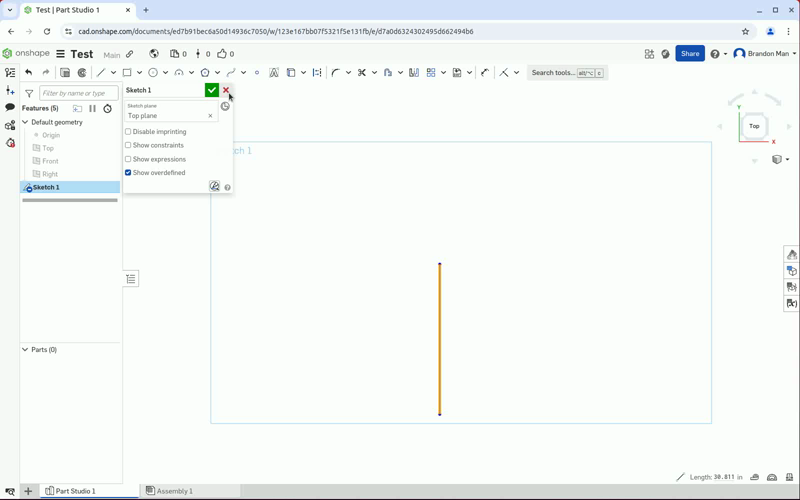
key(shift+h)
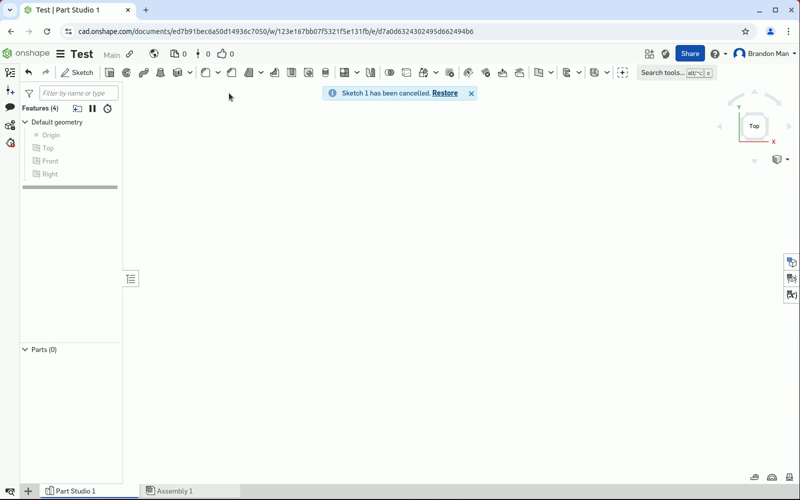
mouse_move(73, 352)
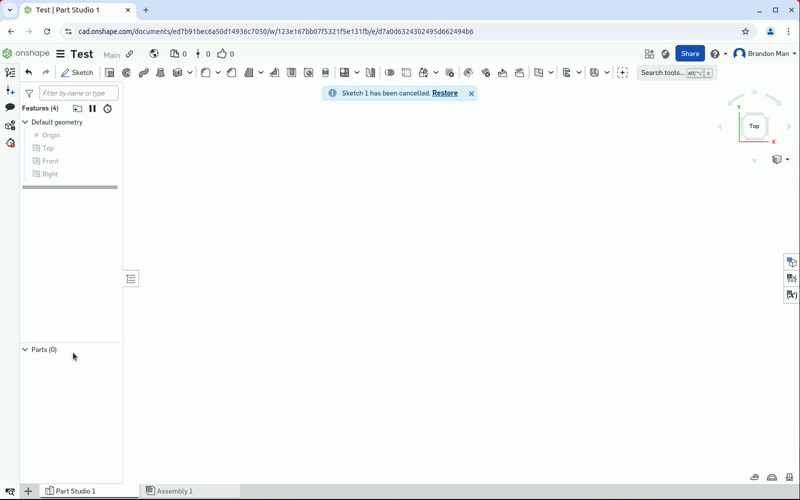
key(y)
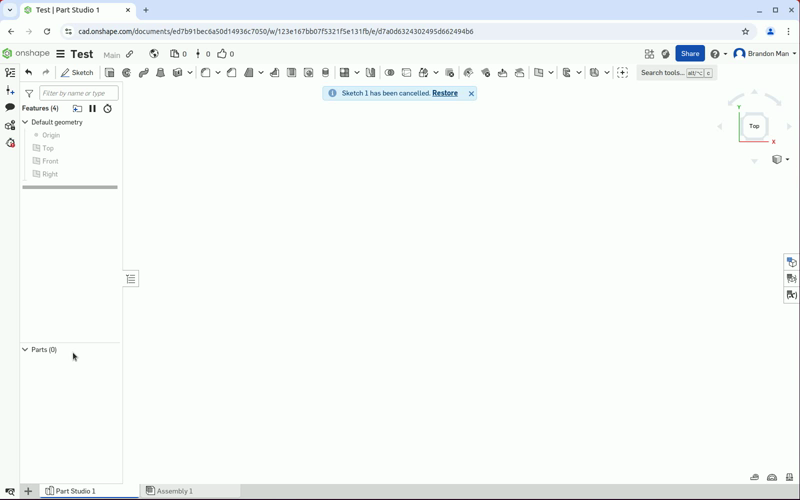
key(shift+p)
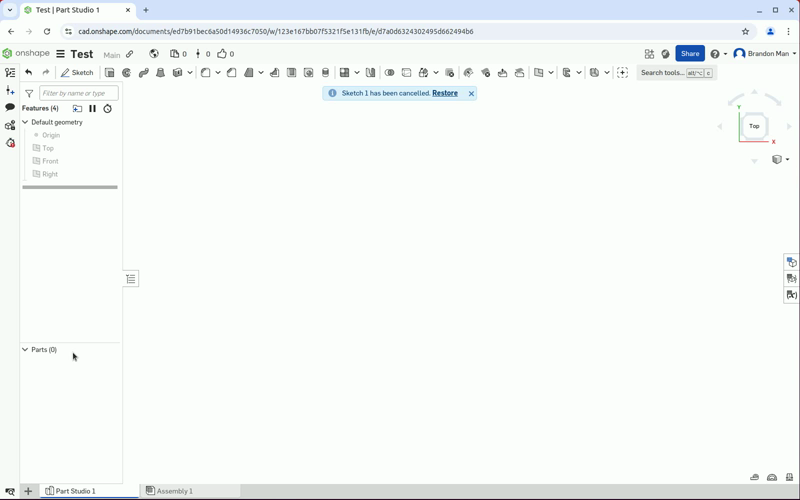
key(space)
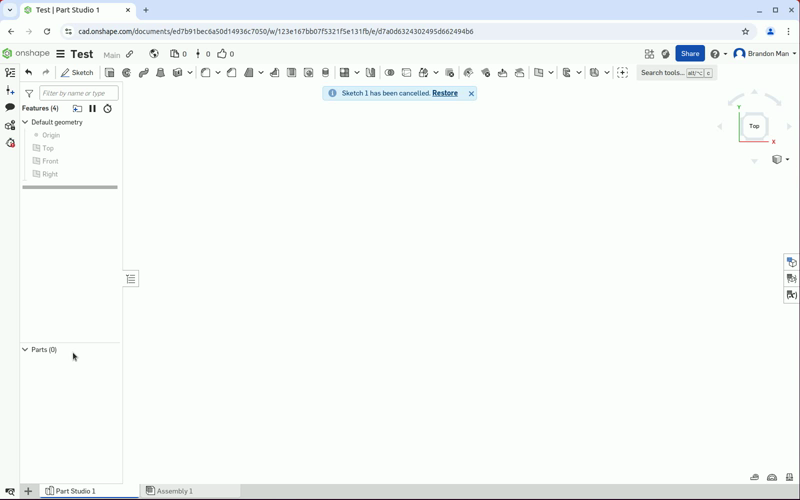
key_down(shift)
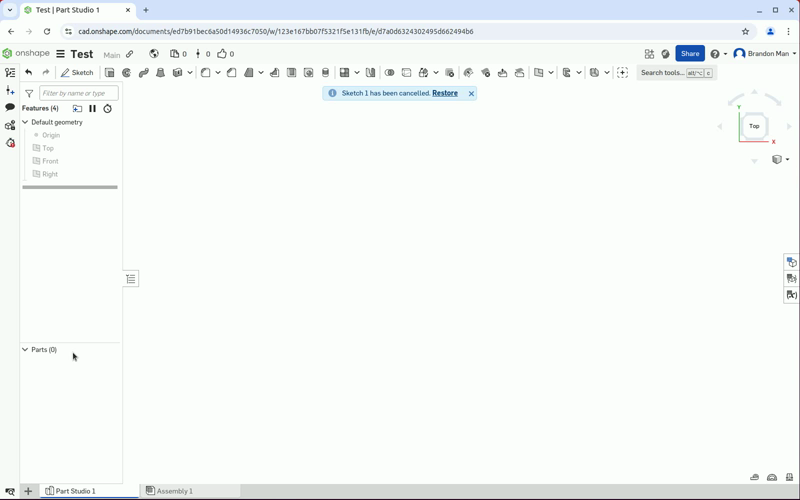
key(up)
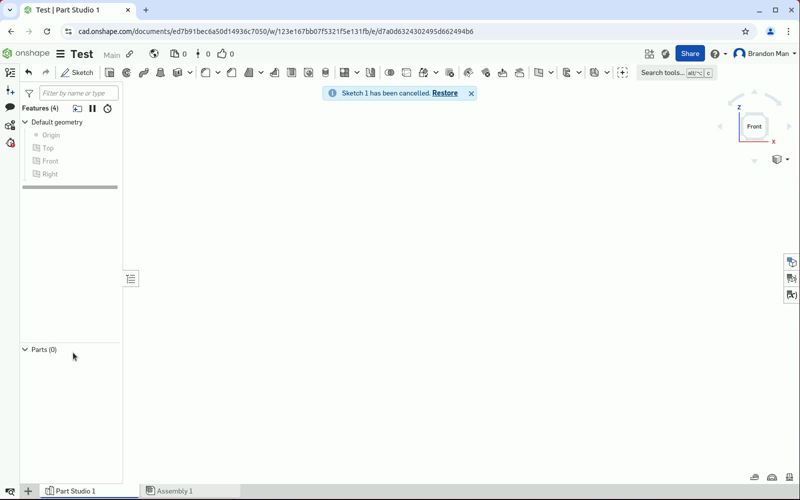
key_up(shift)
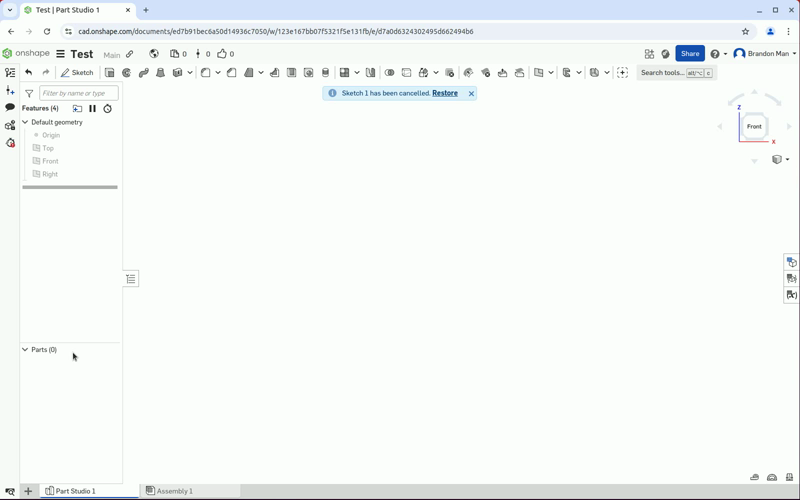
mouse_move(73, 352)
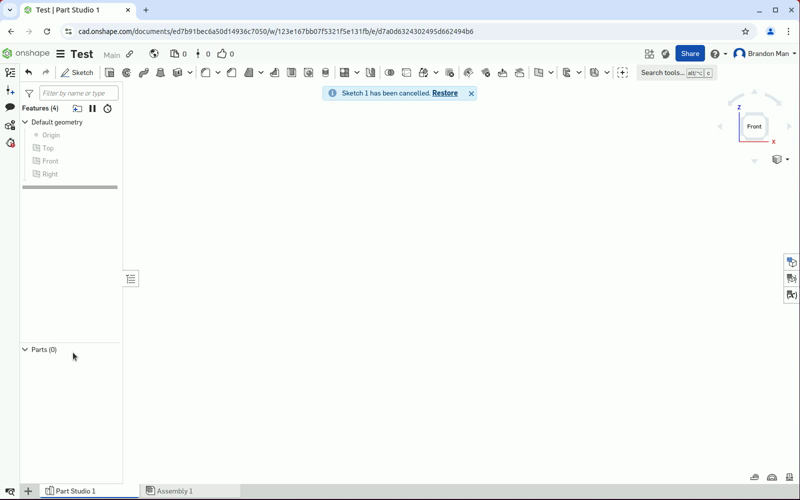
key(shift+y)
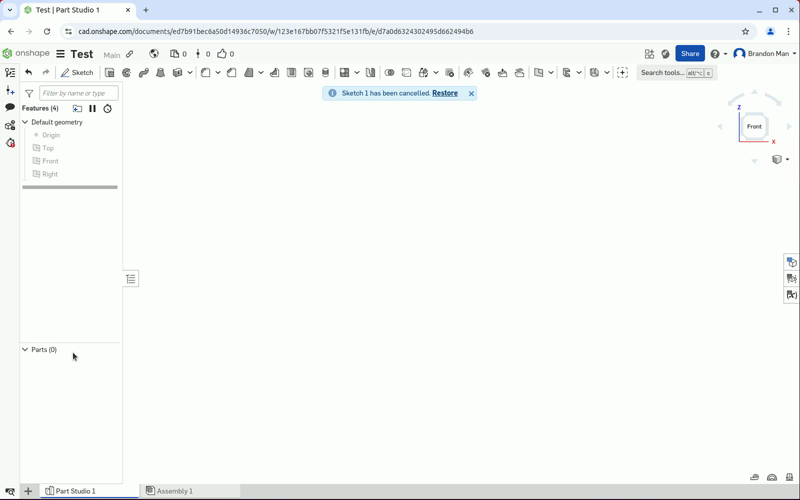
key(shift+s)
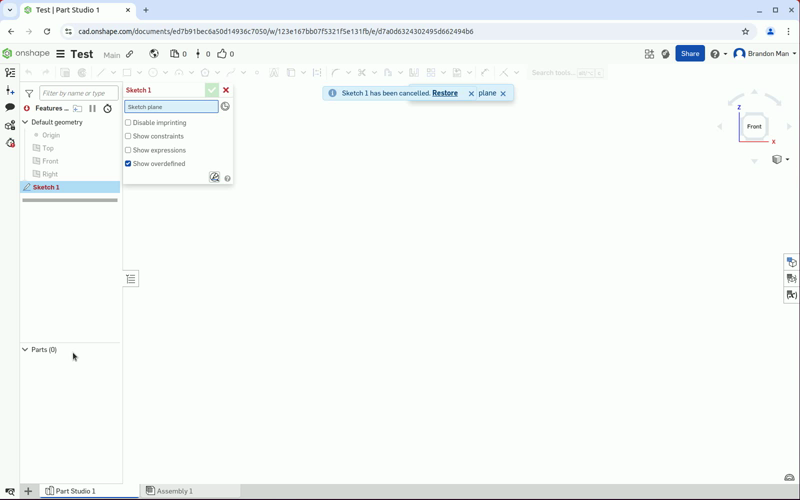
mouse_move(73, 163)
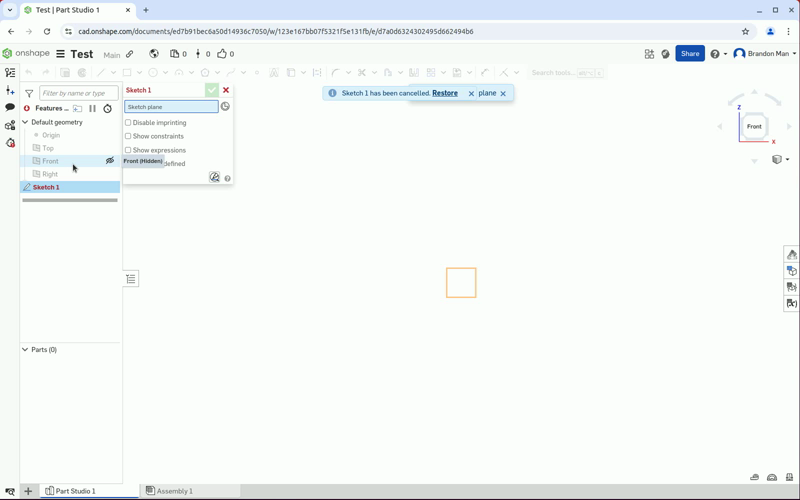
click(73, 163)
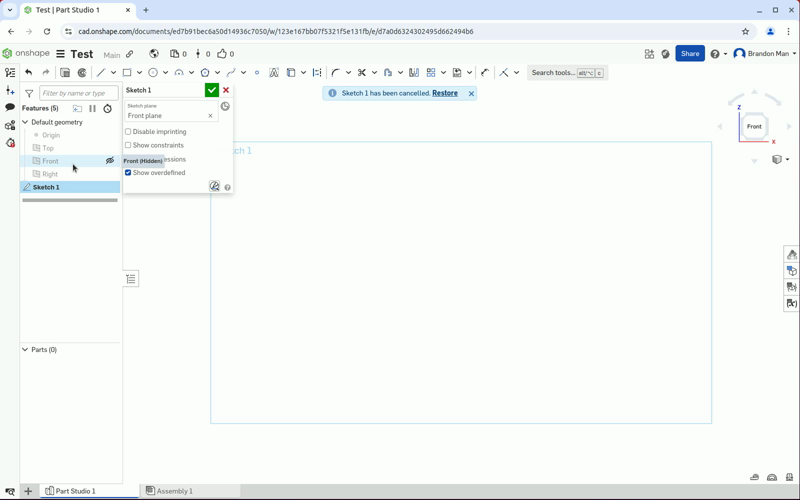
mouse_move(73, 352)
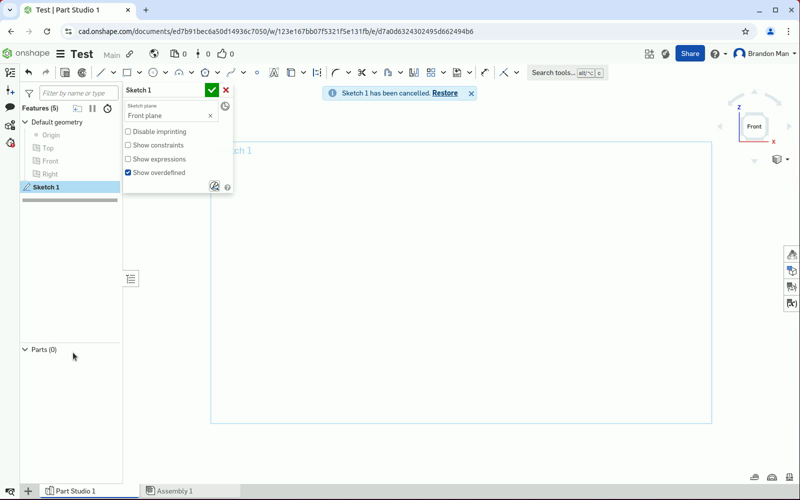
key(y)
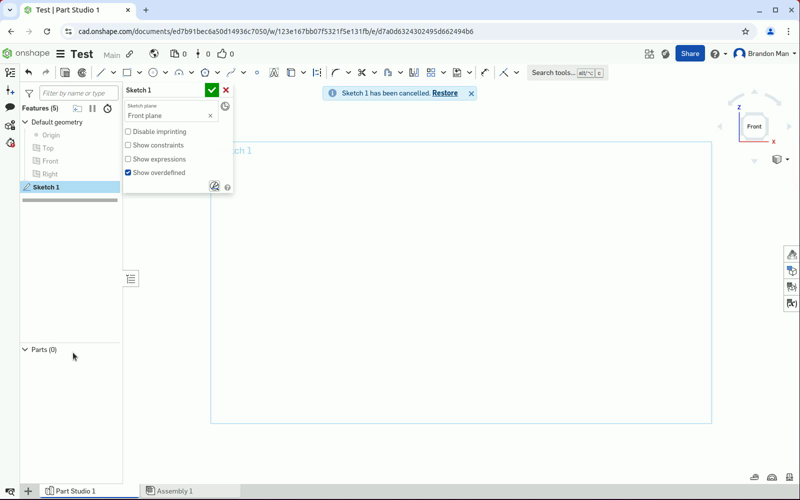
key(l)
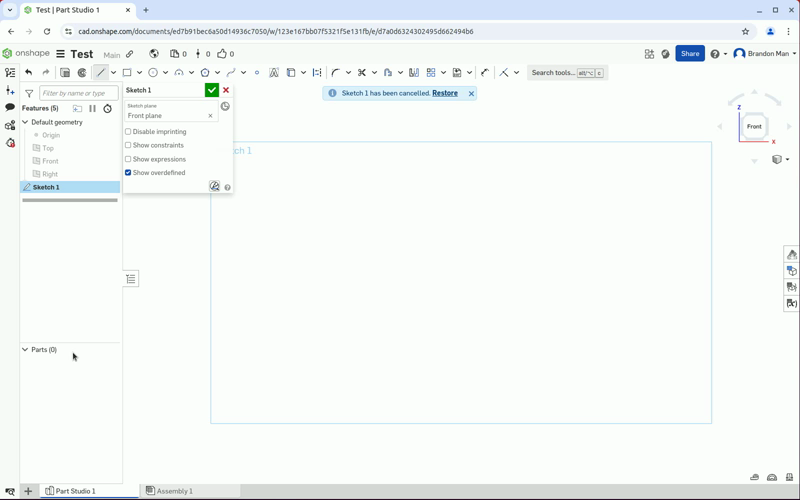
key_down(shift)
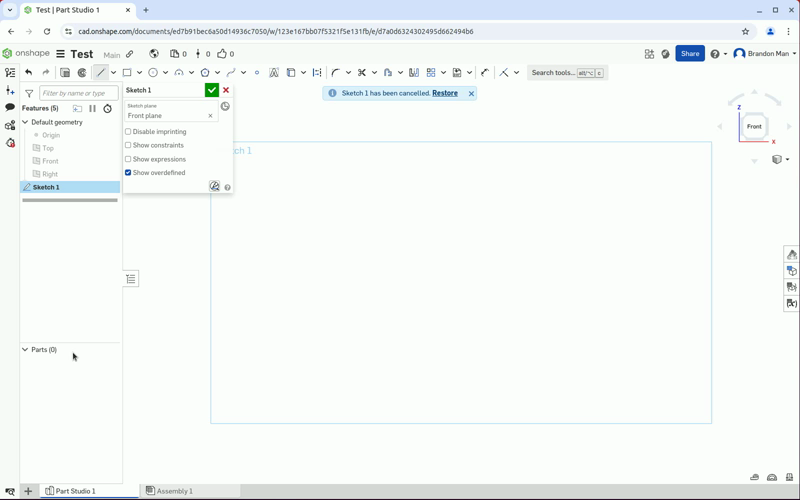
mouse_move(348, 265)
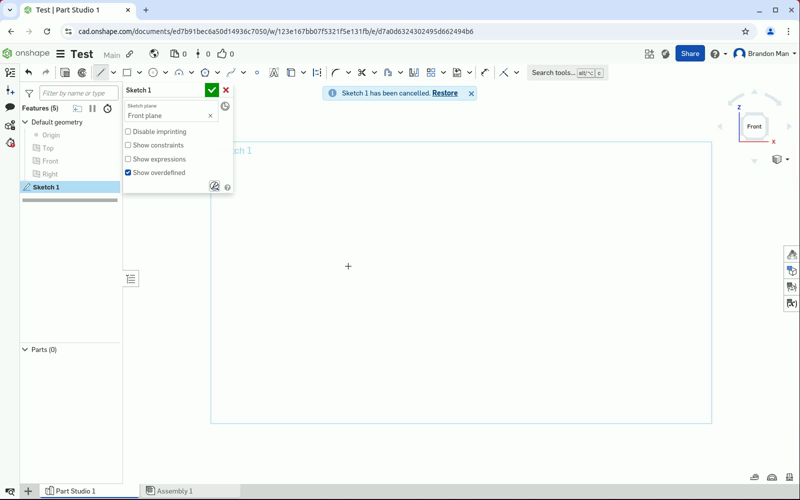
click(348, 265)
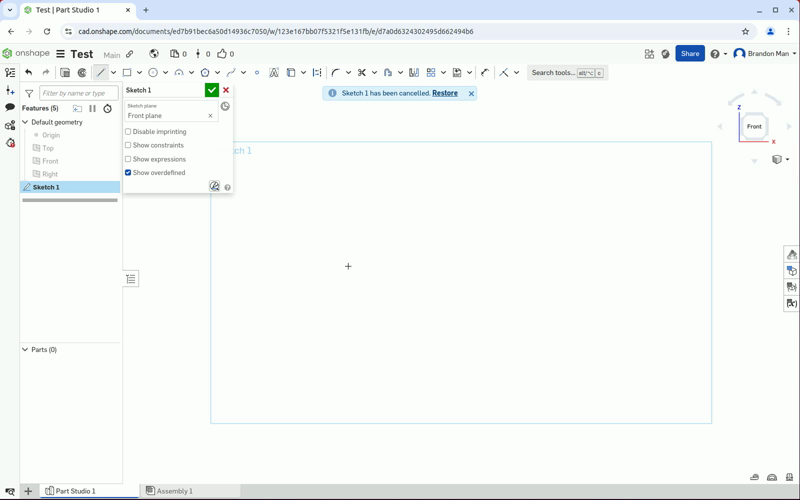
key_up(shift)
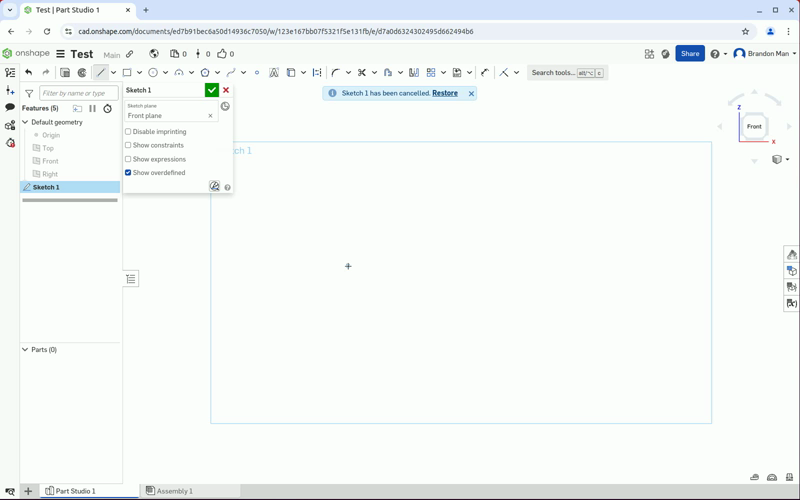
key_down(shift)
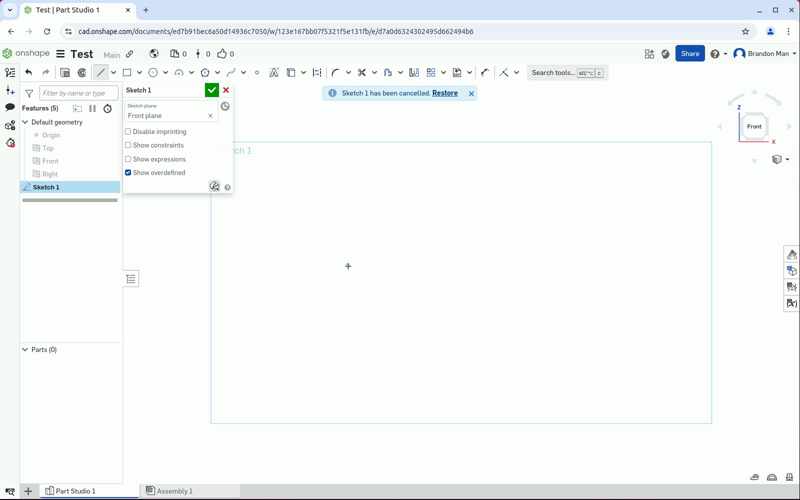
mouse_move(378, 265)
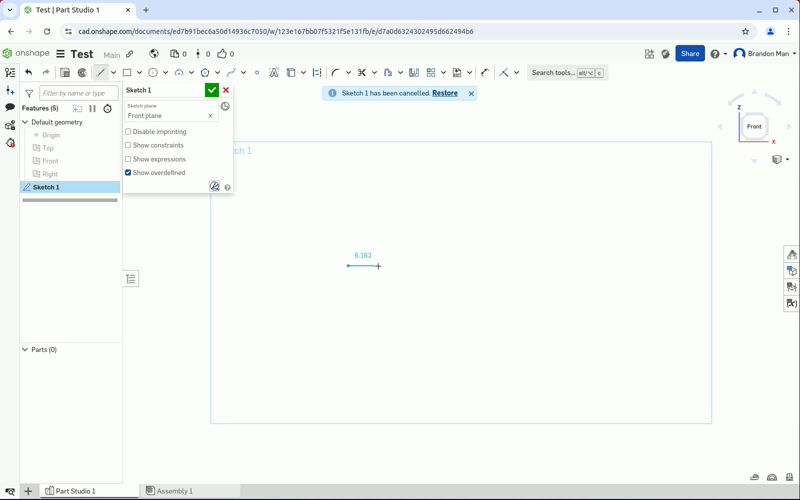
mouse_move(359, 283)
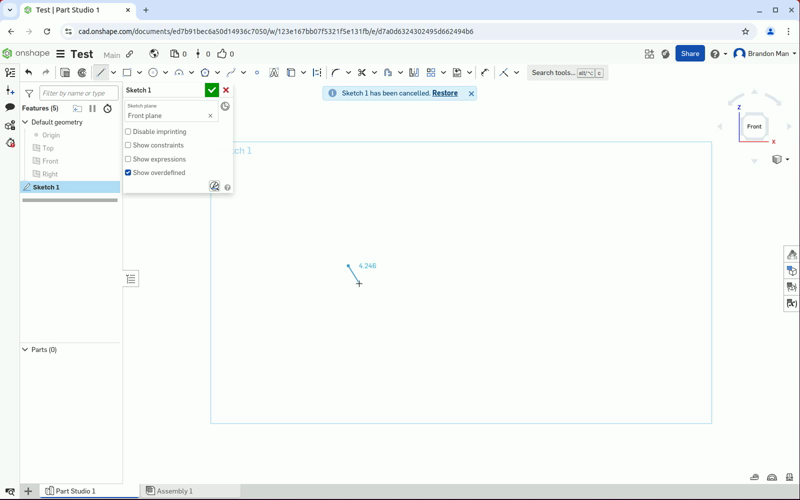
click(359, 283)
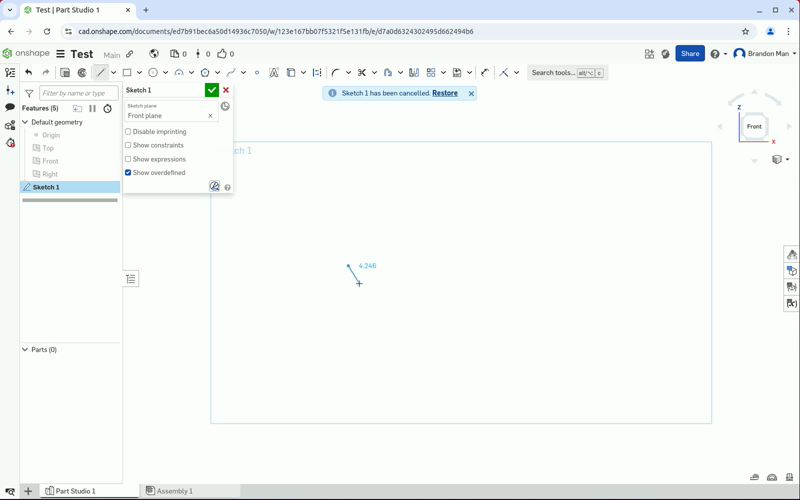
key_up(shift)
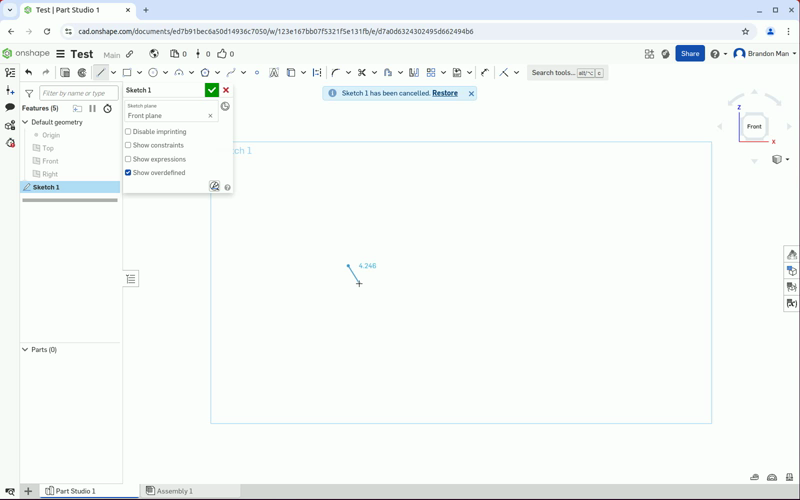
key_down(shift)
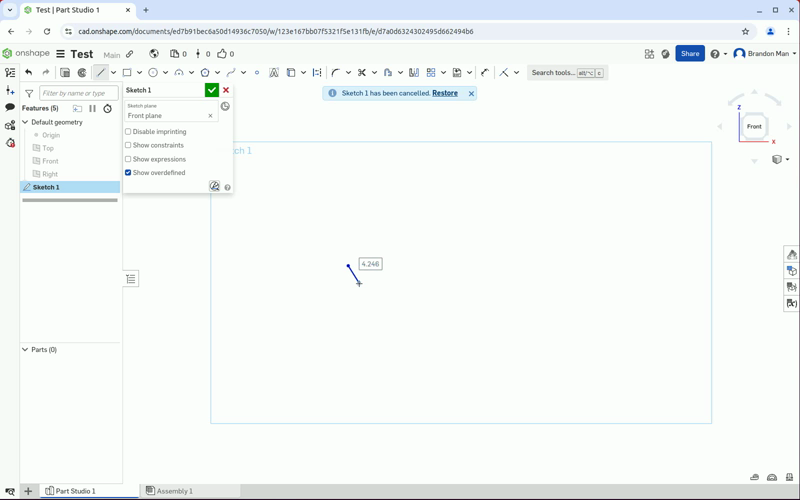
mouse_move(412, 252)
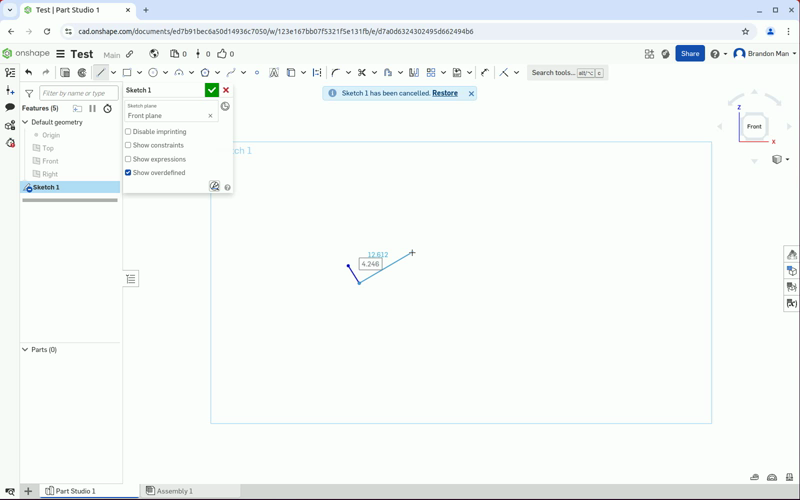
click(412, 252)
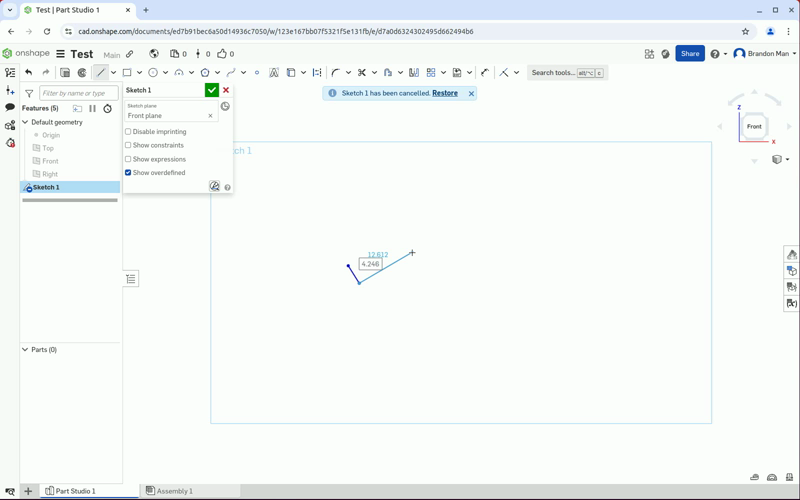
key_up(shift)
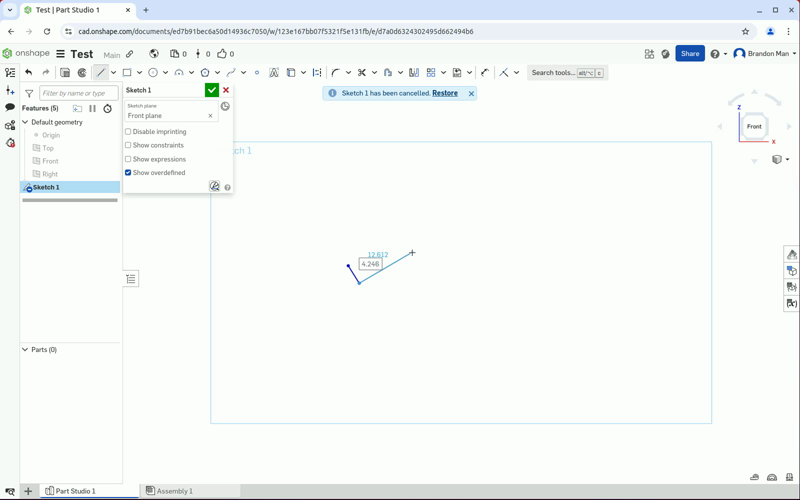
key_down(shift)
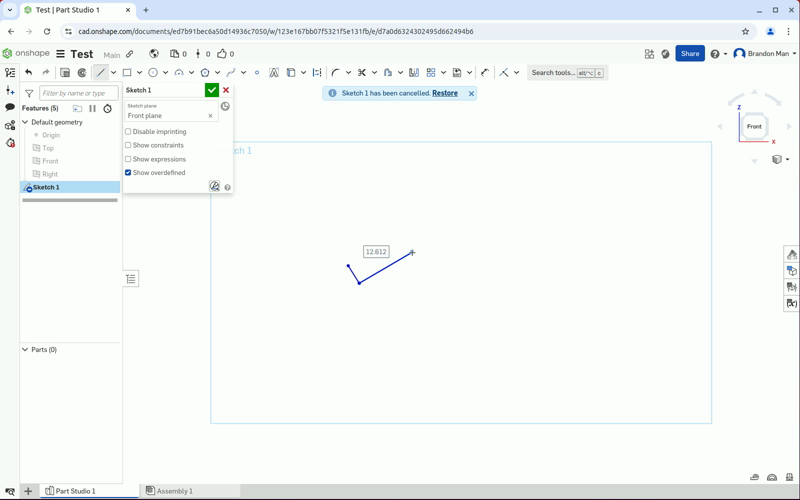
mouse_move(442, 252)
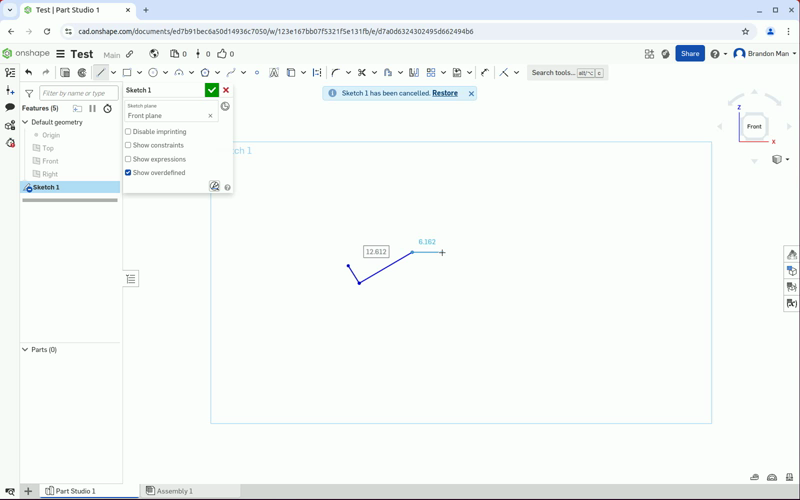
mouse_move(438, 252)
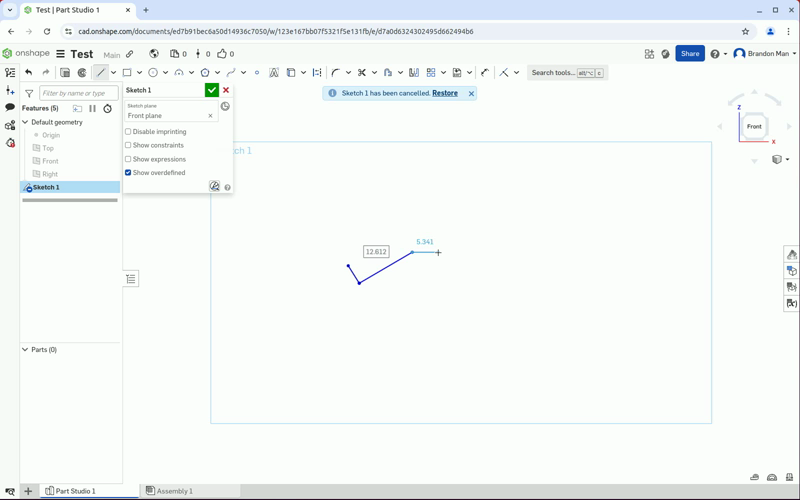
click(438, 252)
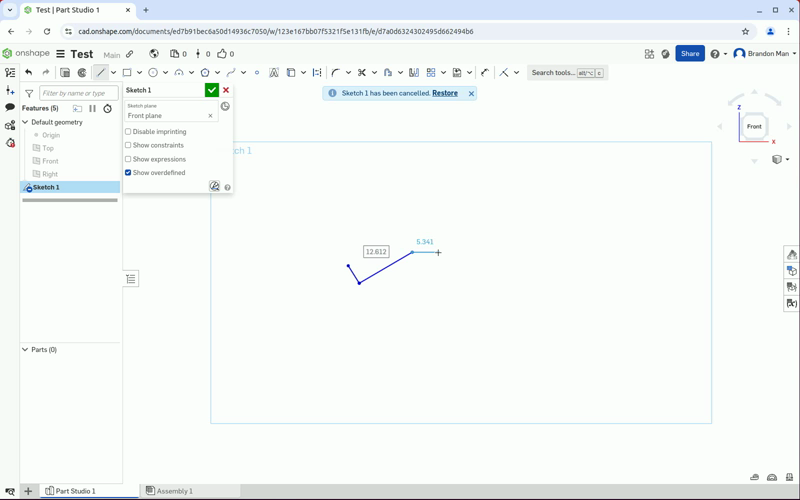
key_up(shift)
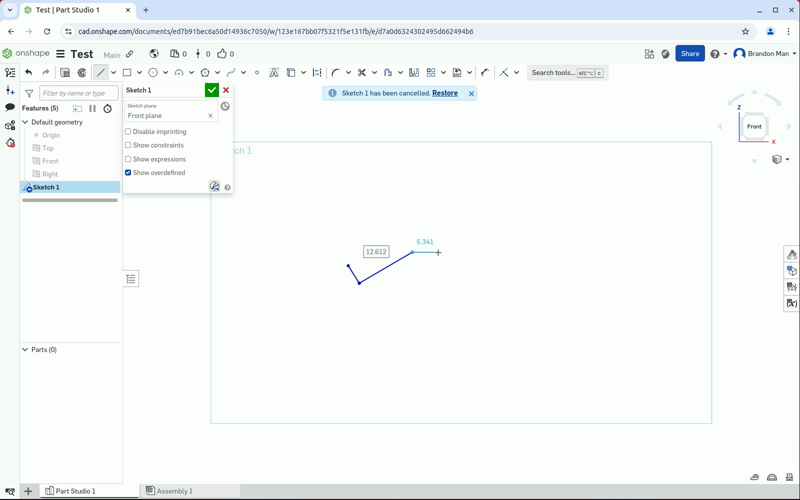
key_down(shift)
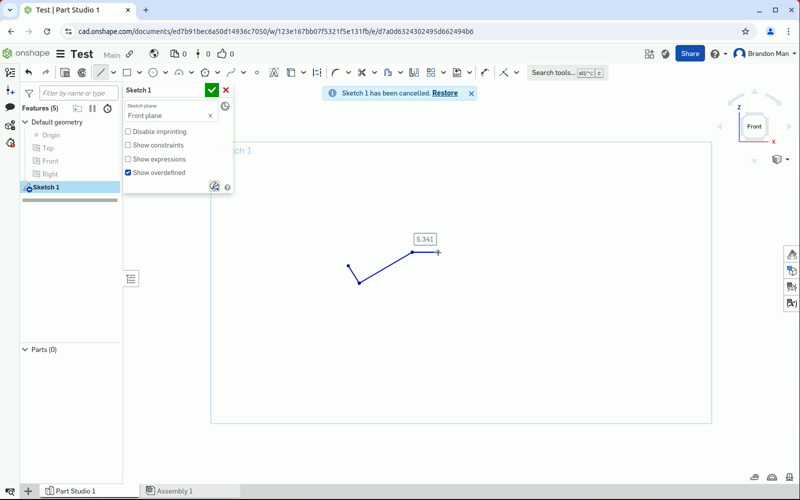
mouse_move(468, 252)
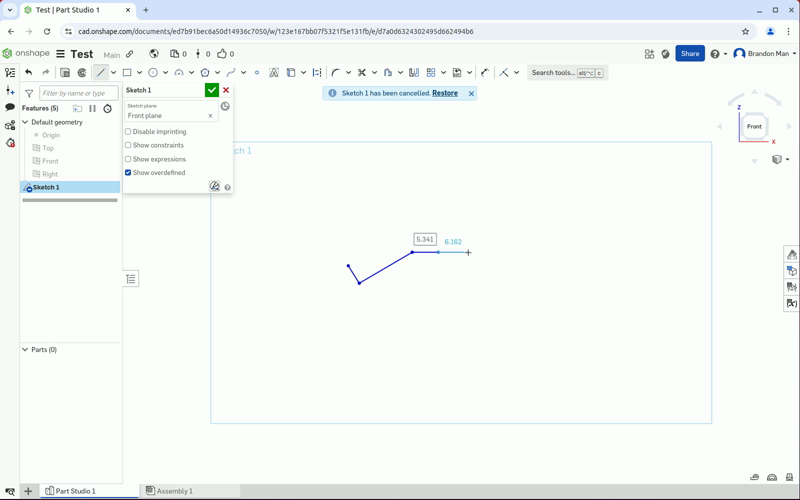
mouse_move(460, 252)
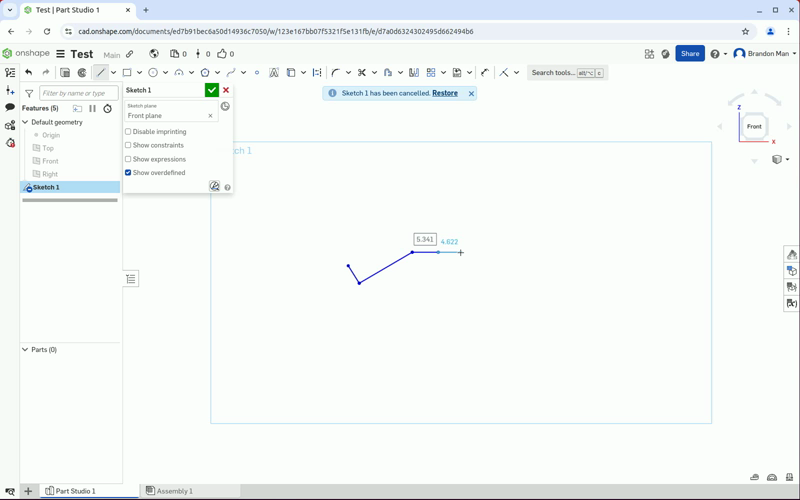
click(460, 252)
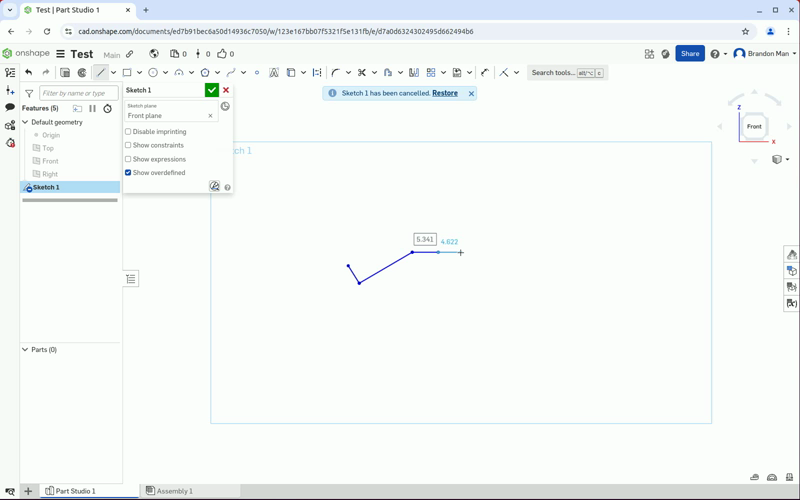
key_up(shift)
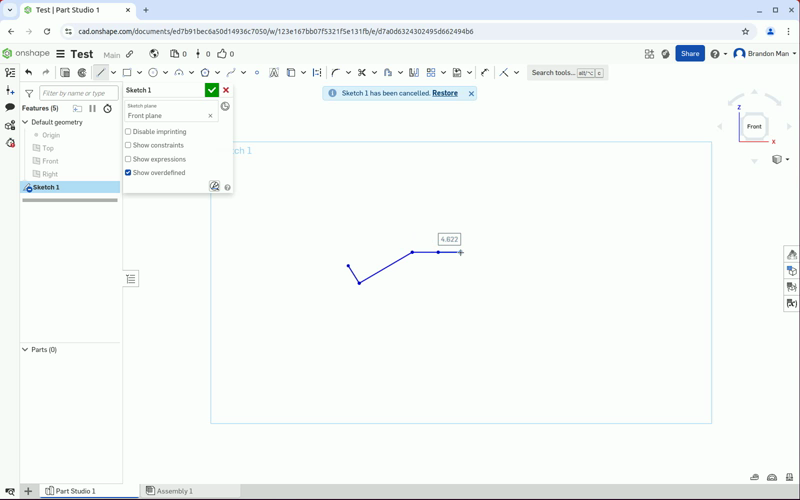
key_down(shift)
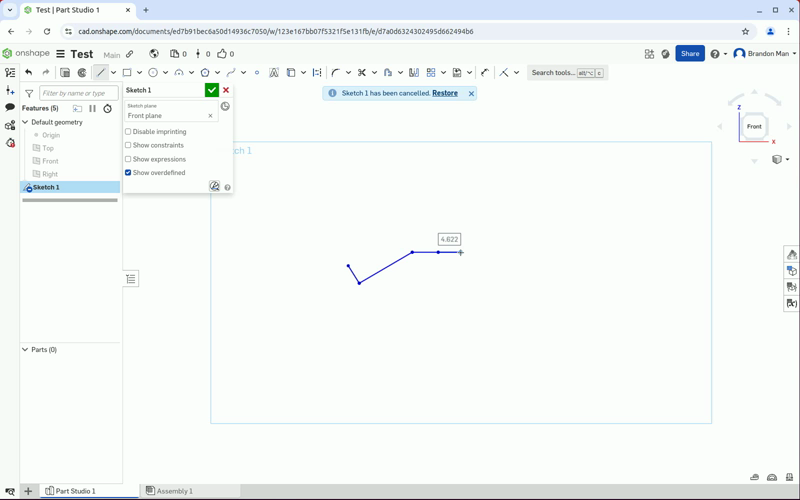
mouse_move(490, 252)
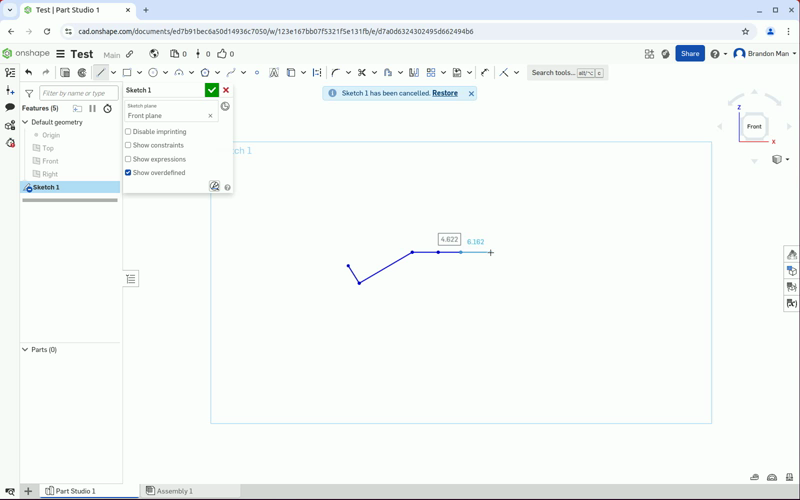
mouse_move(460, 231)
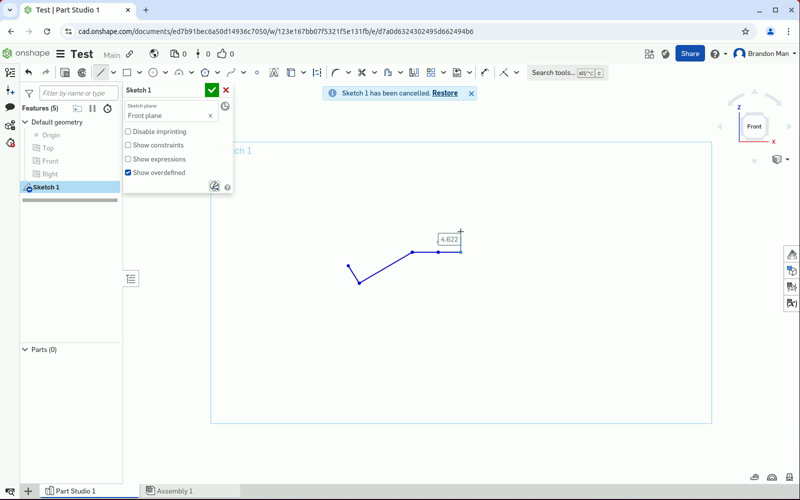
click(460, 231)
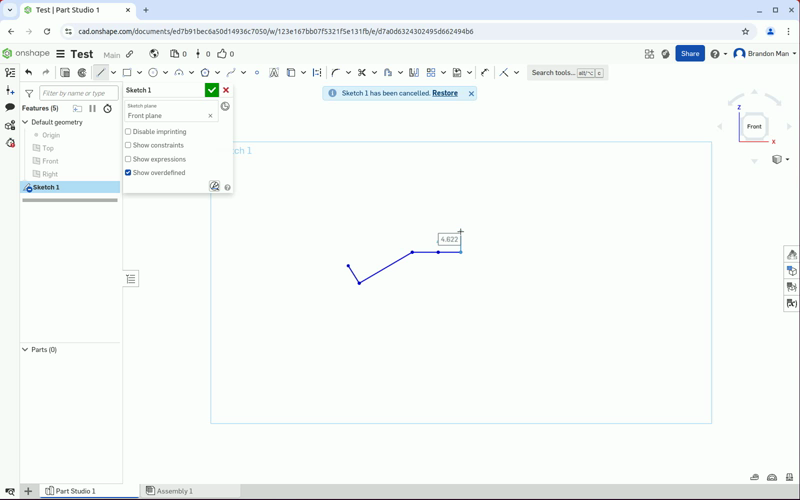
key_up(shift)
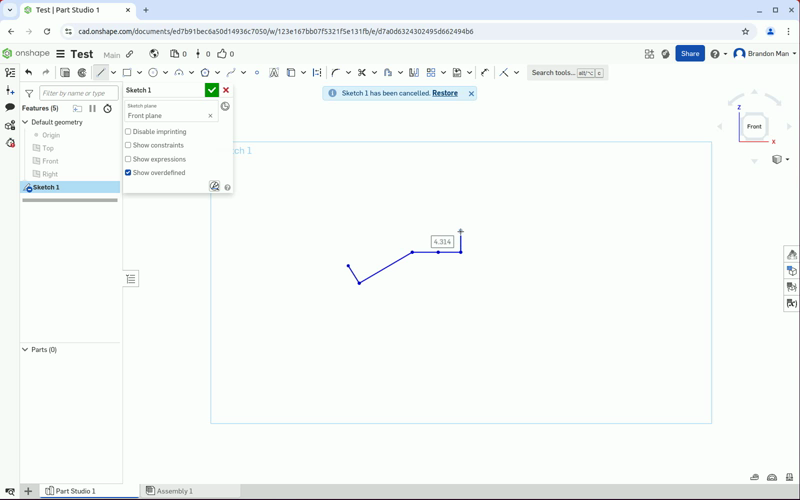
key_down(shift)
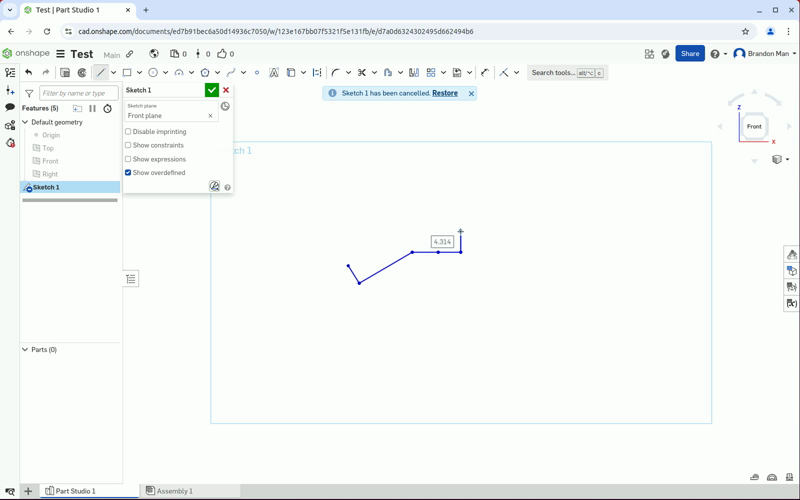
mouse_move(490, 231)
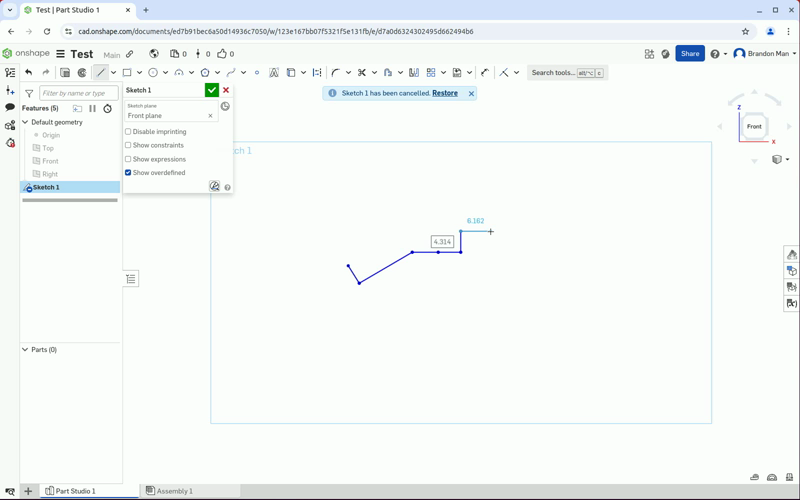
mouse_move(438, 231)
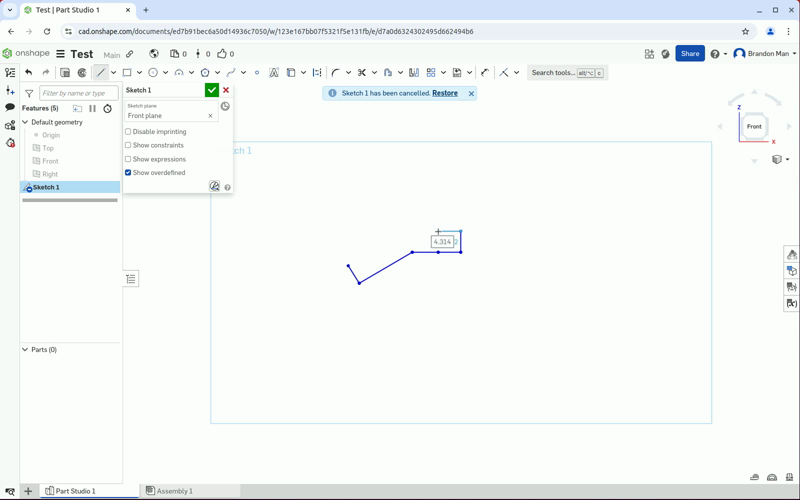
click(438, 231)
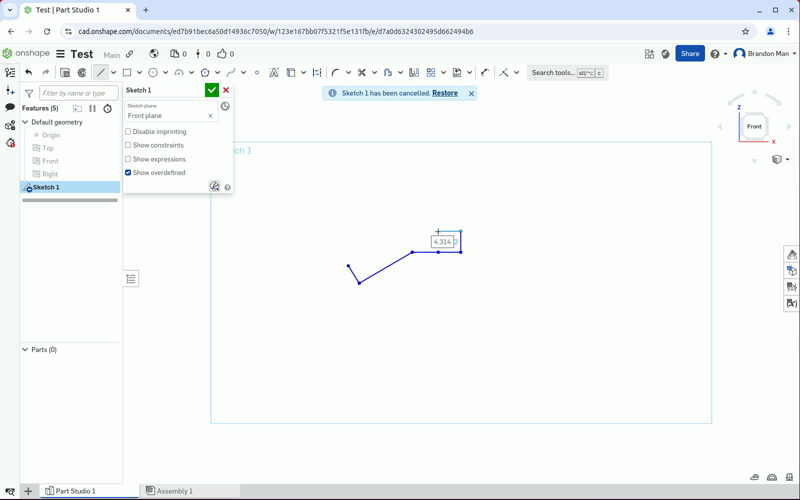
key_up(shift)
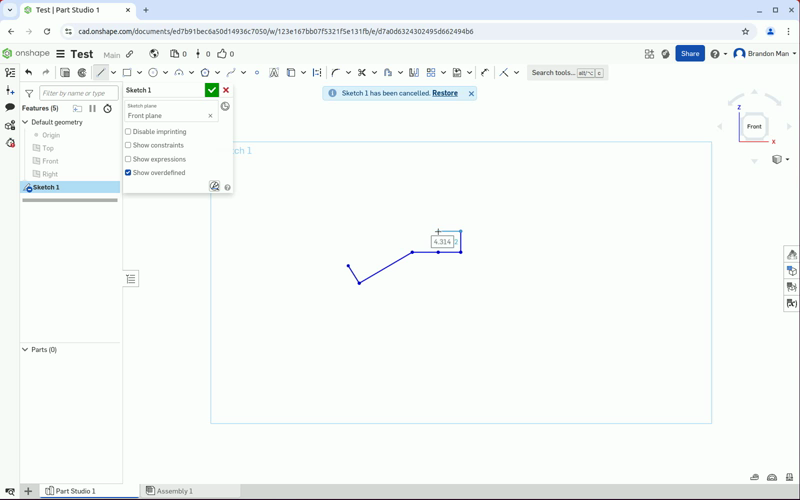
key_down(shift)
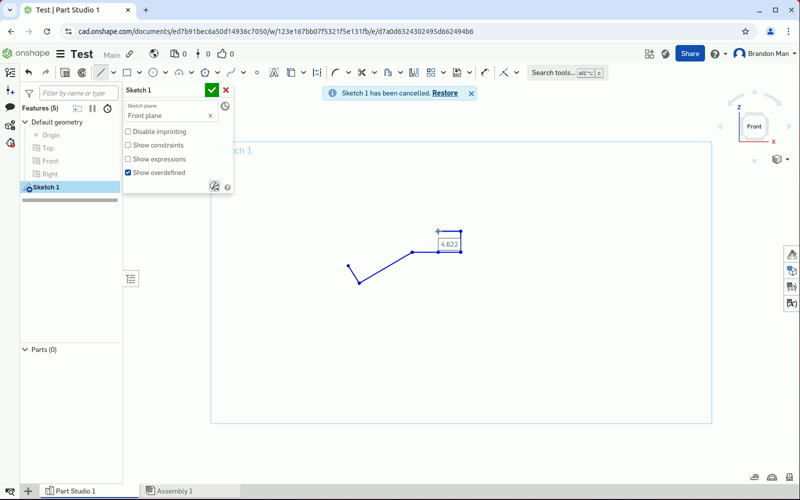
mouse_move(468, 231)
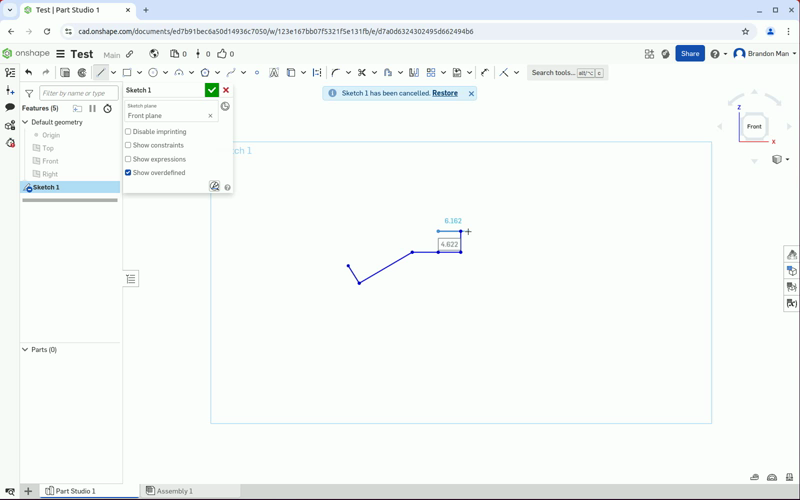
mouse_move(406, 231)
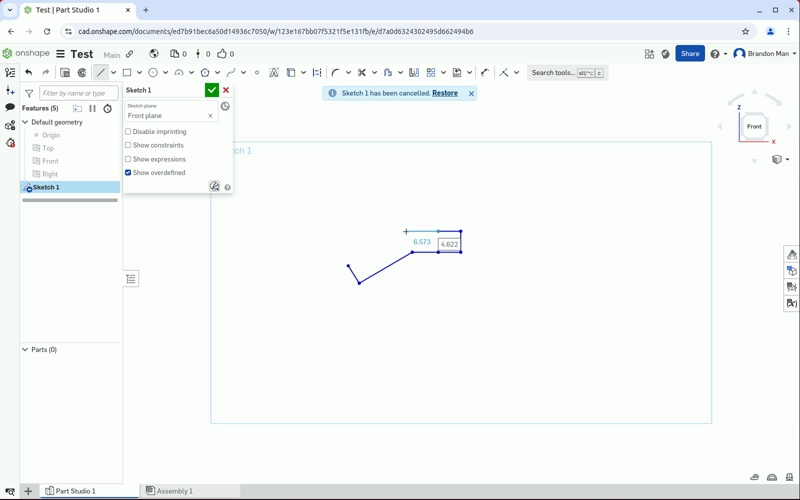
click(406, 231)
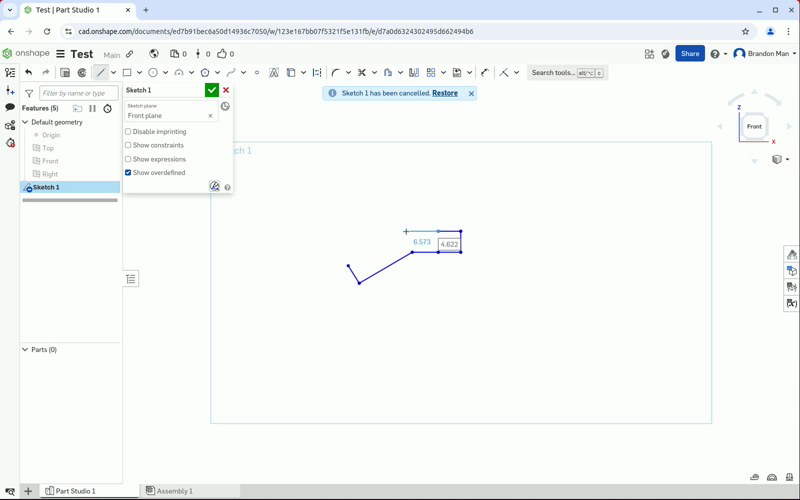
key_up(shift)
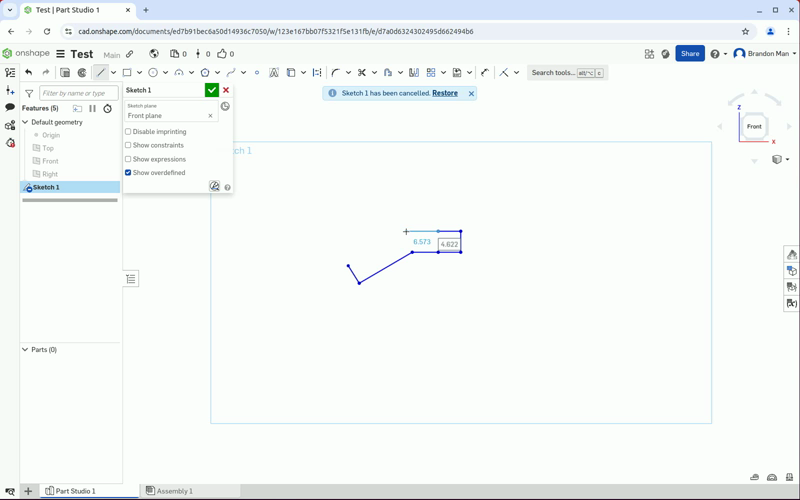
key_down(shift)
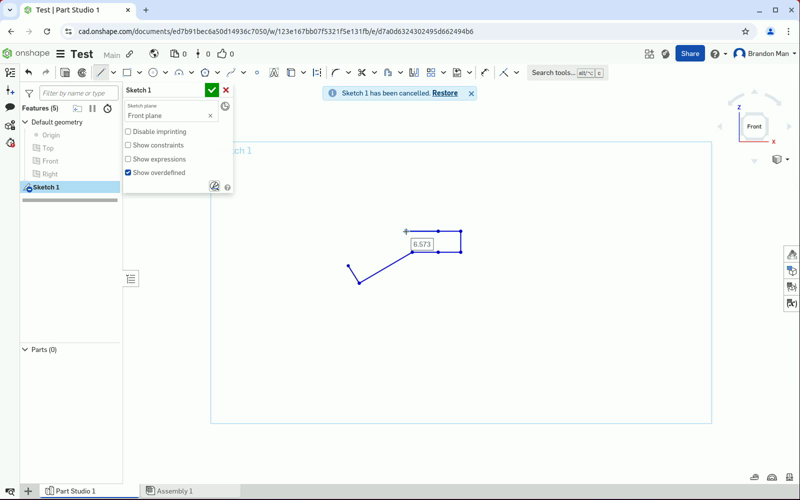
mouse_move(436, 231)
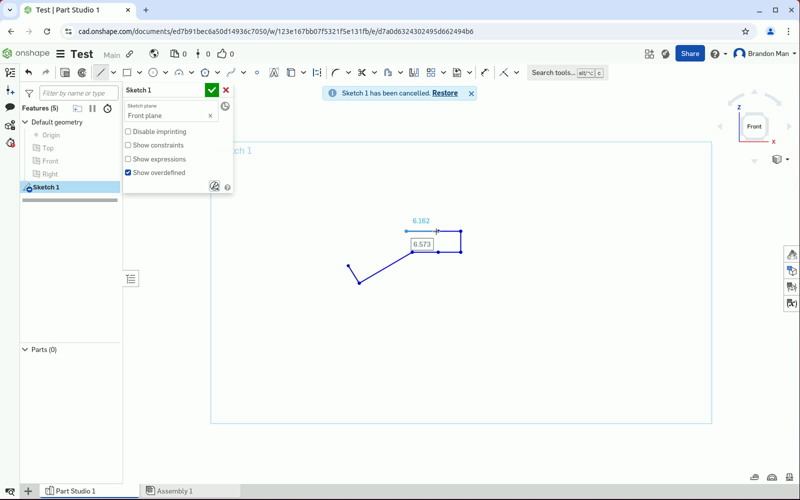
mouse_move(374, 251)
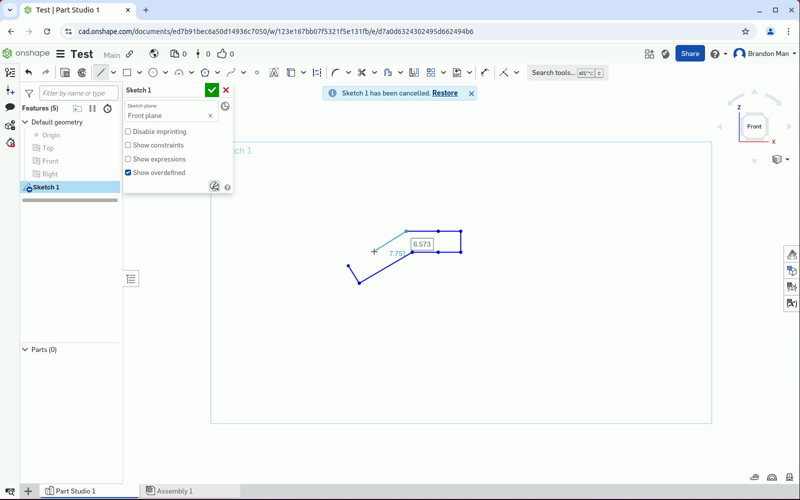
click(374, 251)
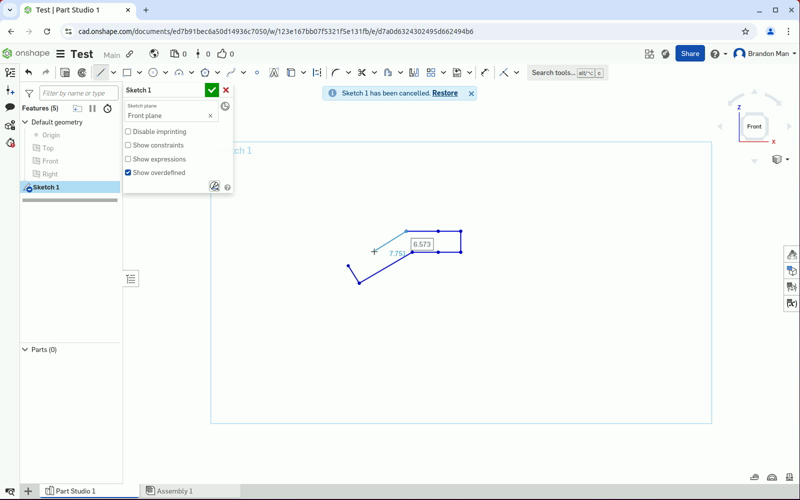
key_up(shift)
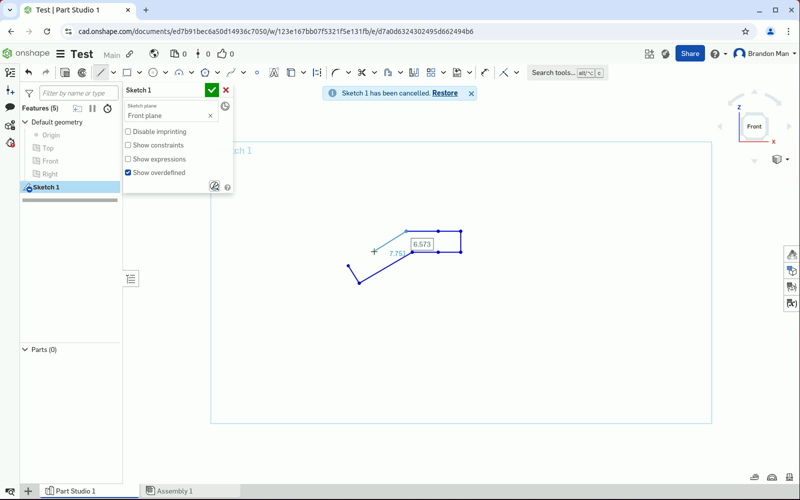
key_down(shift)
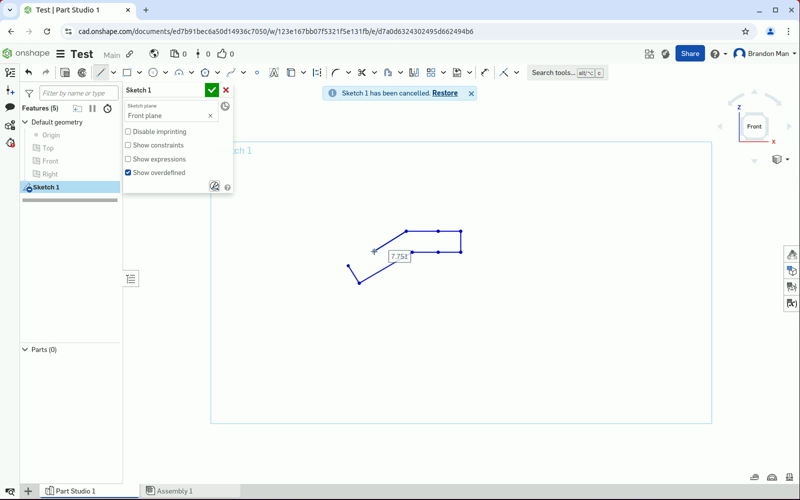
mouse_move(404, 251)
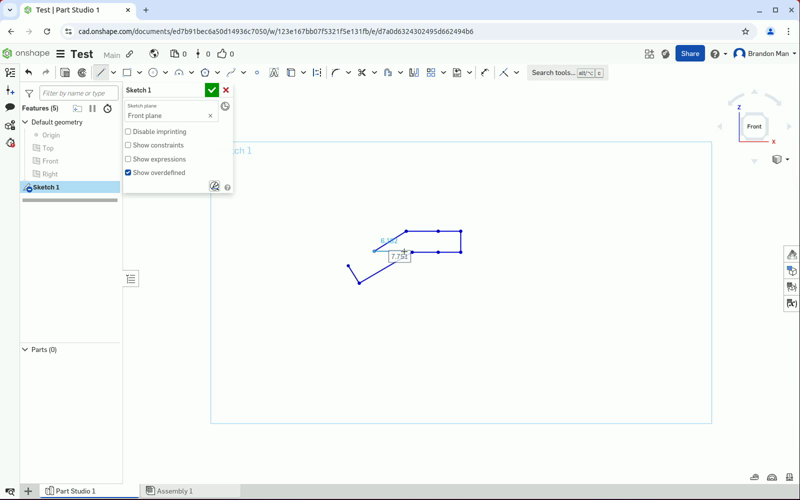
mouse_move(376, 255)
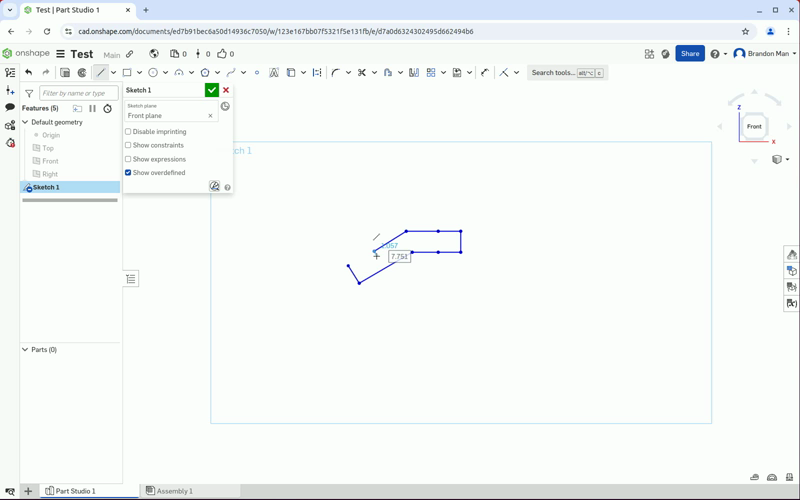
scroll(6)
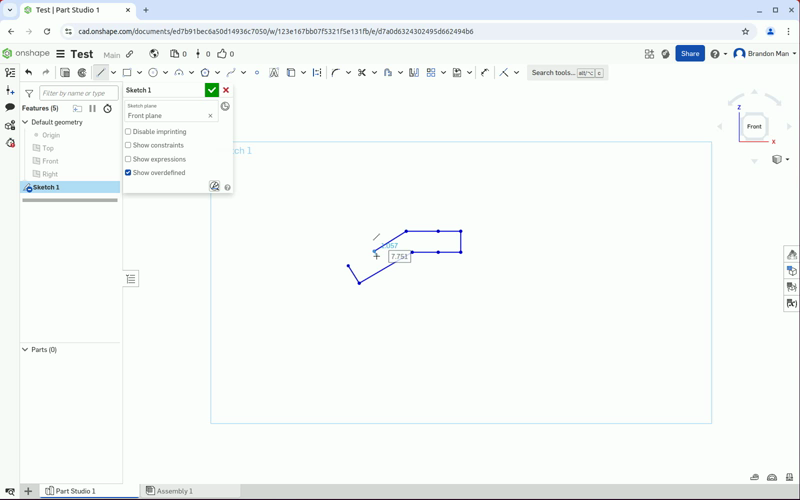
scroll(6)
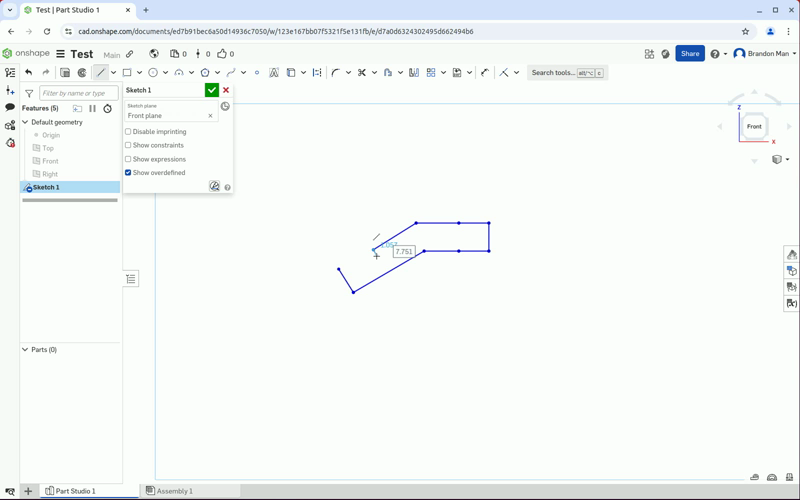
scroll(6)
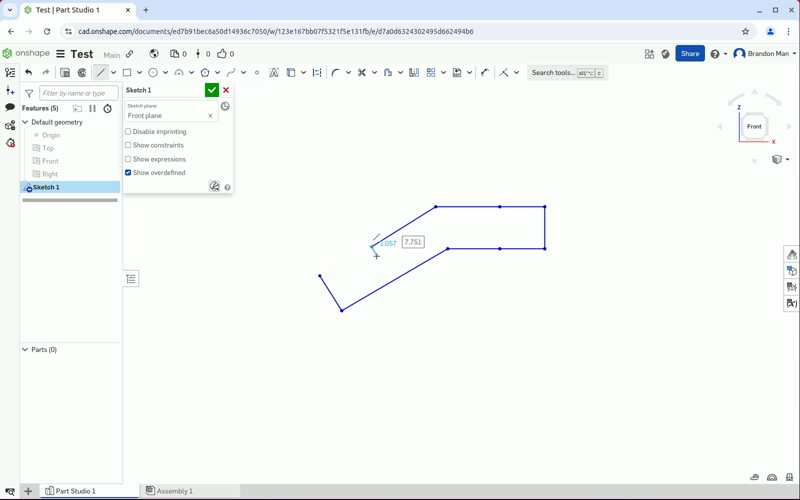
scroll(6)
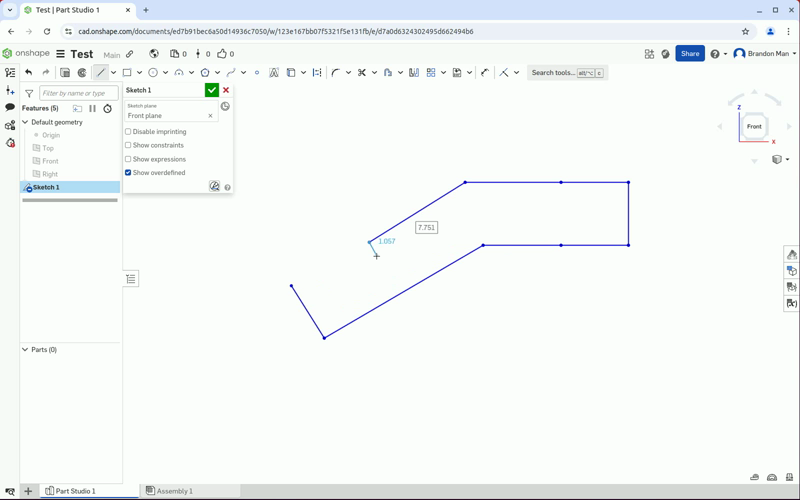
scroll(6)
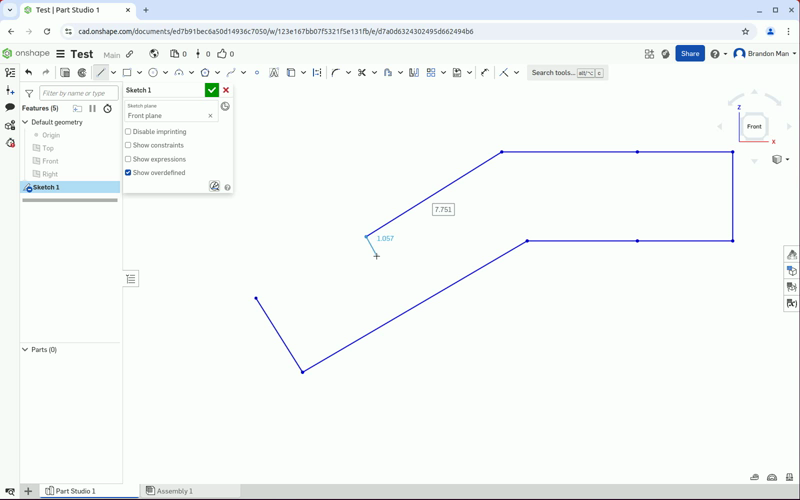
scroll(6)
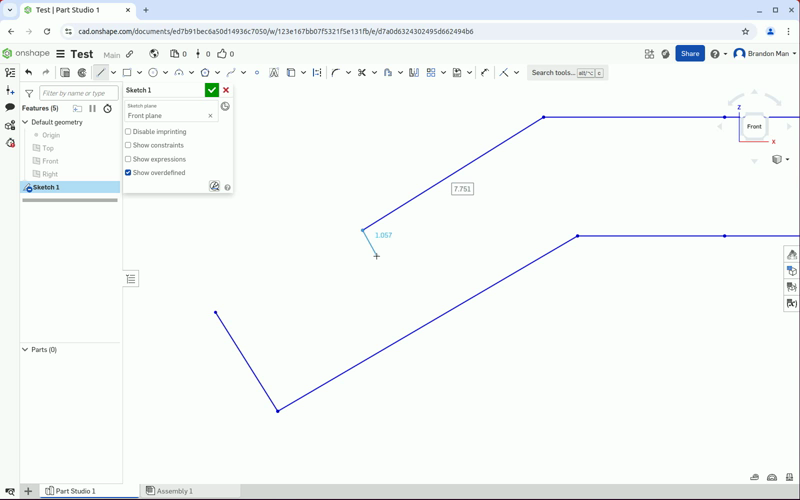
scroll(6)
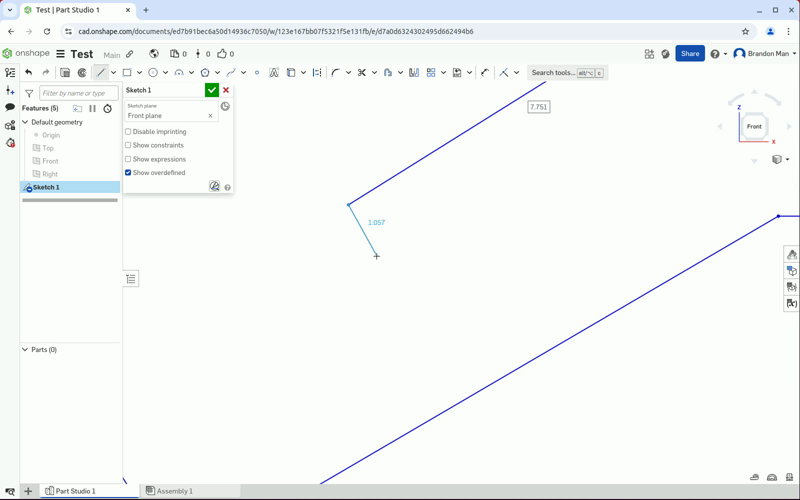
click(376, 255)
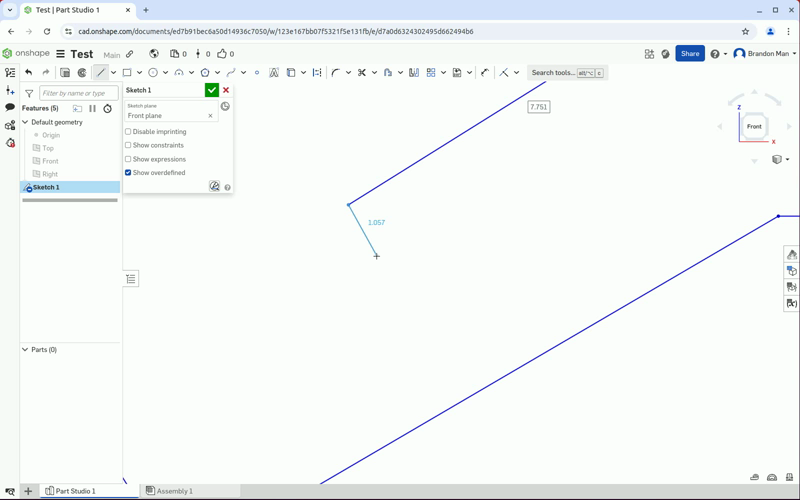
scroll(-6)
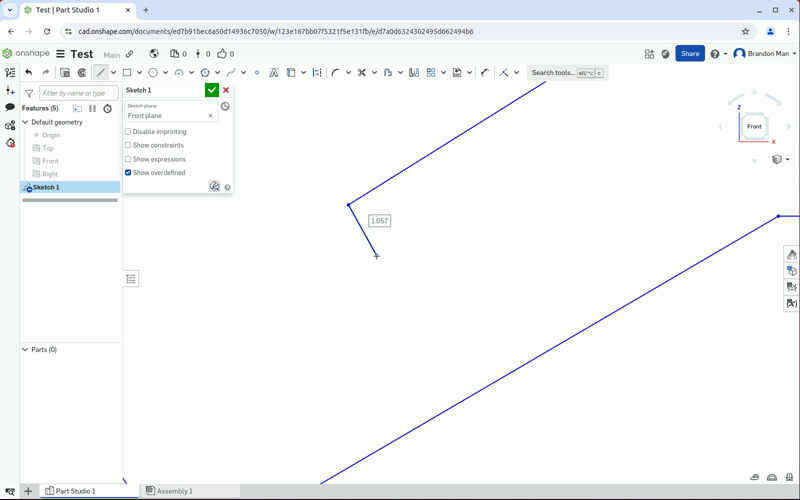
scroll(-6)
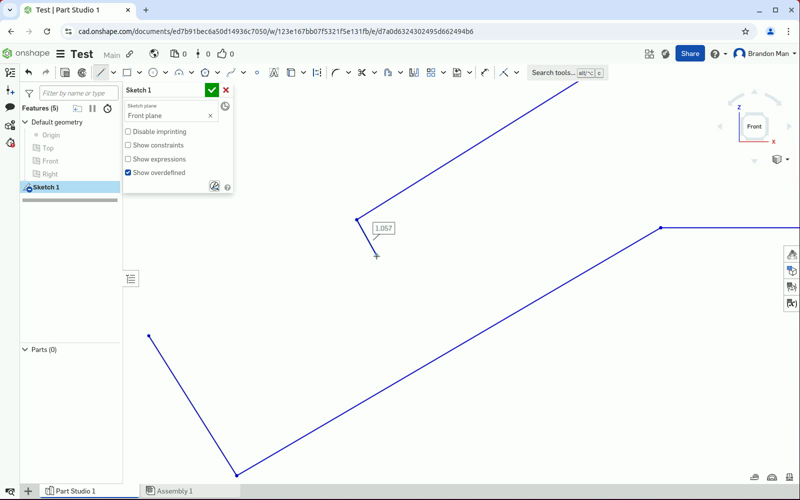
scroll(-6)
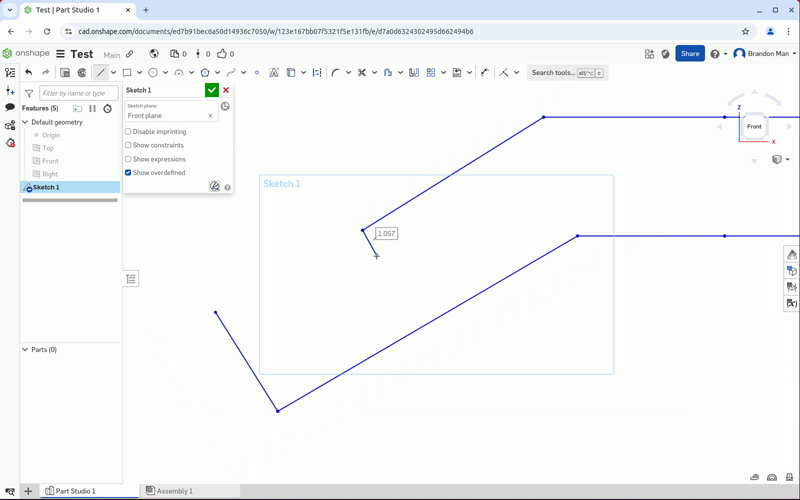
scroll(-6)
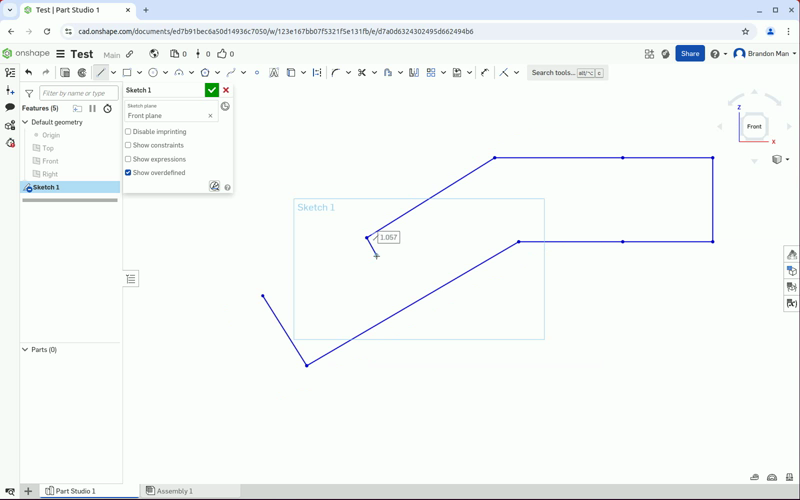
scroll(-6)
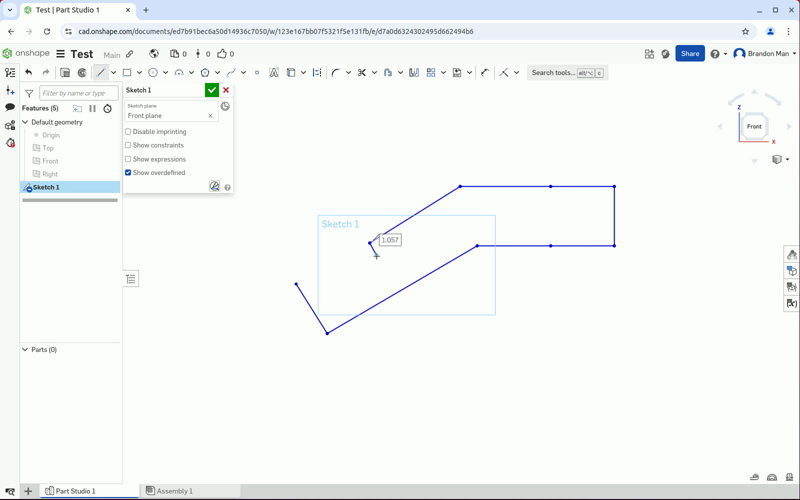
scroll(-6)
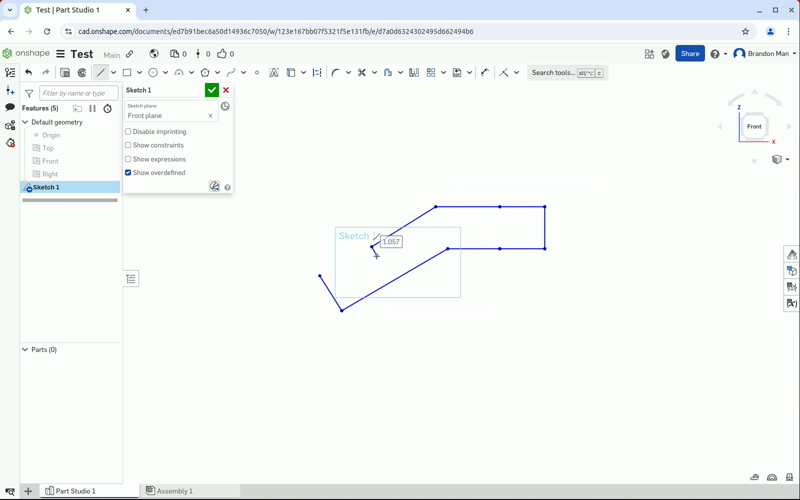
scroll(-6)
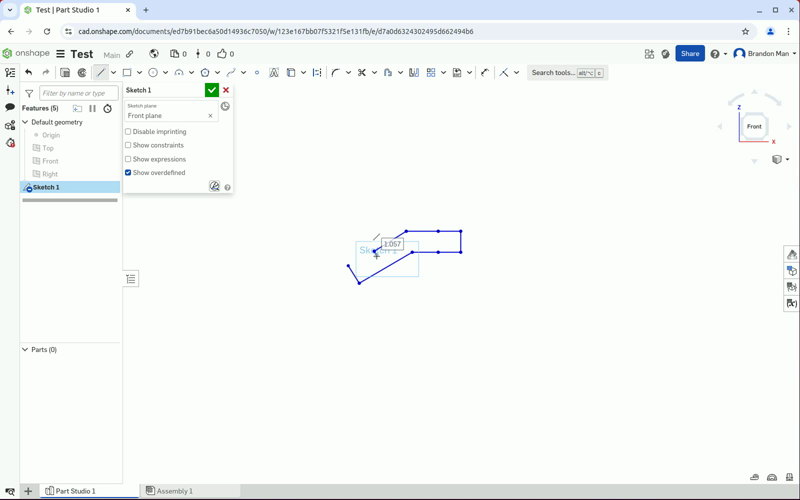
key_up(shift)
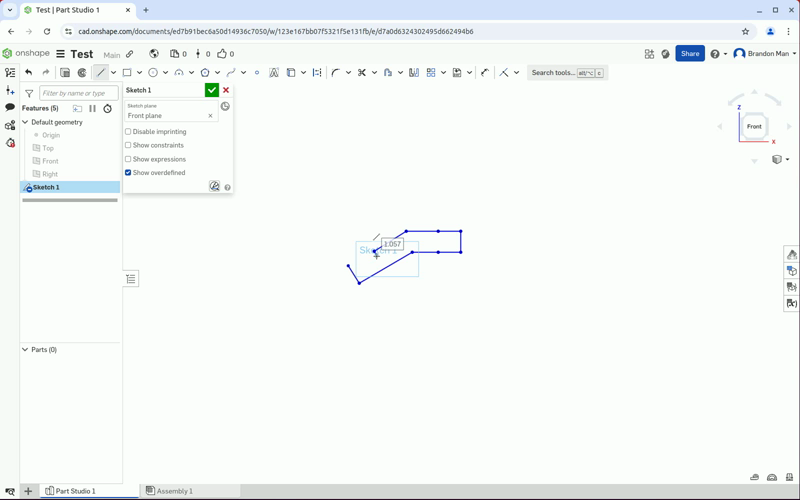
key_down(shift)
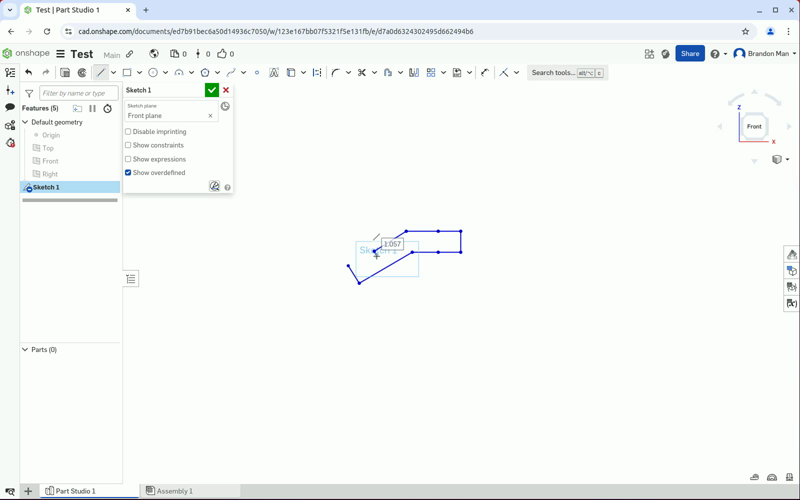
mouse_move(406, 255)
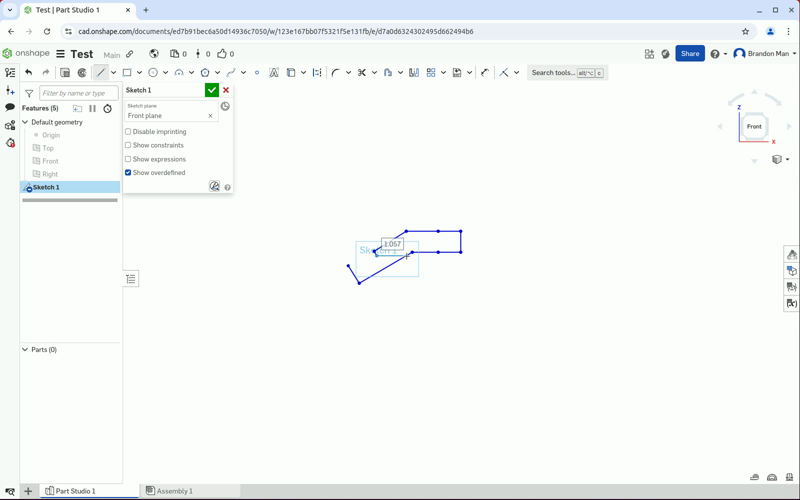
mouse_move(365, 263)
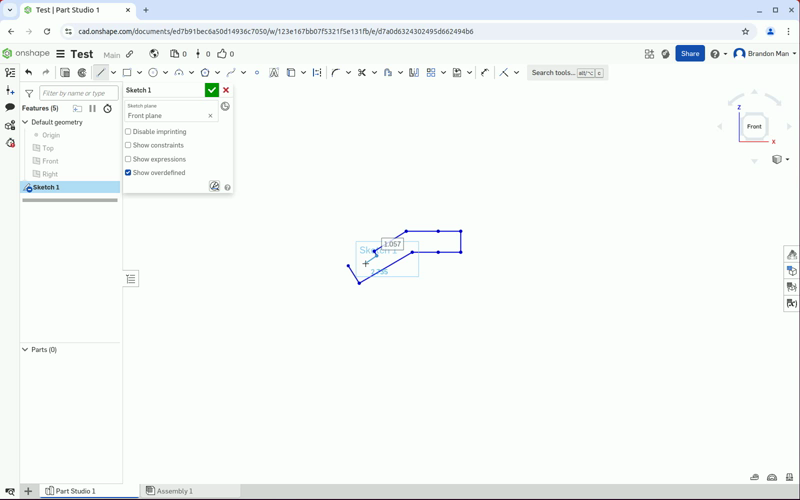
click(365, 263)
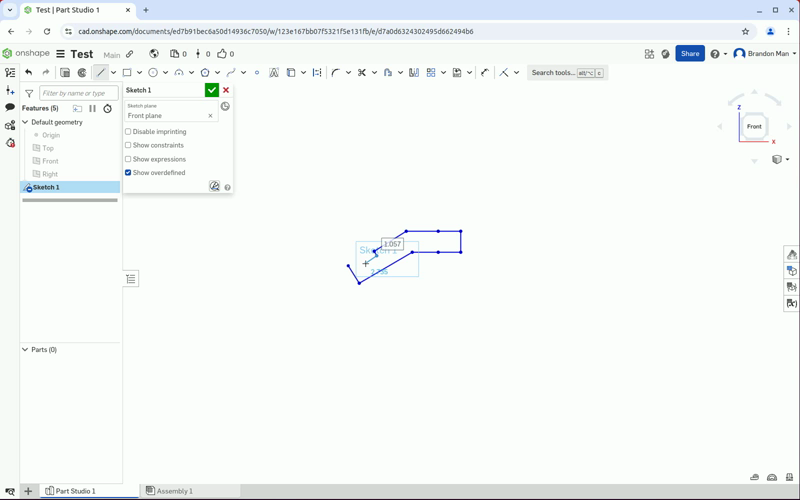
key_up(shift)
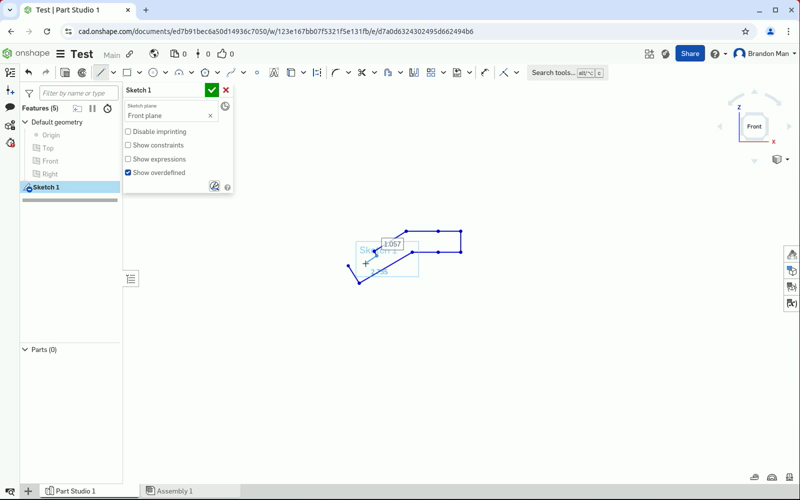
key_down(shift)
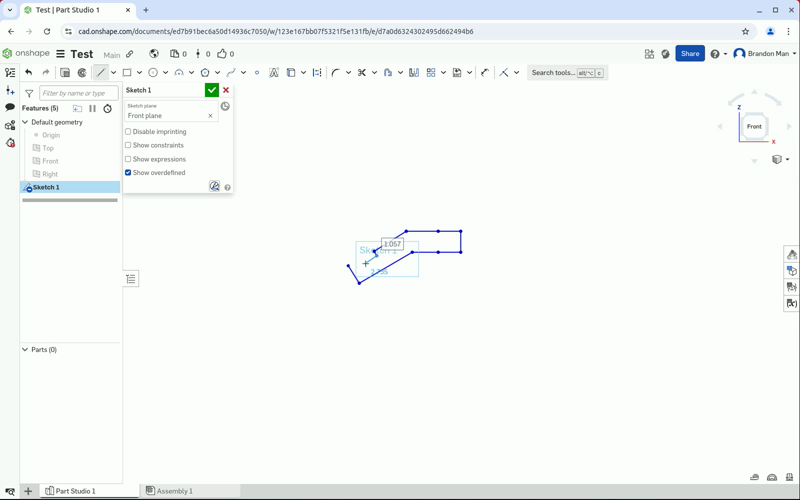
mouse_move(395, 263)
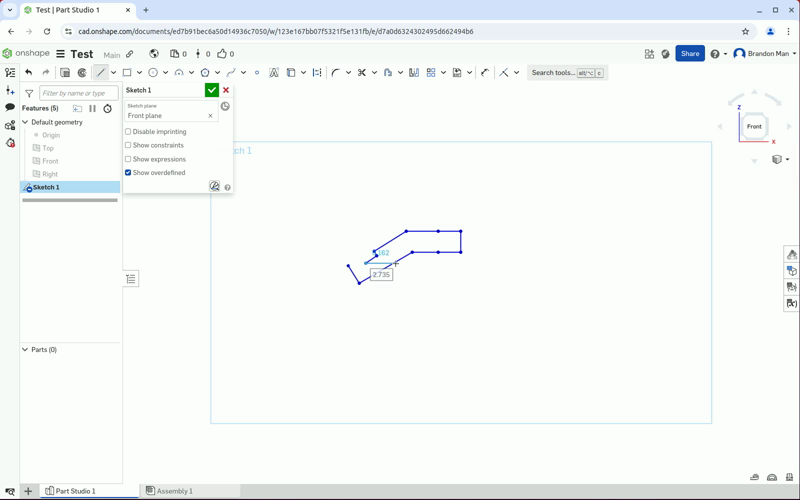
mouse_move(362, 257)
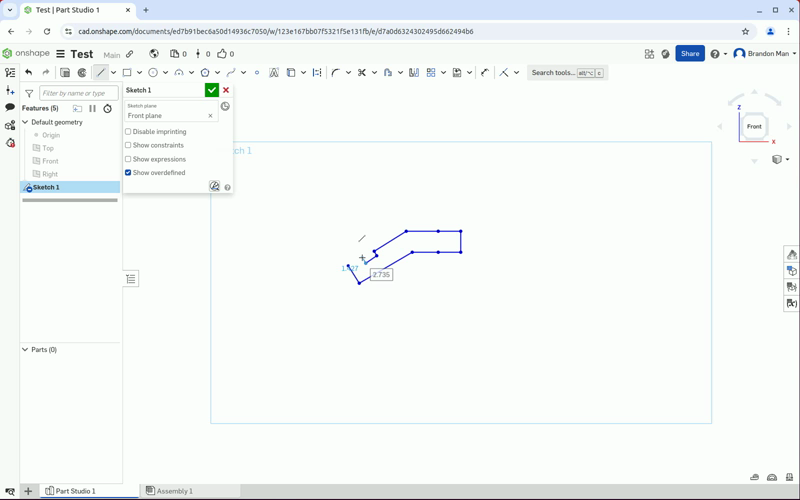
scroll(6)
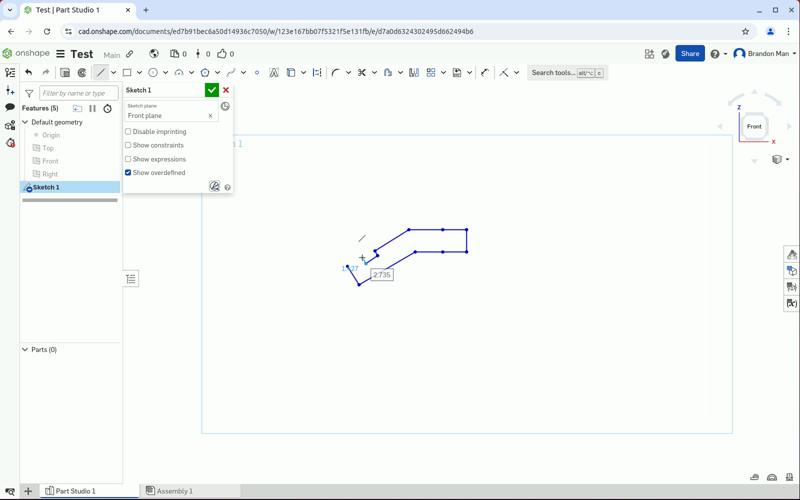
scroll(6)
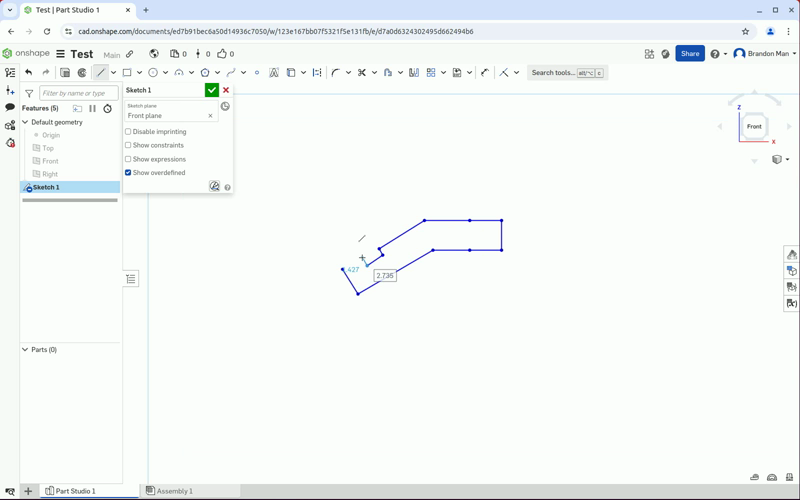
scroll(6)
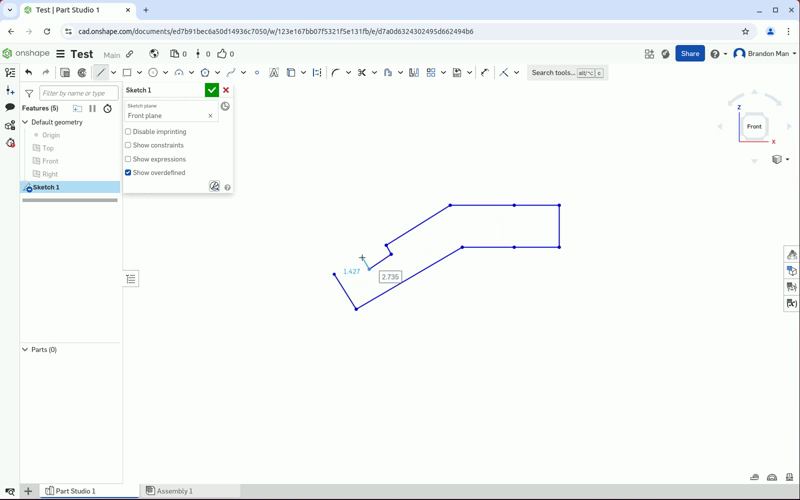
scroll(6)
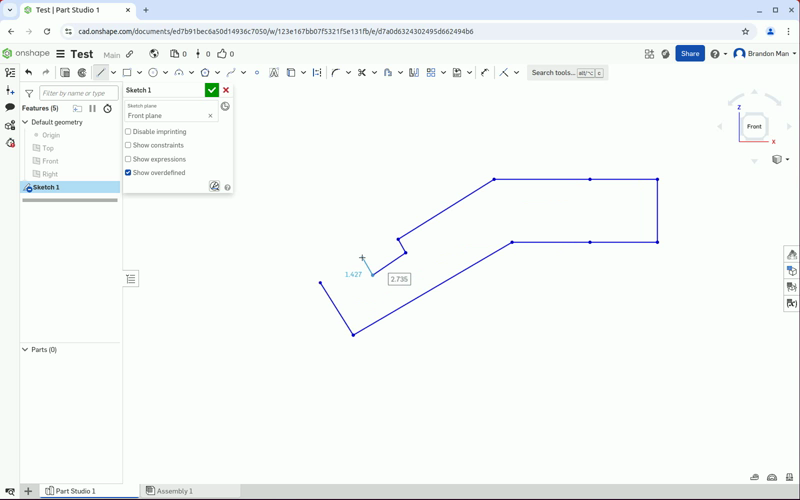
scroll(6)
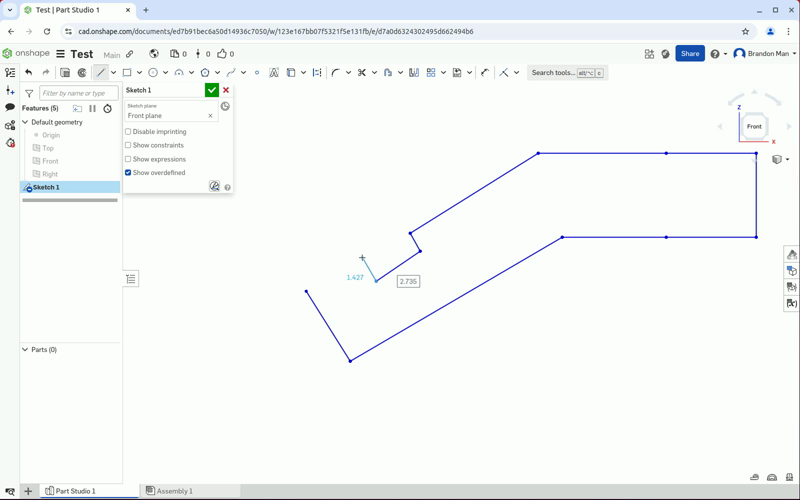
scroll(6)
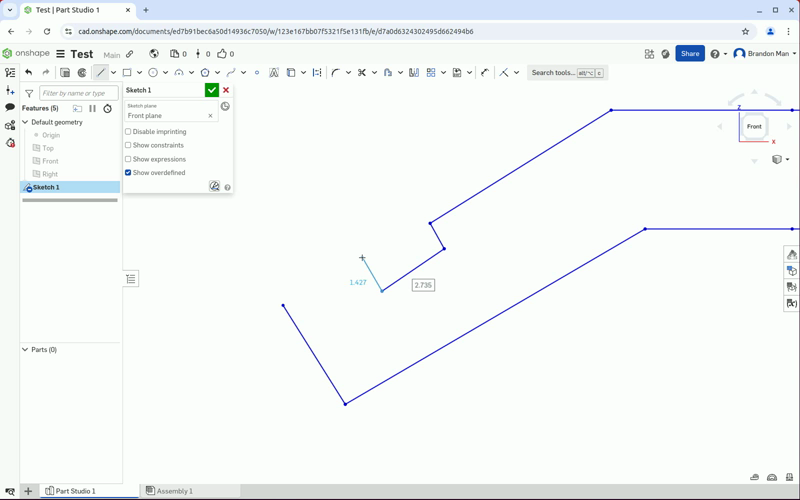
scroll(6)
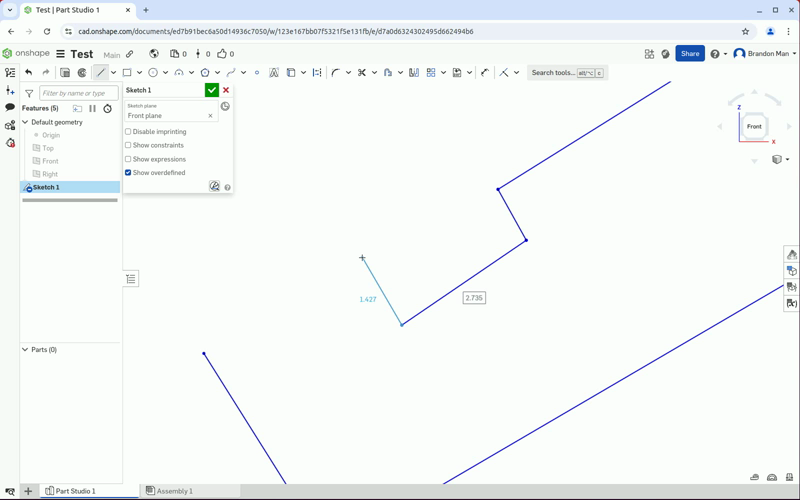
click(362, 257)
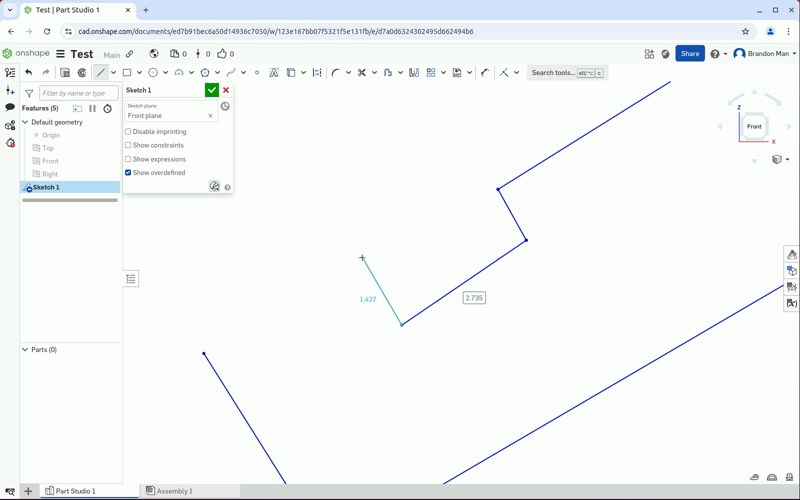
scroll(-6)
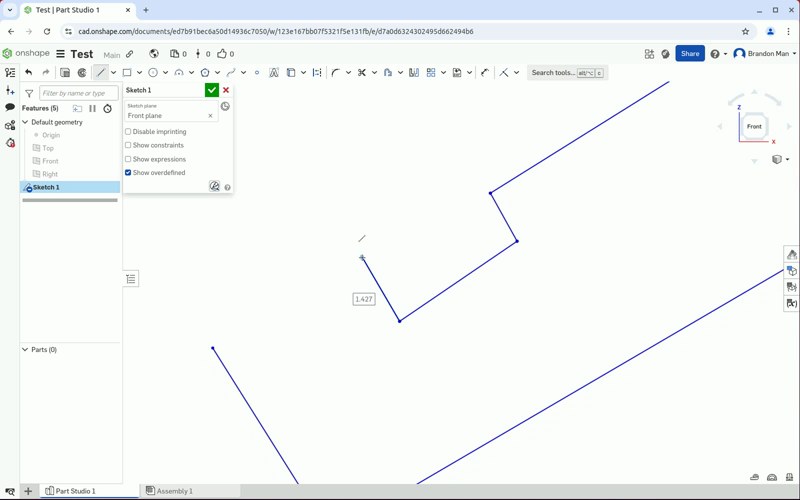
scroll(-6)
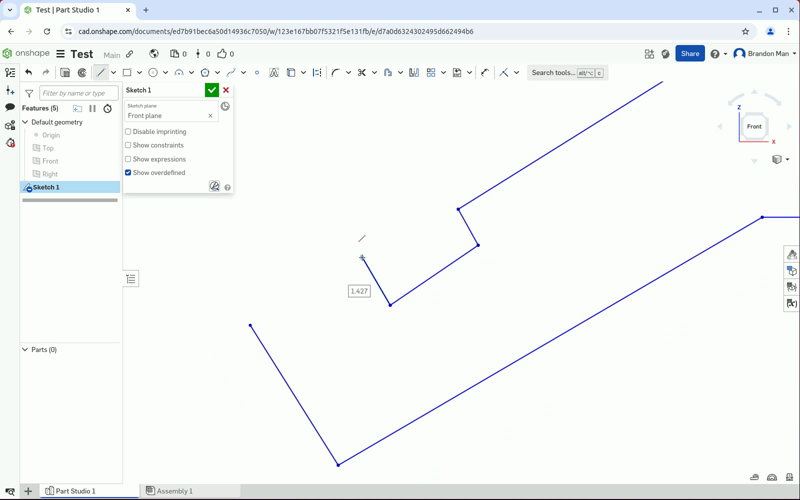
scroll(-6)
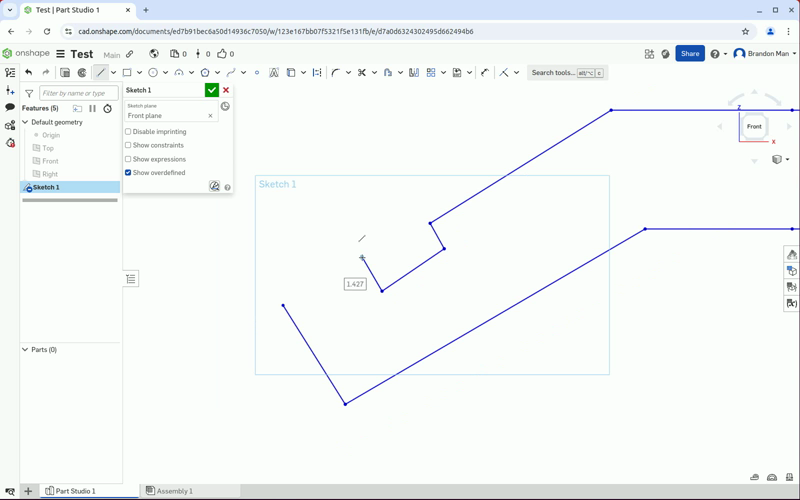
scroll(-6)
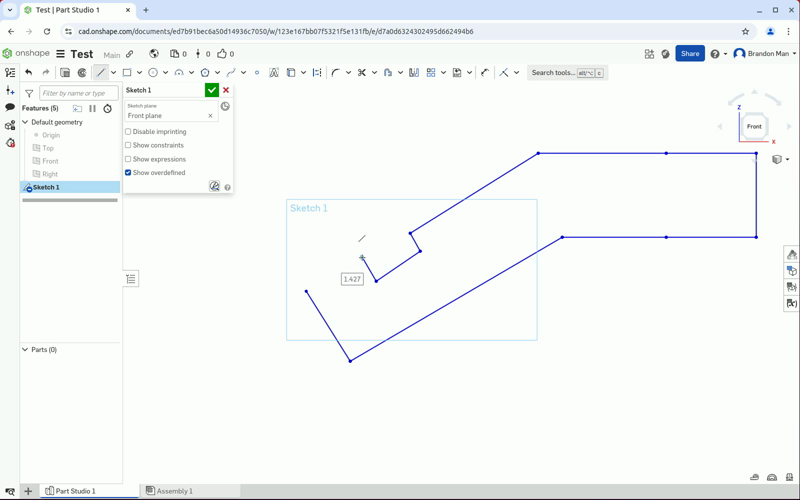
scroll(-6)
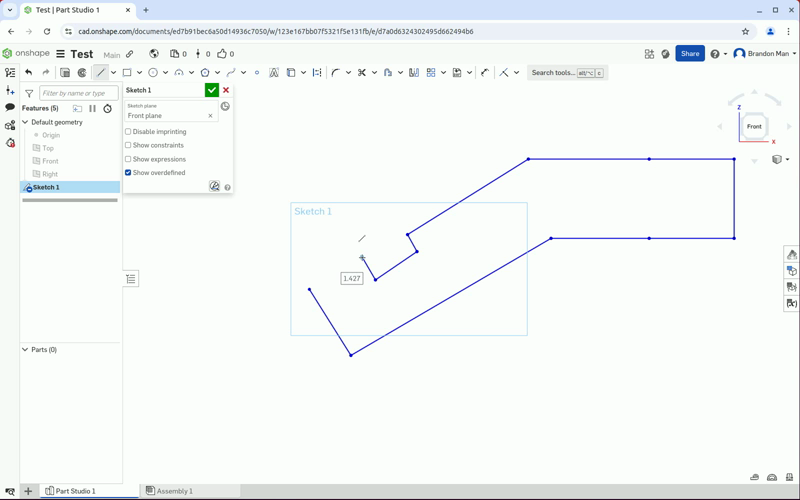
scroll(-6)
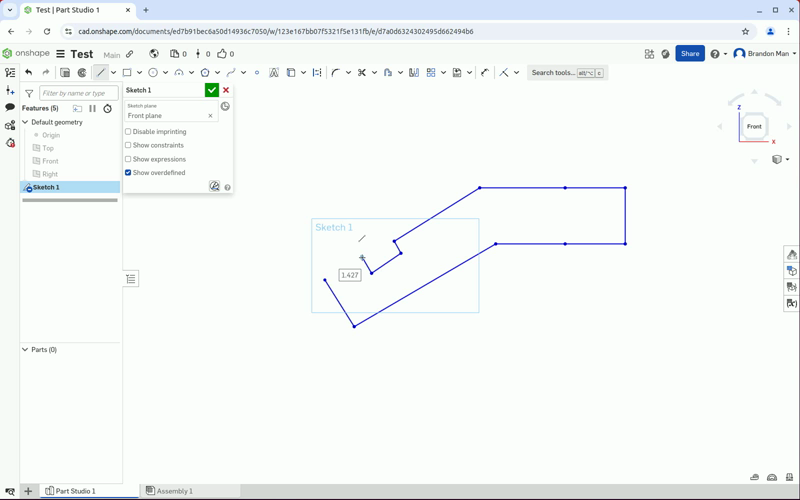
scroll(-6)
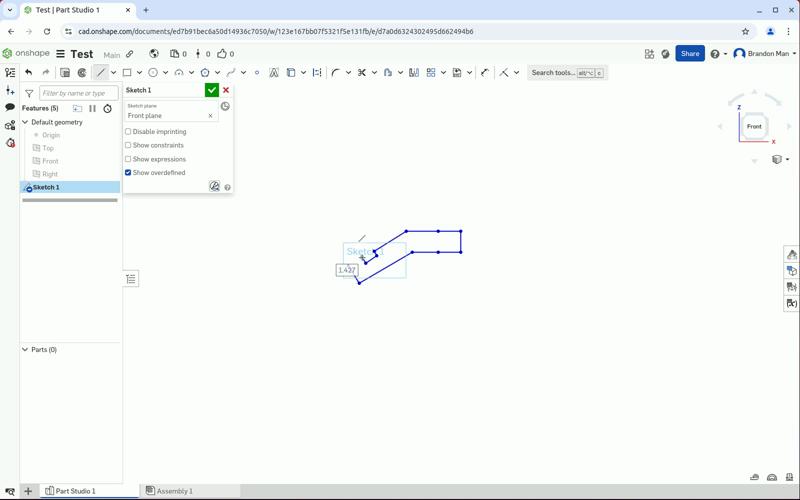
key_up(shift)
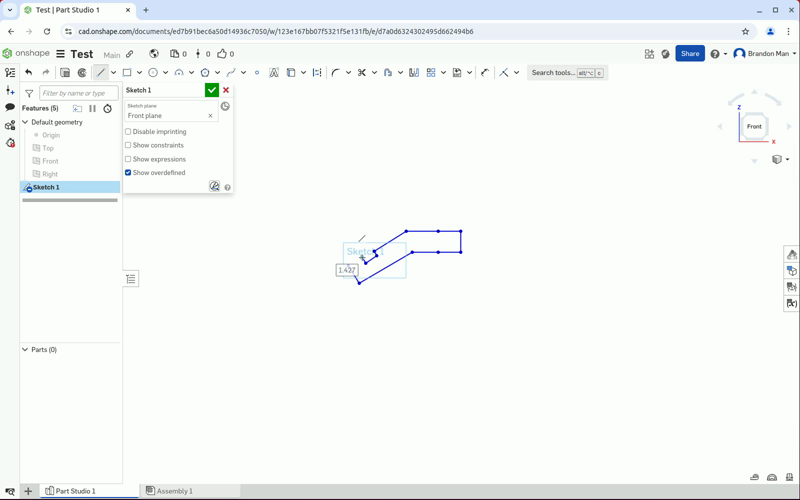
mouse_move(392, 257)
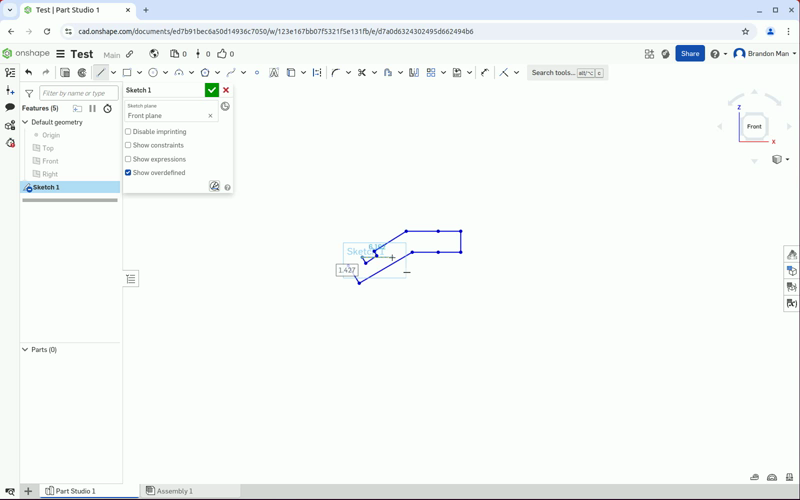
key_down(shift)
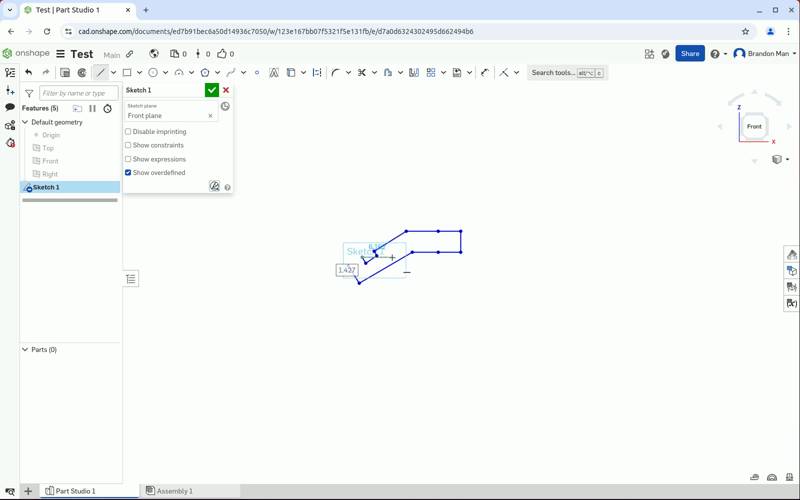
mouse_move(348, 265)
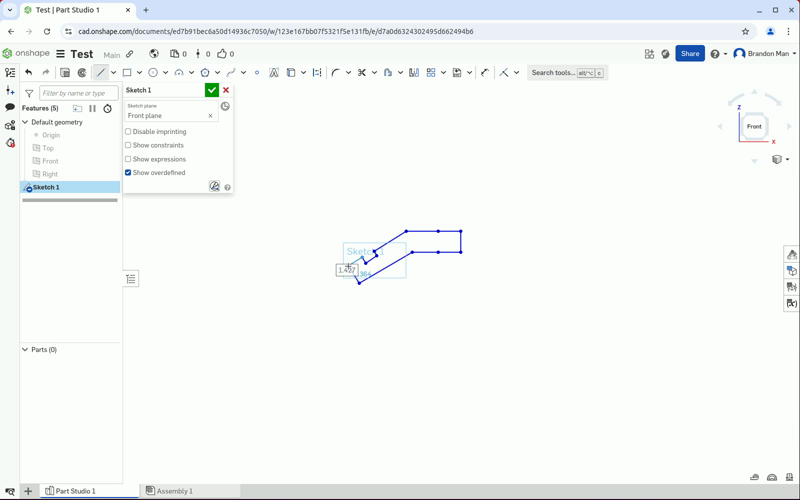
key_up(shift)
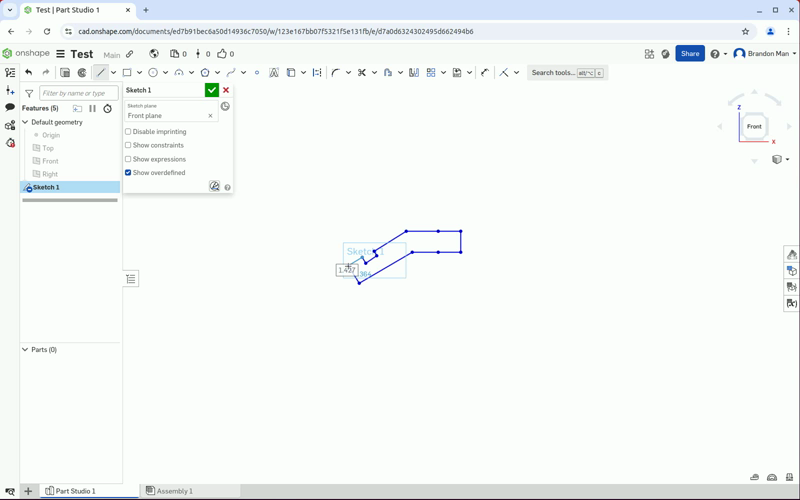
click(348, 265)
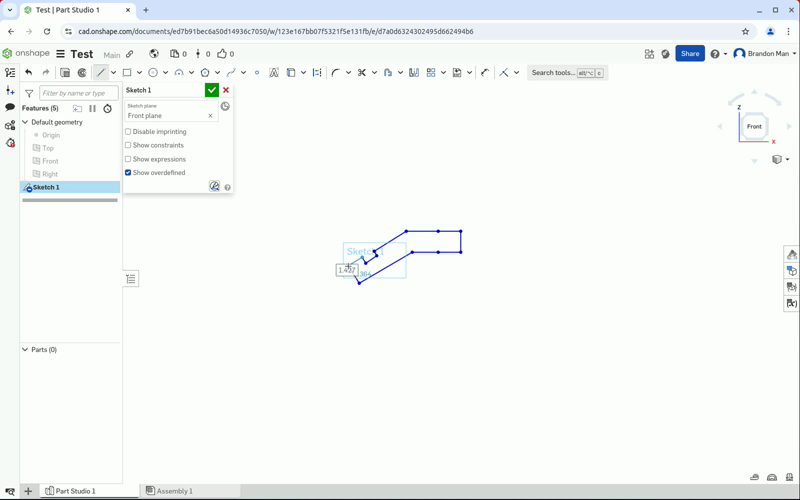
key(esc)
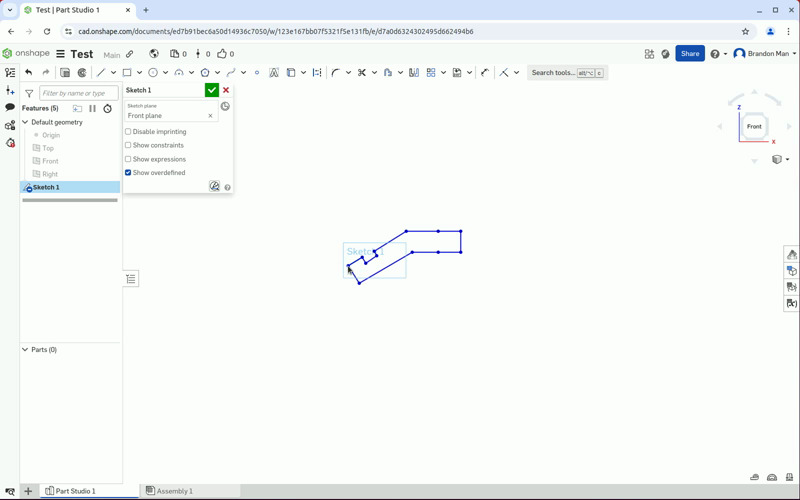
mouse_move(361, 260)
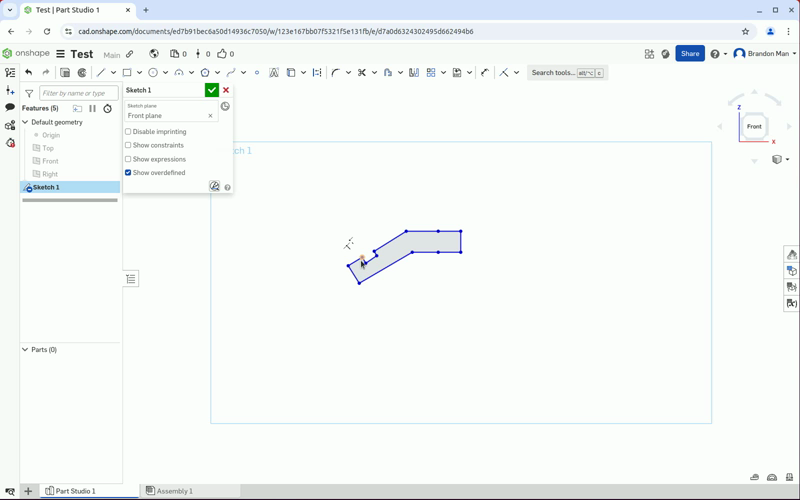
click(361, 260)
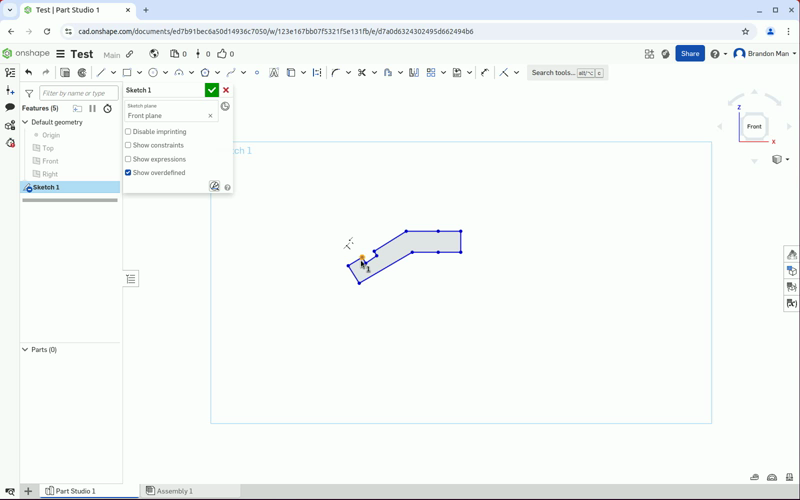
mouse_move(73, 352)
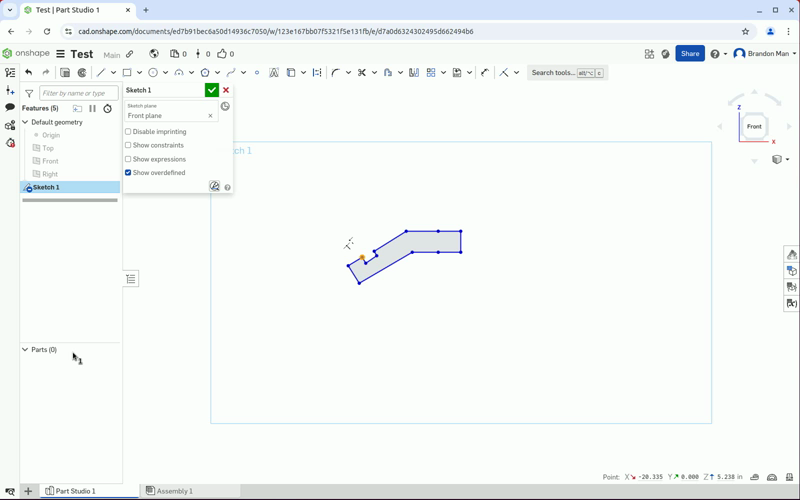
key(shift+y)
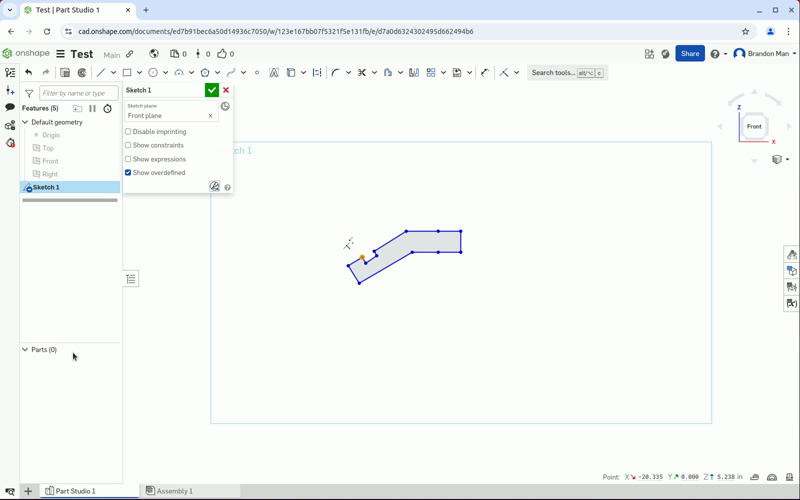
key(shift+e)
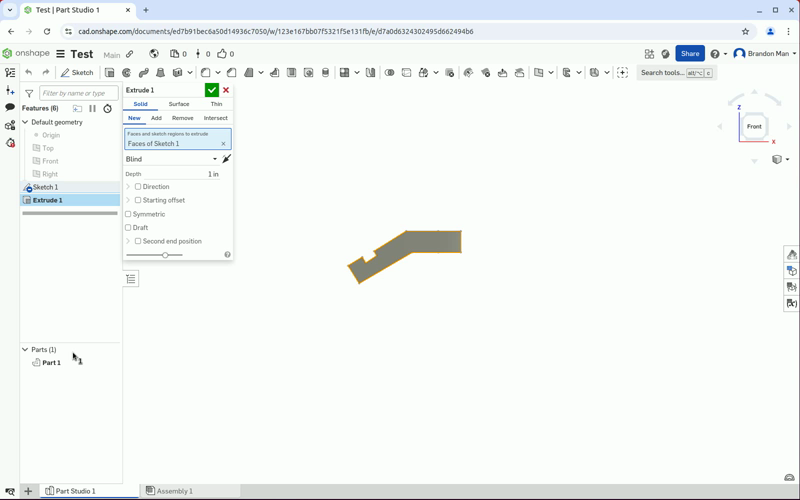
mouse_move(143, 106)
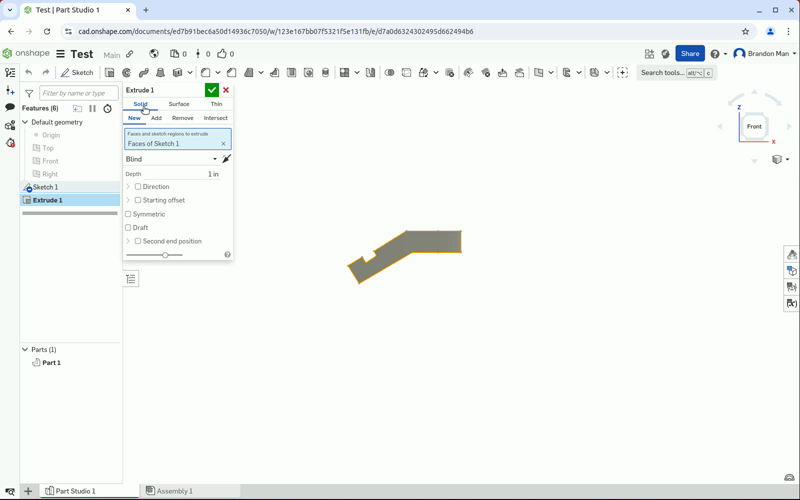
click(143, 106)
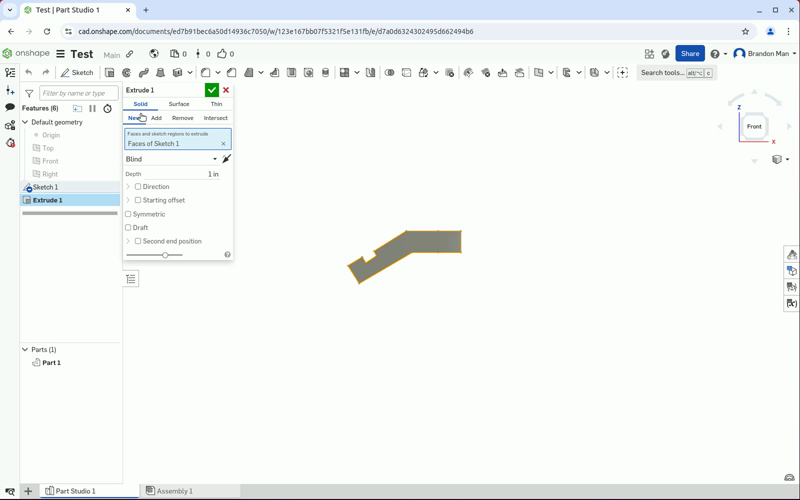
mouse_move(137, 120)
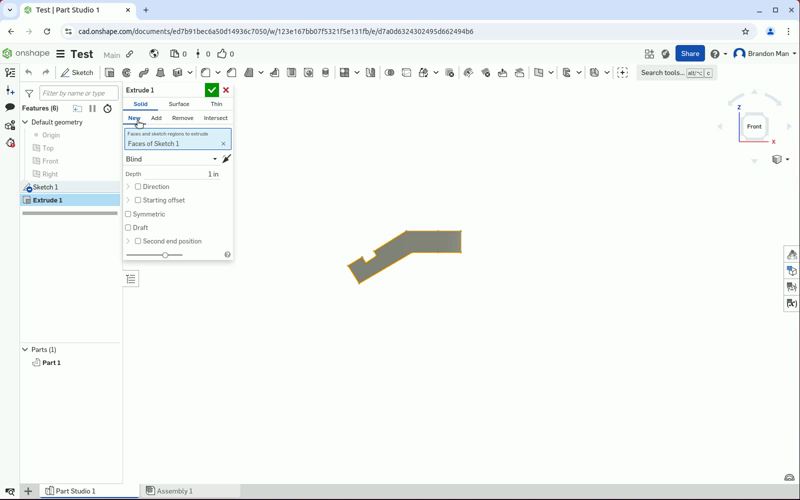
click(137, 120)
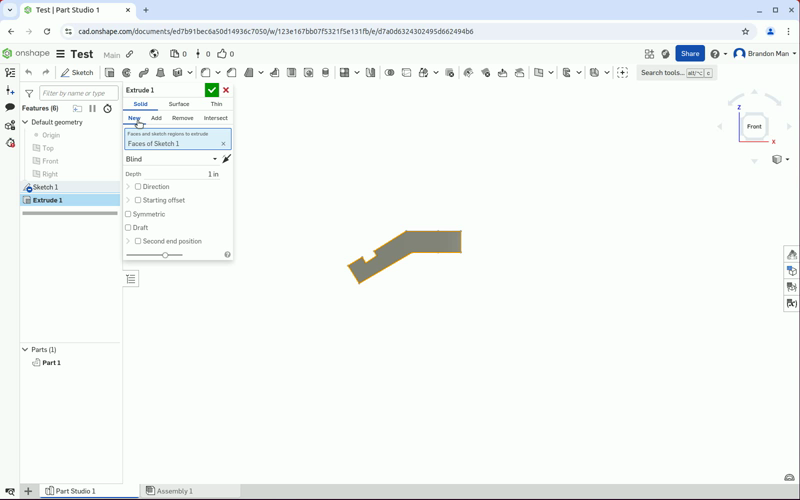
key(tab, 4)
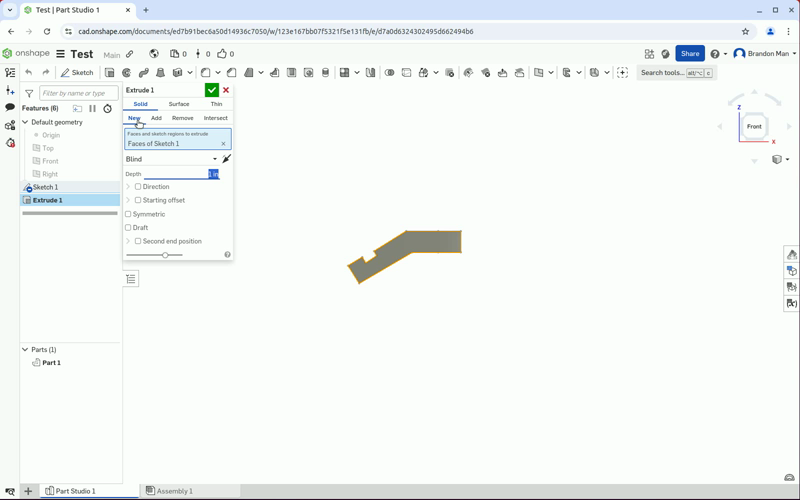
text(2.889)
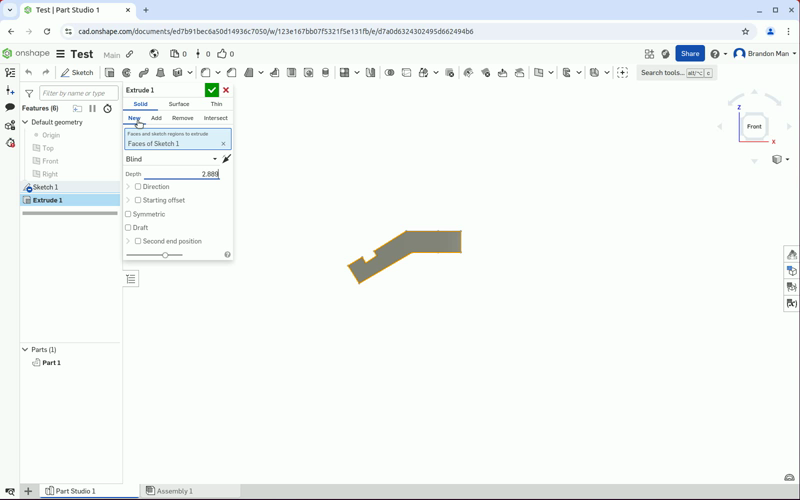
key(enter)
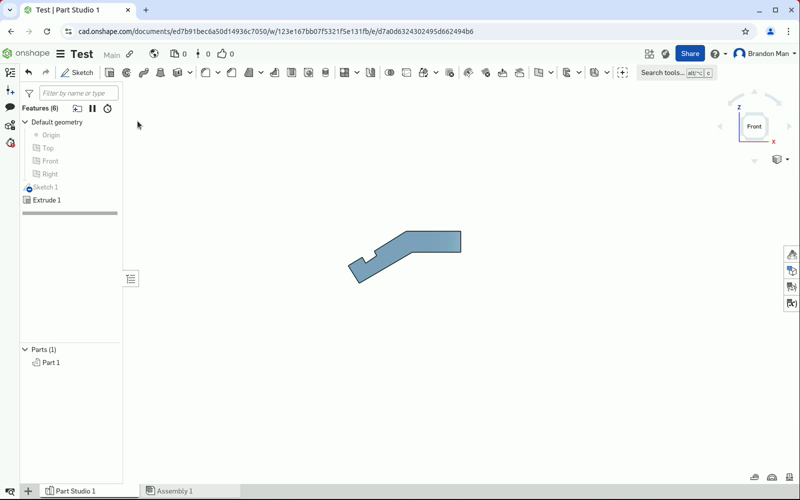
key(shift+h)
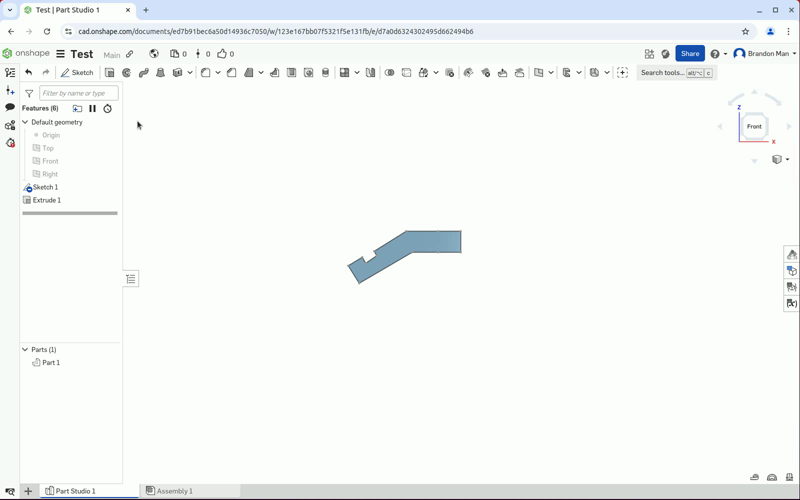
key(shift+h)
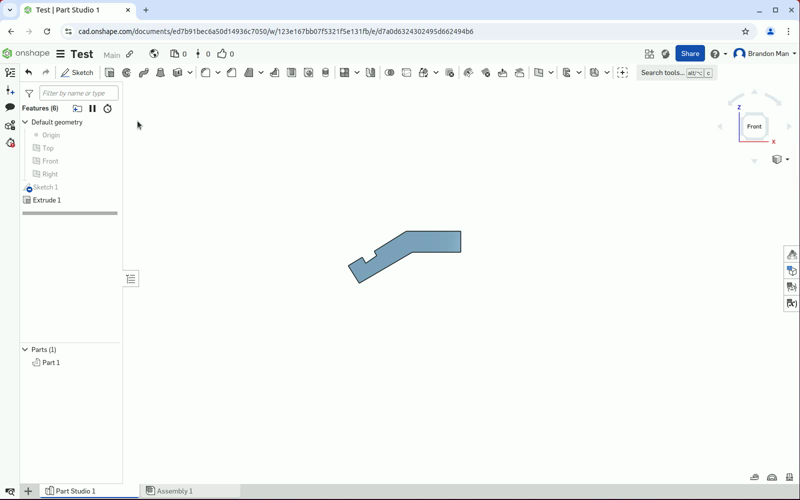
mouse_move(73, 189)
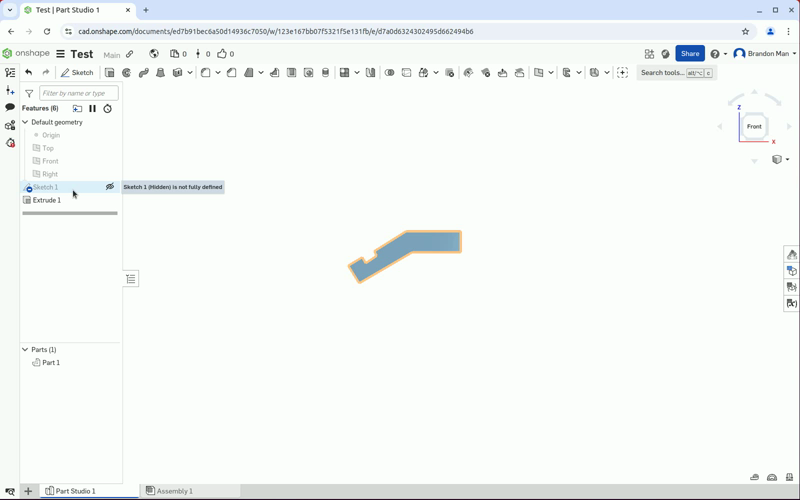
click(73, 189)
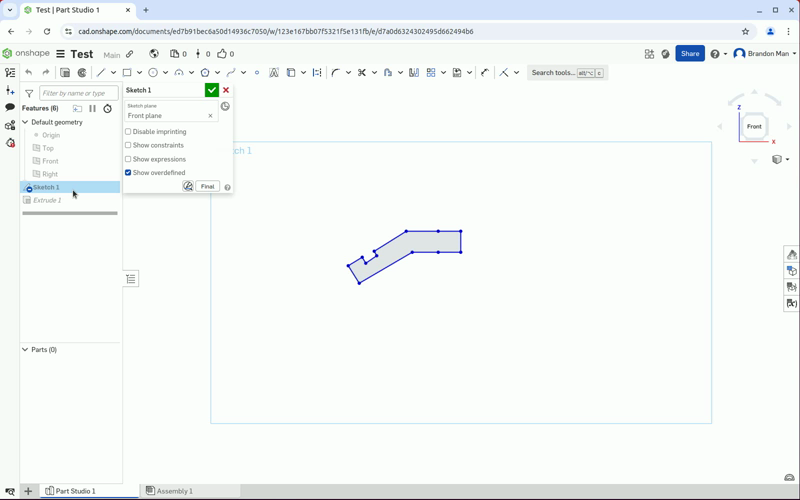
mouse_move(229, 92)
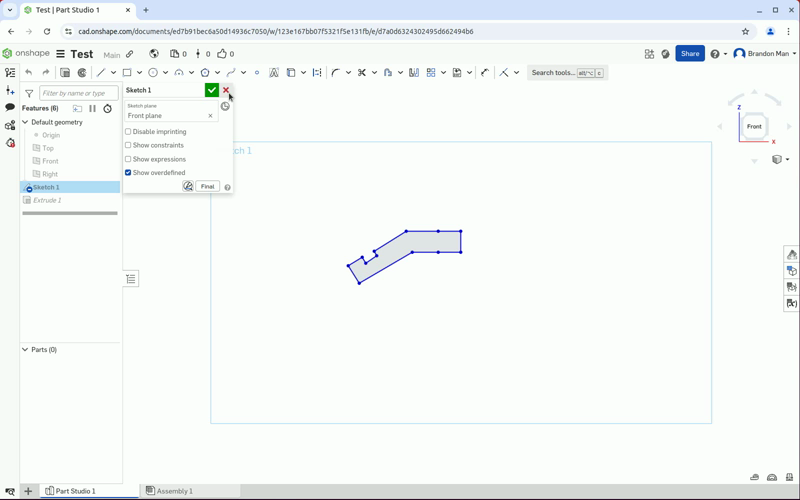
click(229, 92)
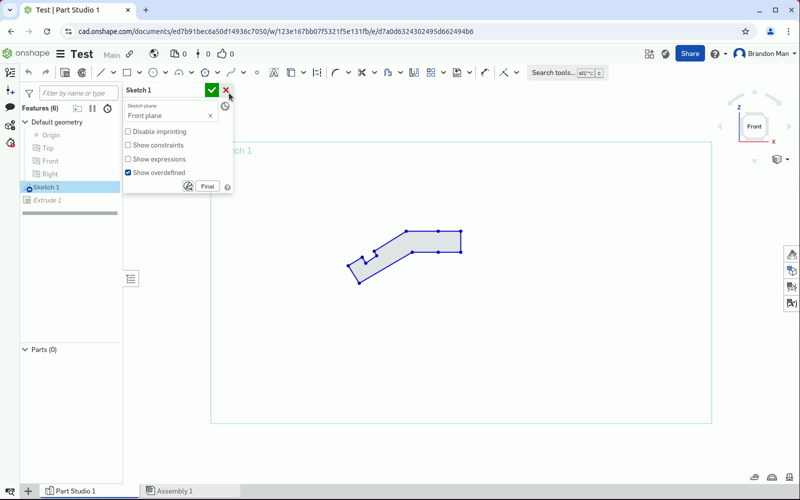
key(shift+s)
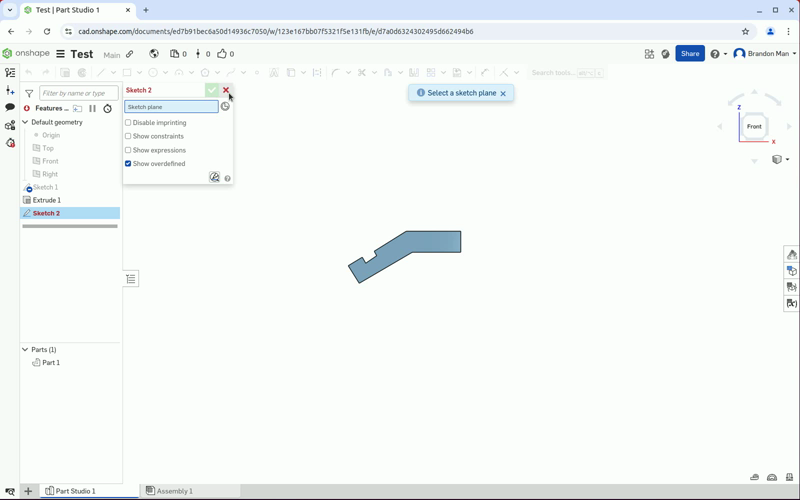
mouse_move(73, 163)
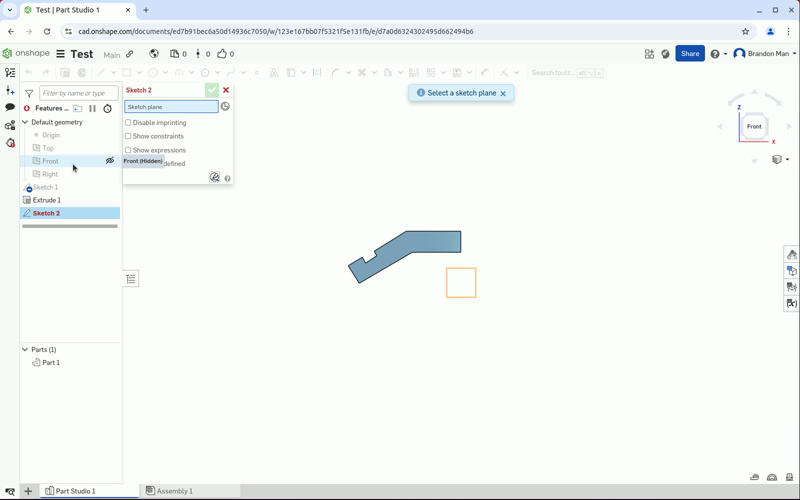
click(73, 163)
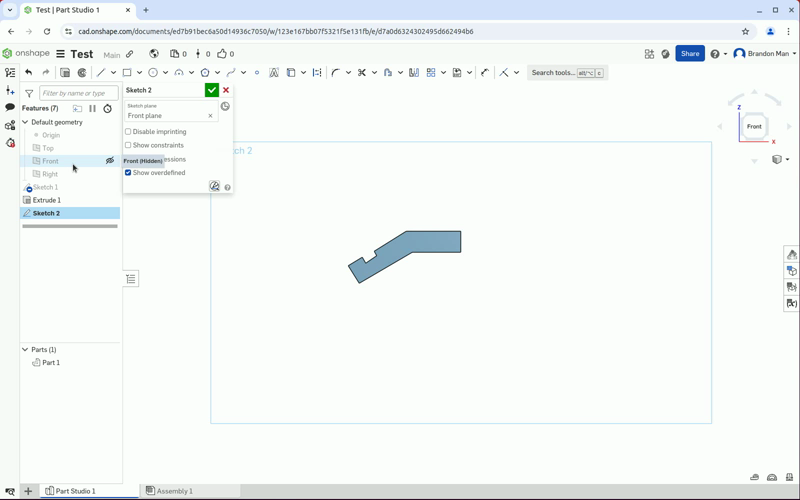
mouse_move(73, 352)
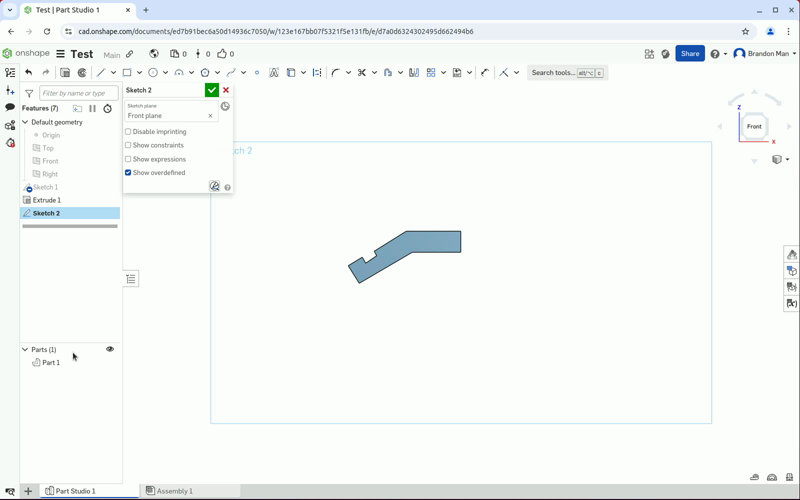
key(y)
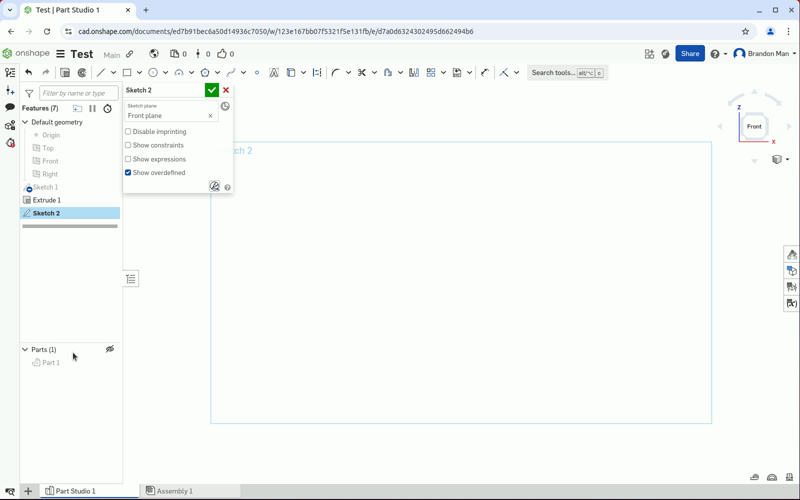
key(l)
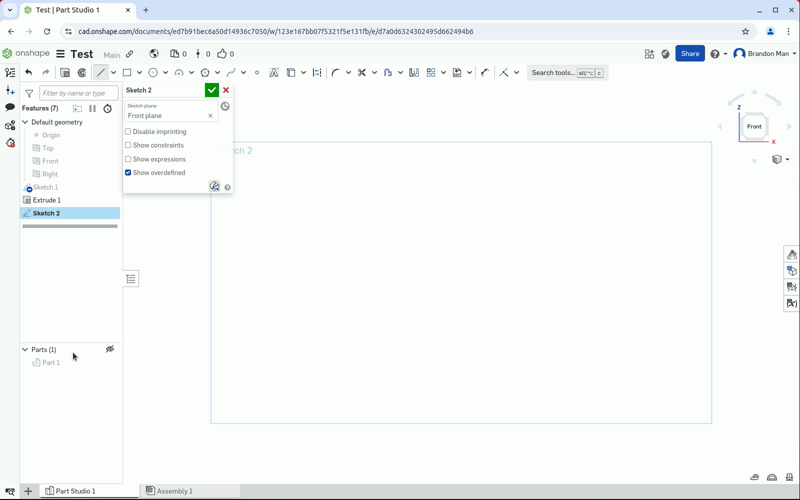
key_down(shift)
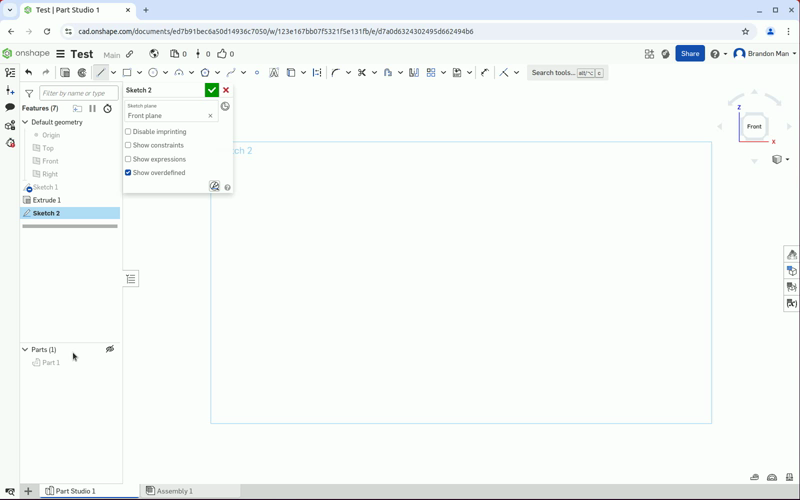
mouse_move(439, 272)
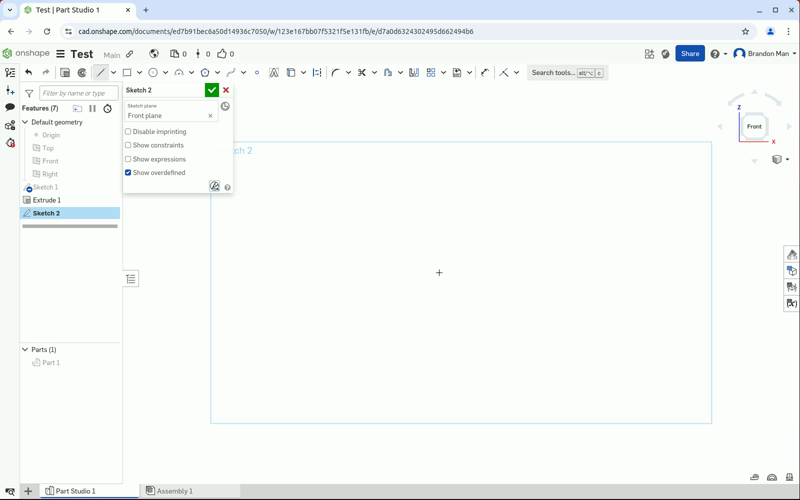
click(439, 272)
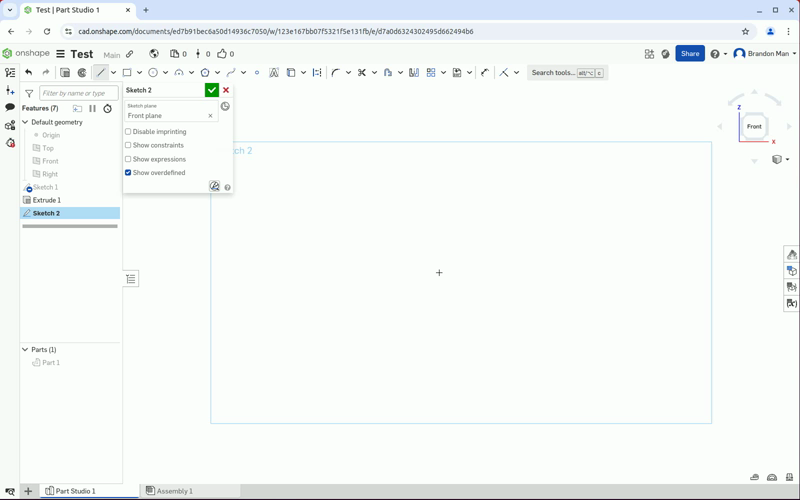
key_up(shift)
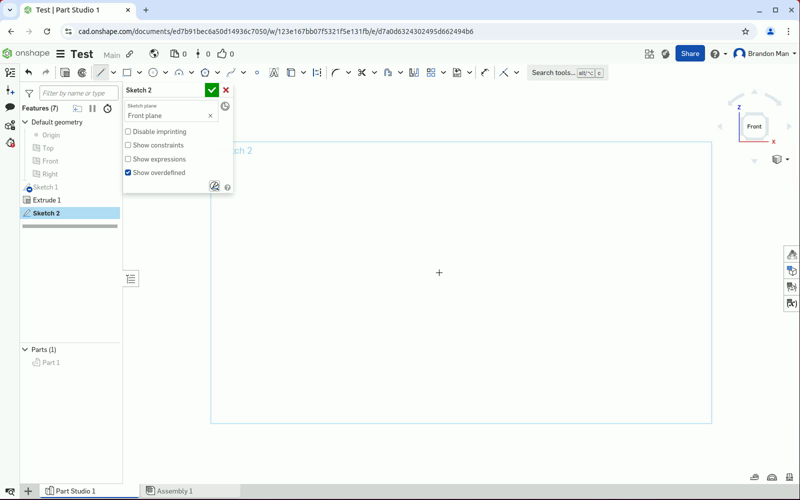
key_down(shift)
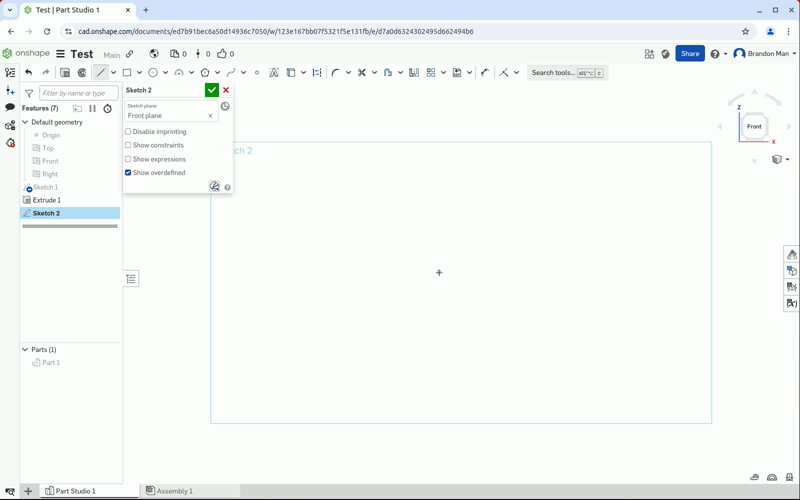
mouse_move(508, 272)
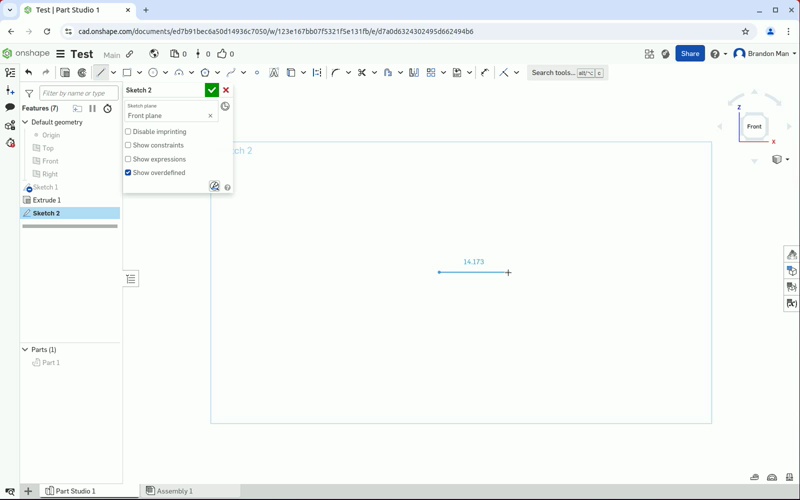
click(508, 272)
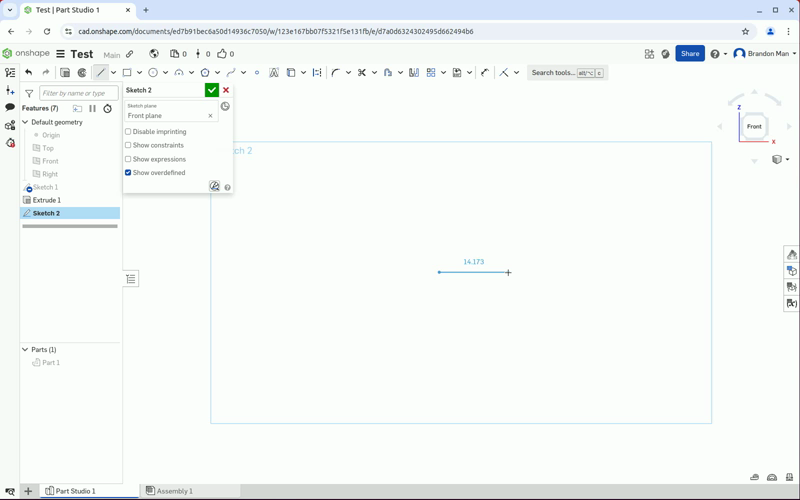
key_up(shift)
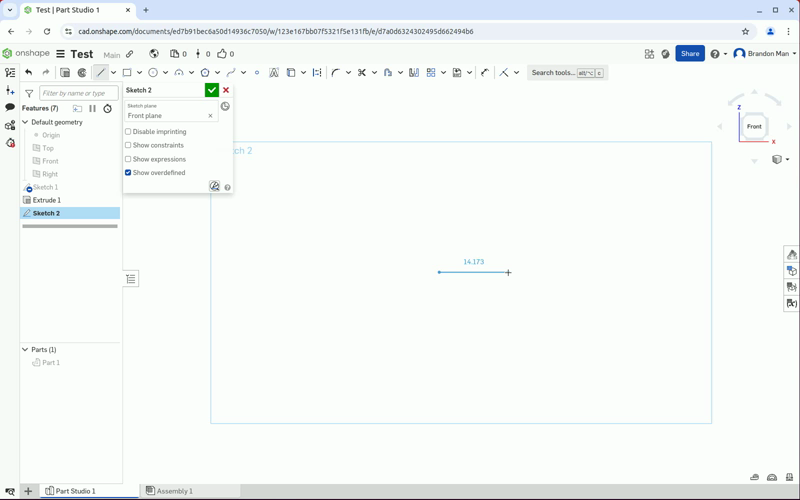
key_down(shift)
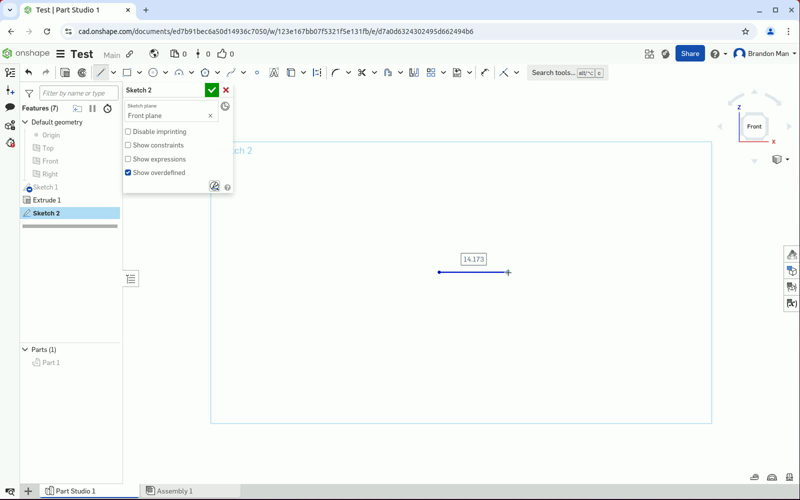
mouse_move(538, 272)
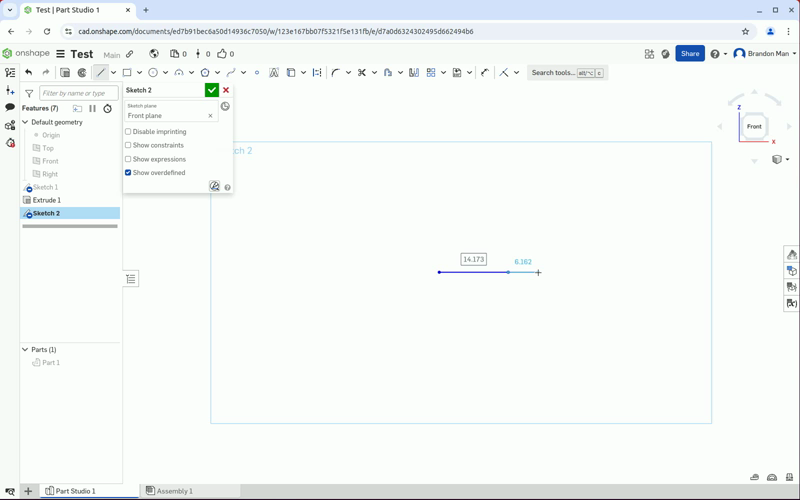
mouse_move(508, 217)
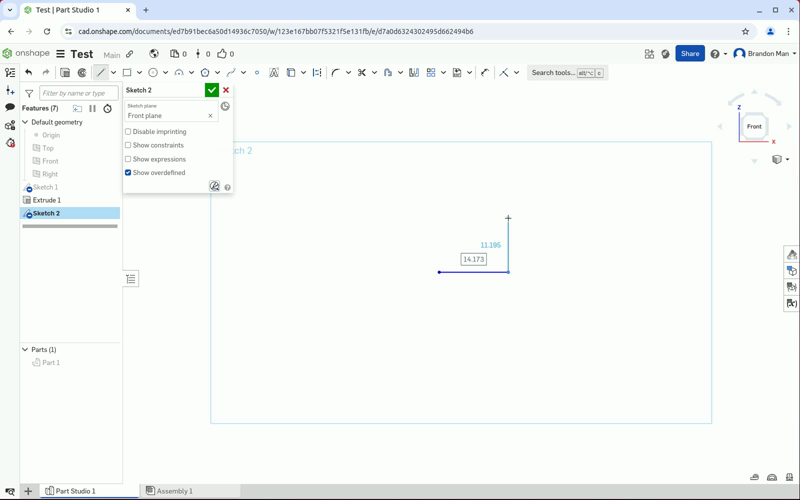
click(508, 217)
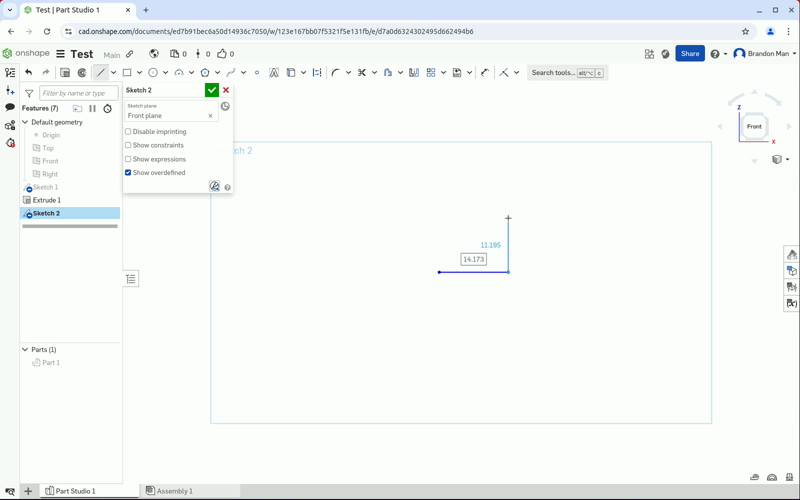
key_up(shift)
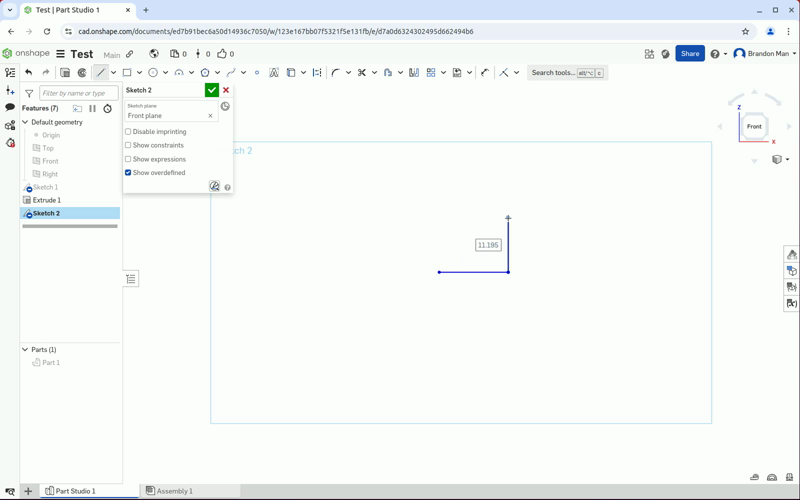
key_down(shift)
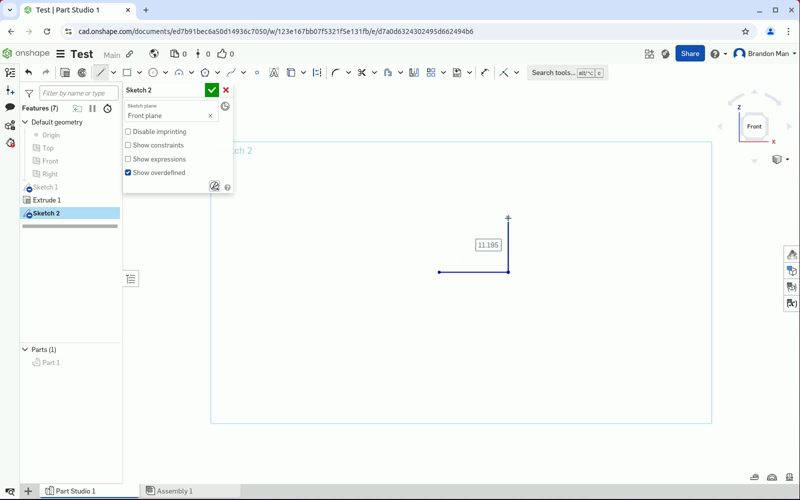
mouse_move(439, 217)
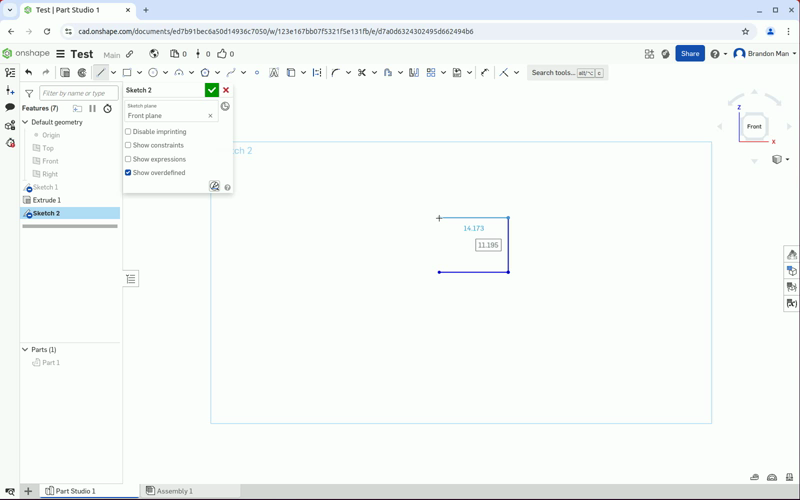
click(439, 217)
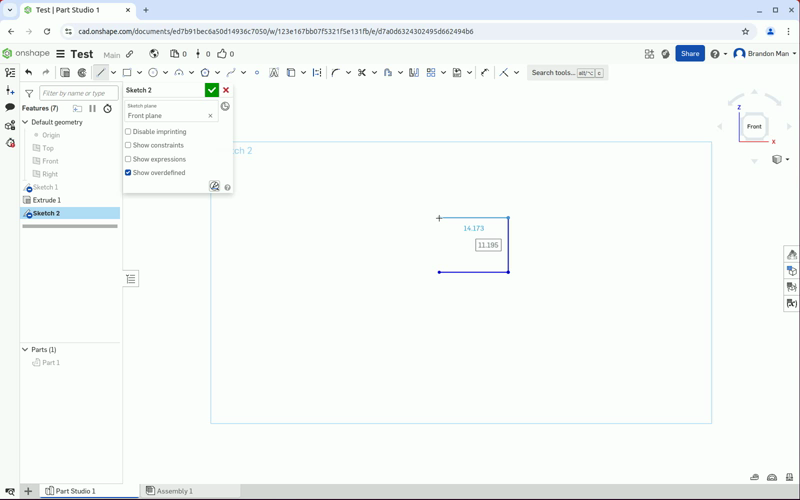
key_up(shift)
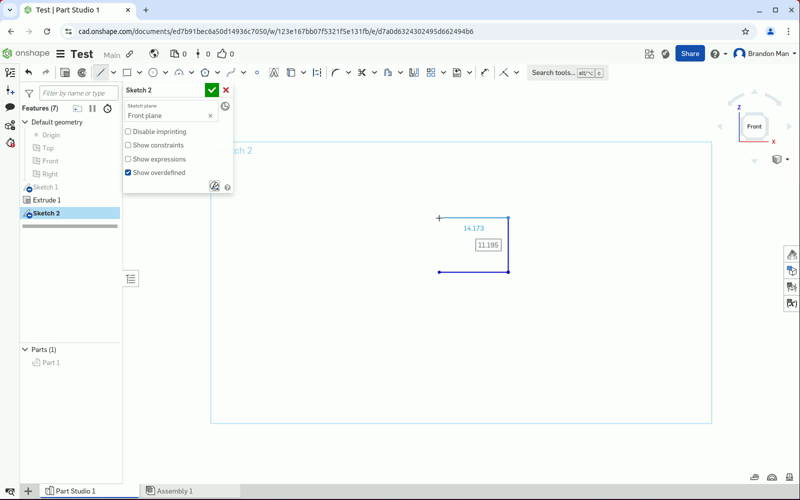
key_down(shift)
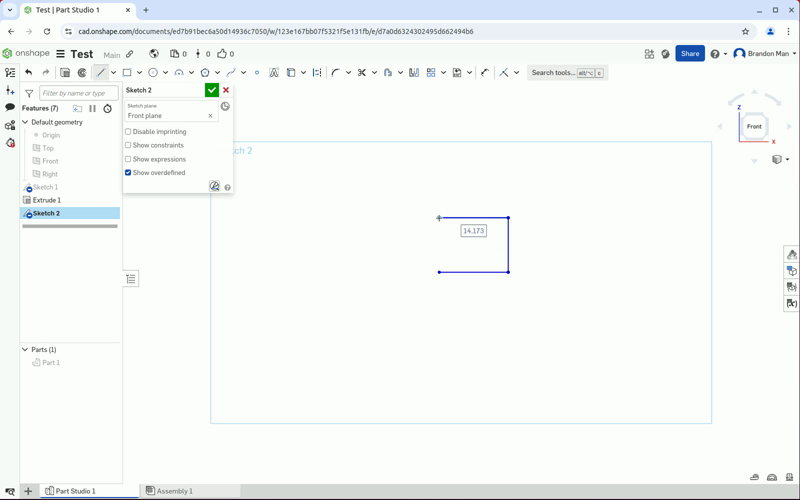
mouse_move(469, 217)
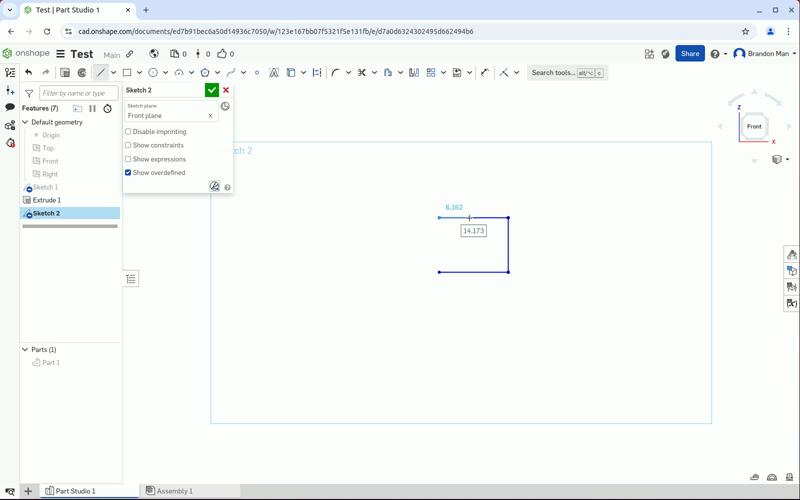
mouse_move(439, 231)
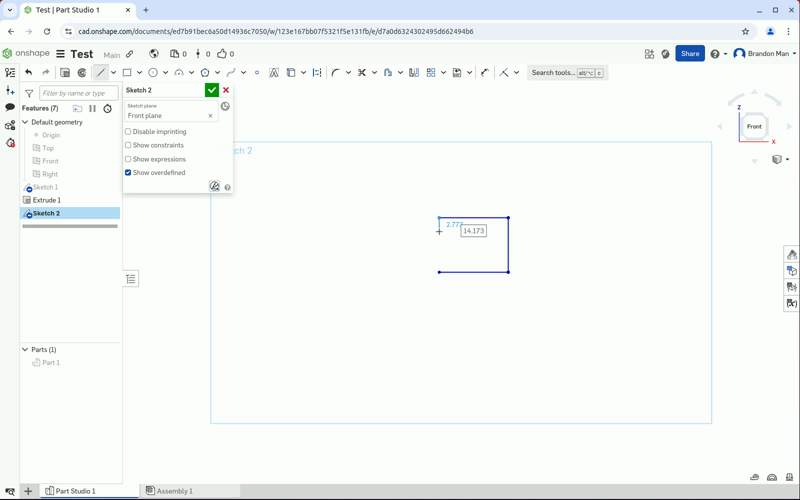
click(439, 231)
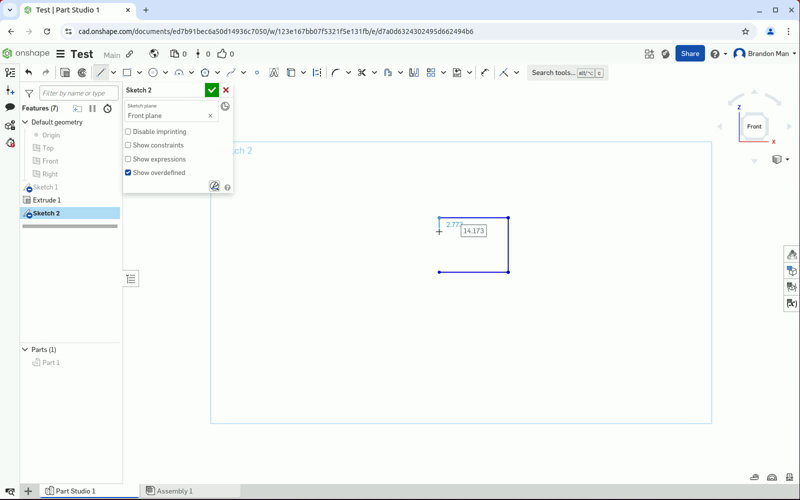
key_up(shift)
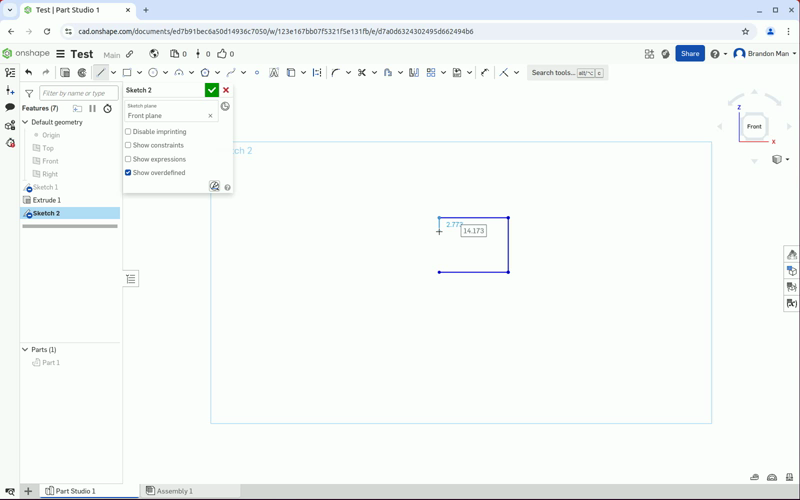
key_down(shift)
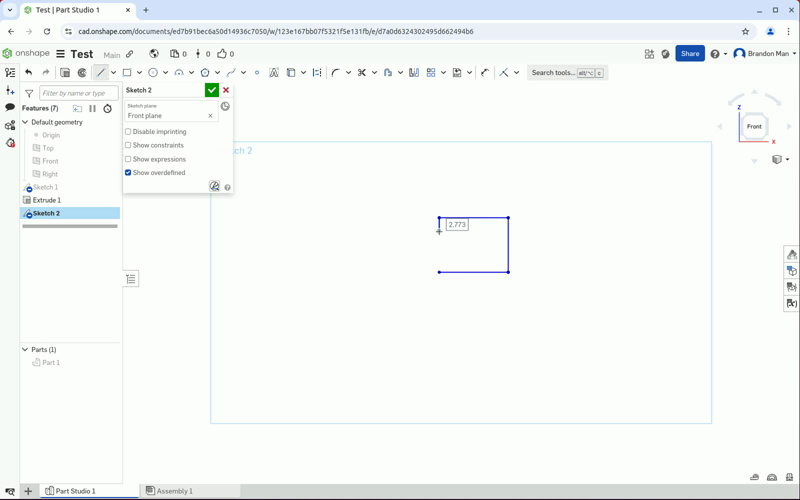
mouse_move(469, 231)
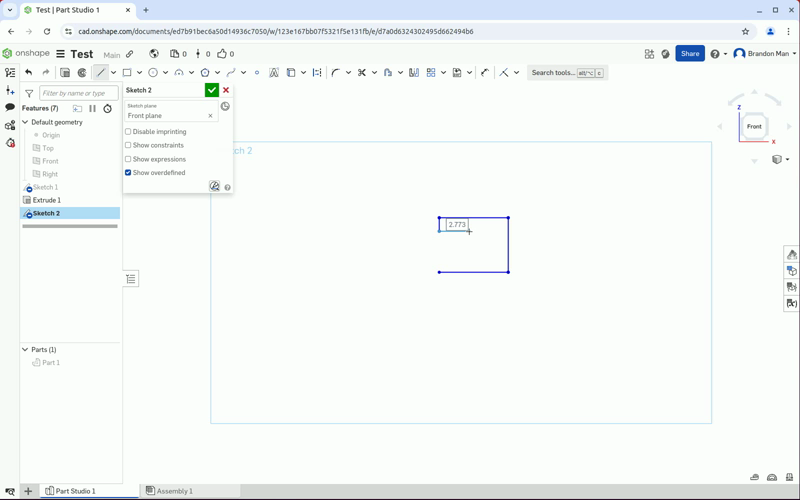
mouse_move(461, 231)
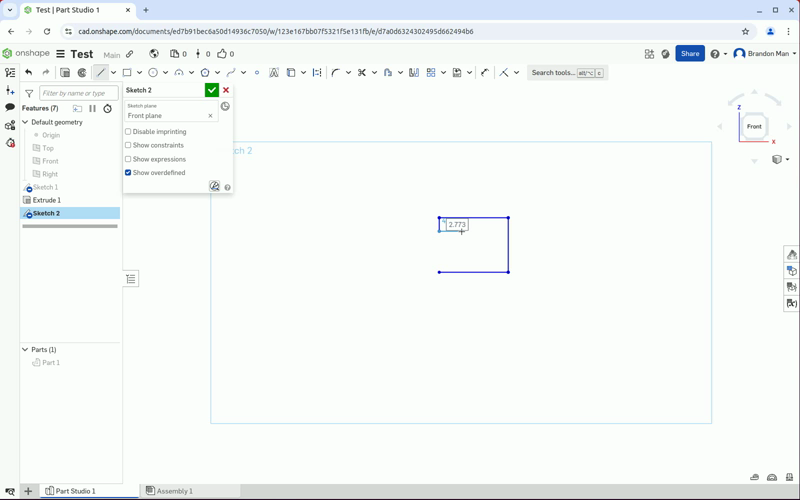
click(461, 231)
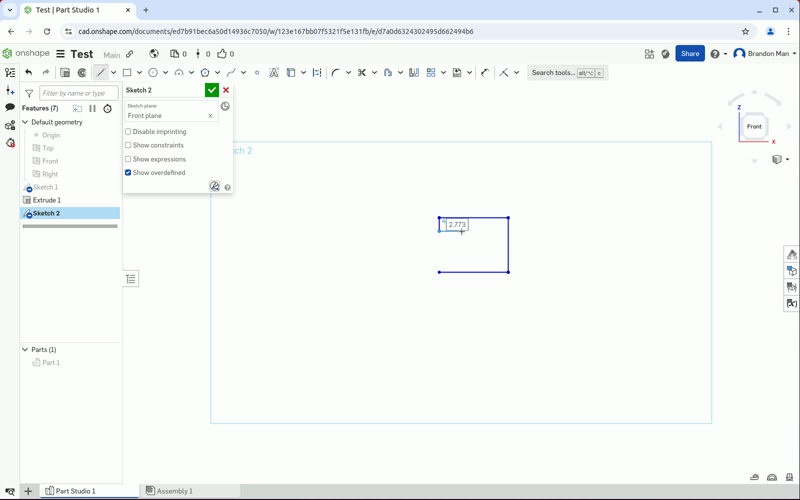
key_up(shift)
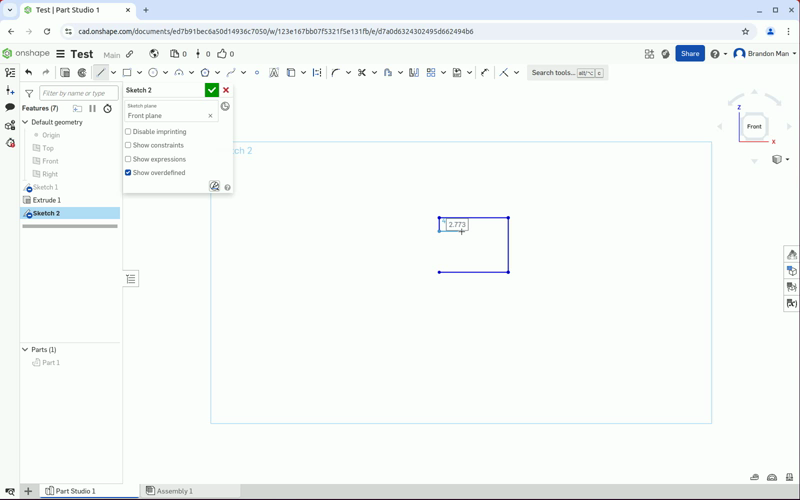
key_down(shift)
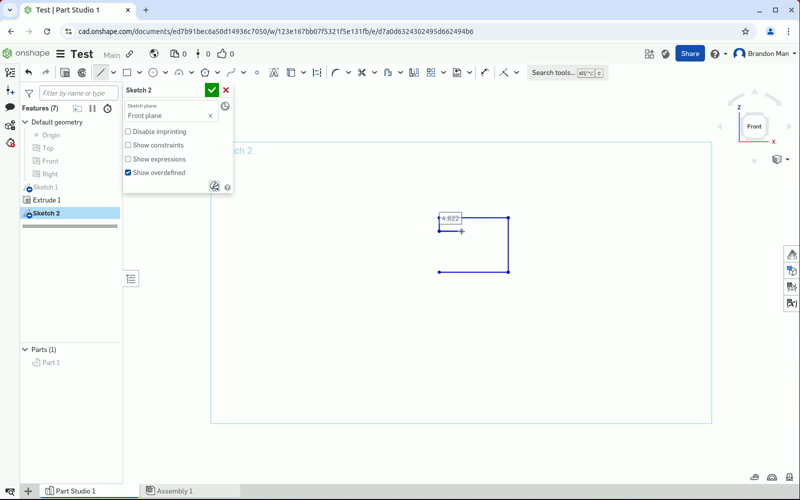
mouse_move(492, 231)
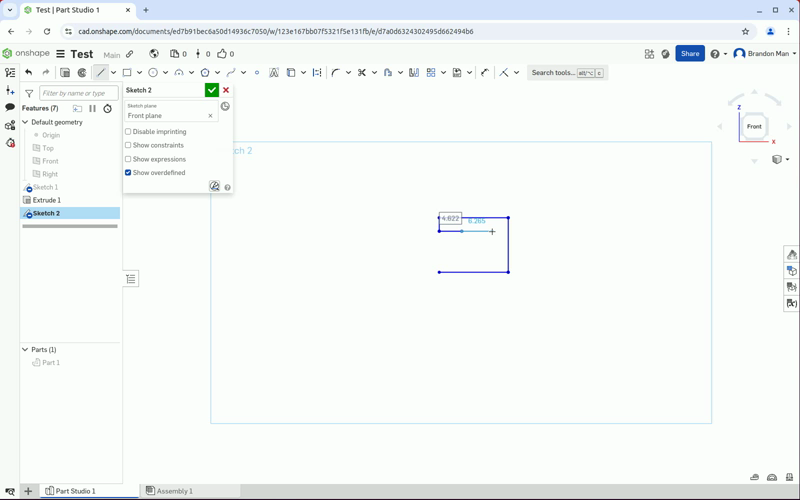
mouse_move(461, 252)
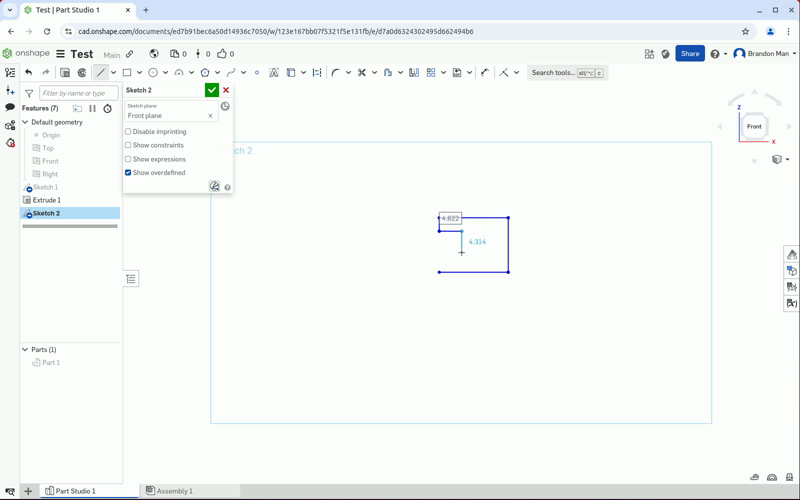
click(461, 252)
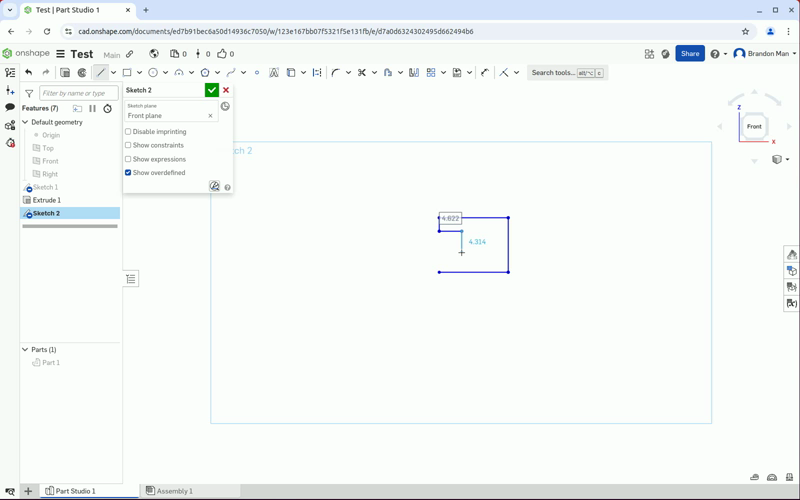
key_up(shift)
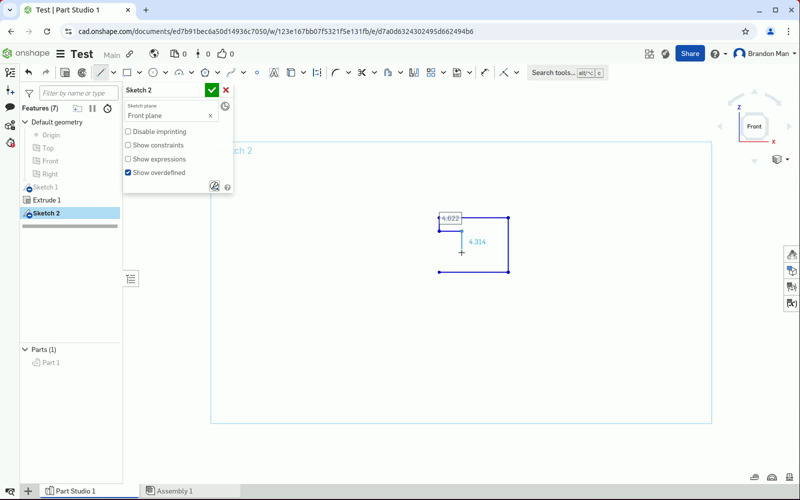
key_down(shift)
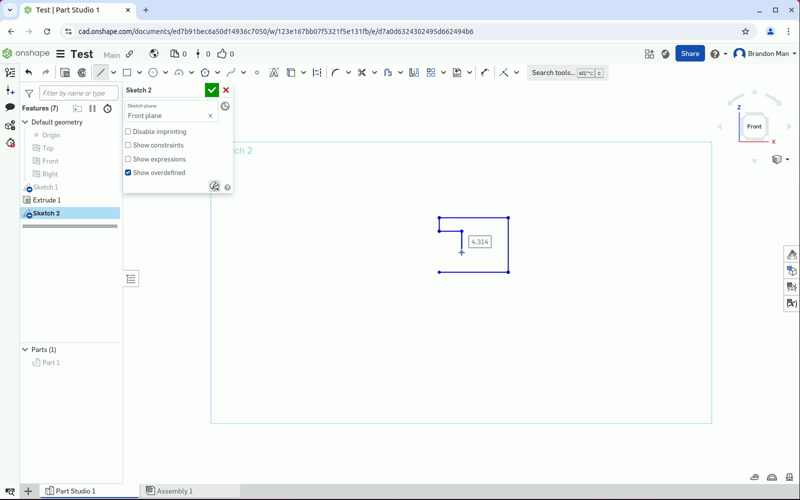
mouse_move(492, 252)
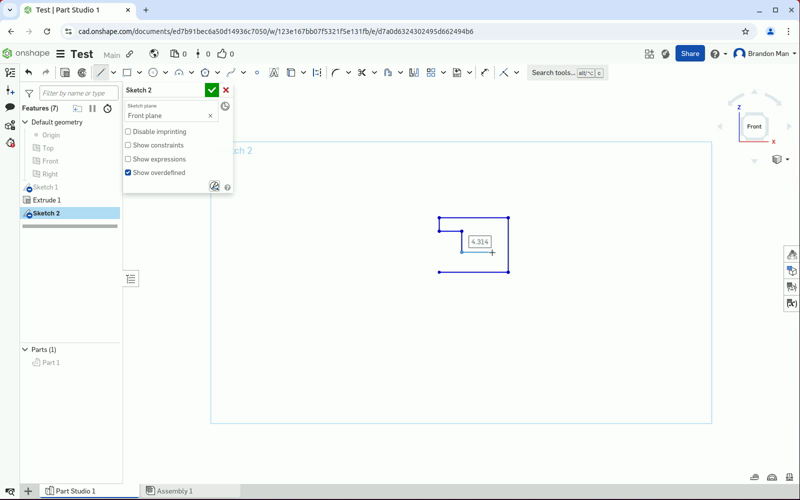
mouse_move(439, 252)
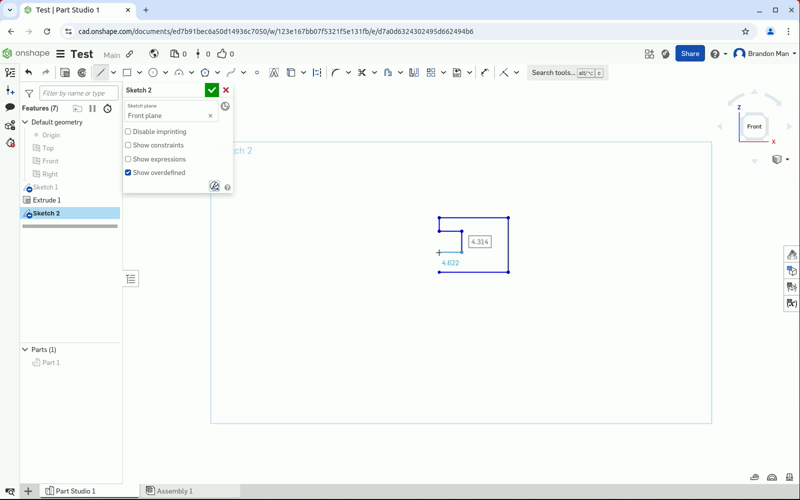
click(439, 252)
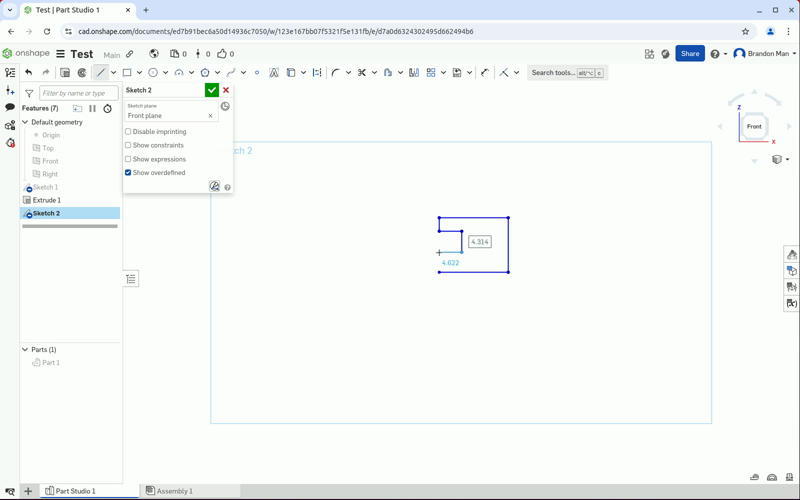
key_up(shift)
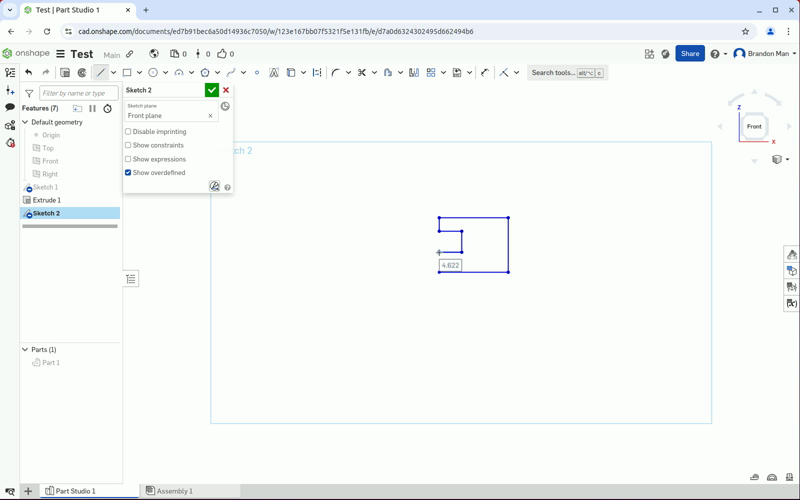
mouse_move(469, 252)
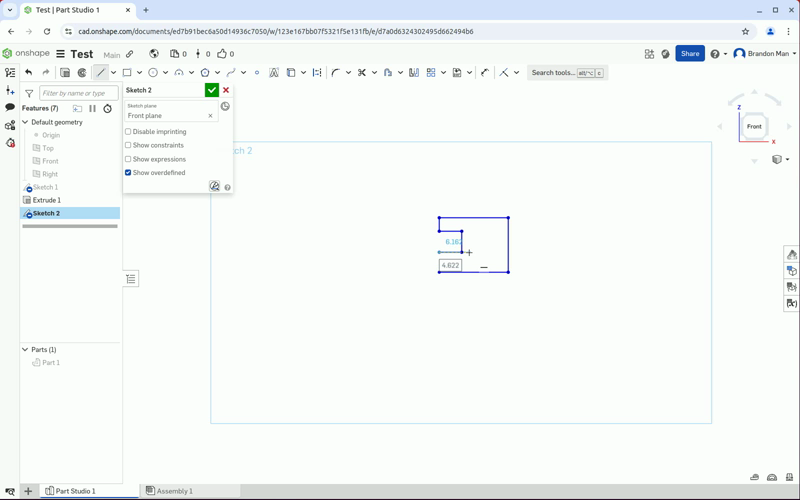
key_down(shift)
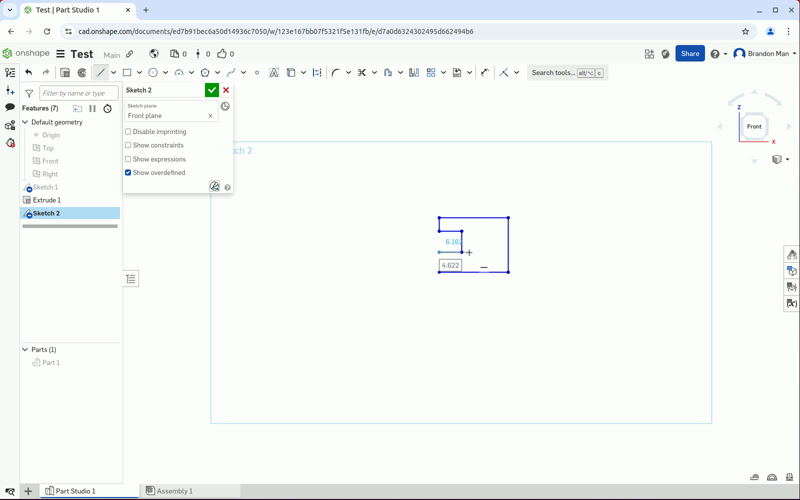
mouse_move(439, 272)
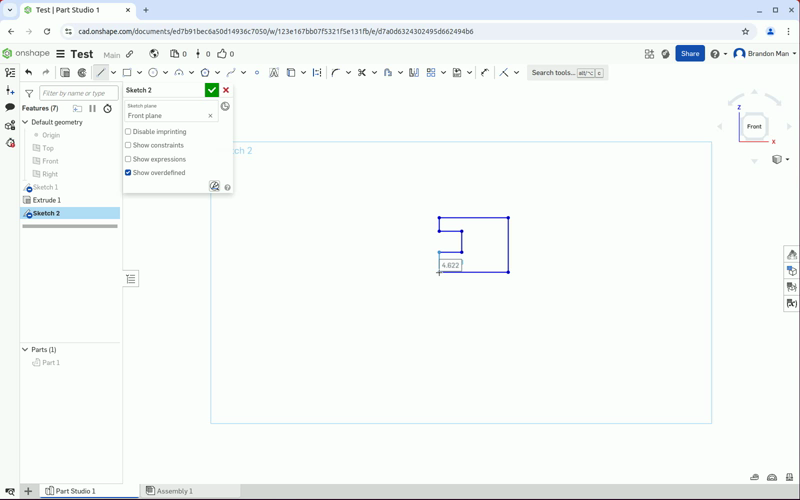
key_up(shift)
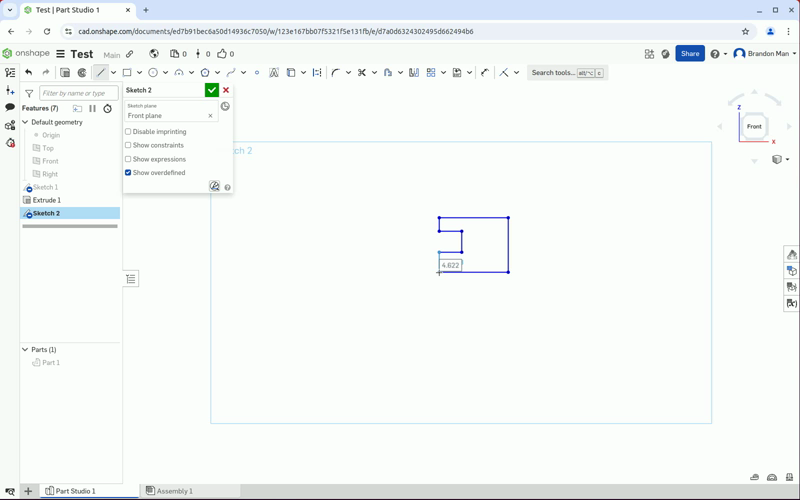
click(439, 272)
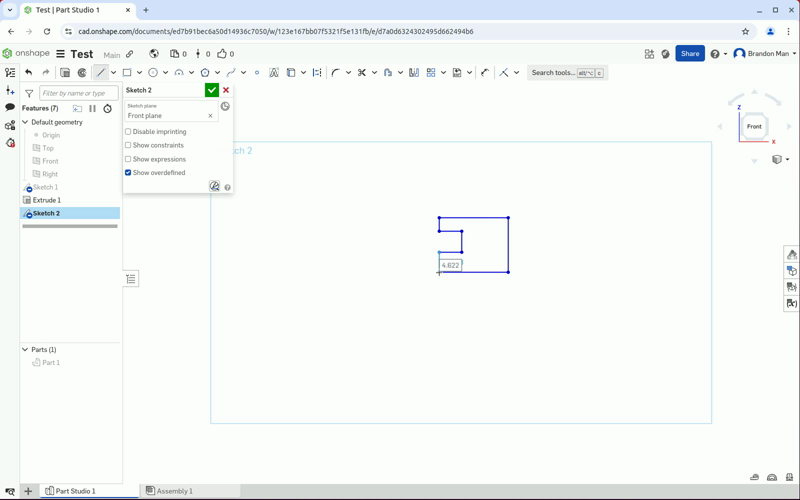
key(esc)
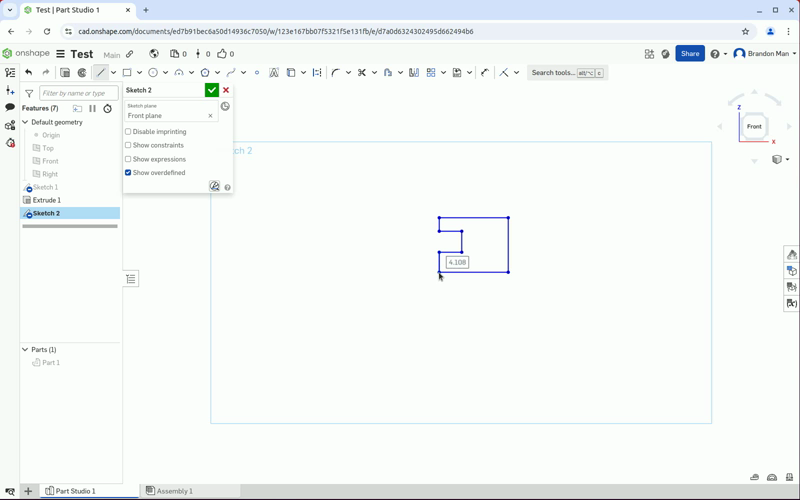
mouse_move(491, 252)
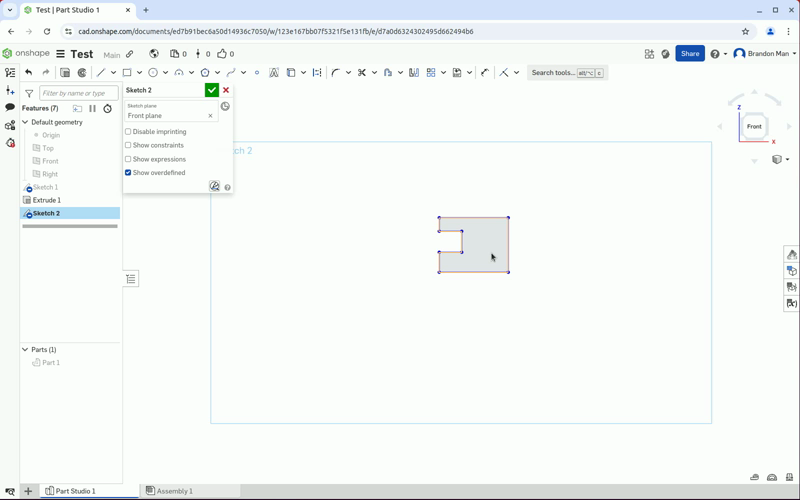
click(491, 252)
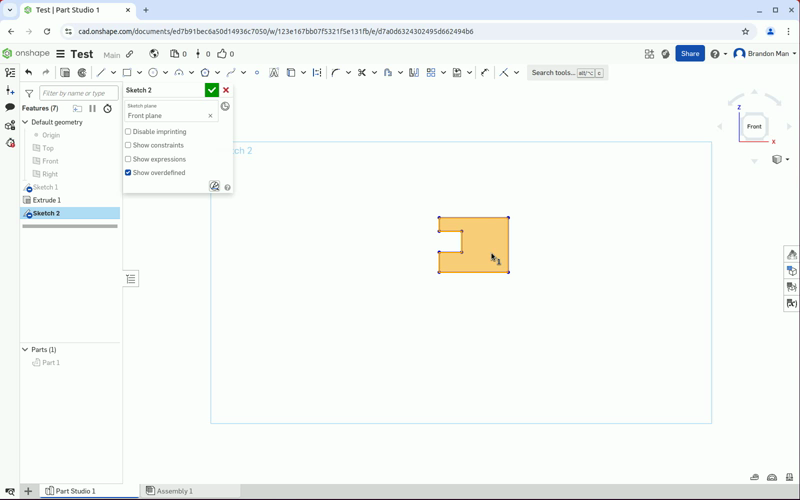
mouse_move(73, 352)
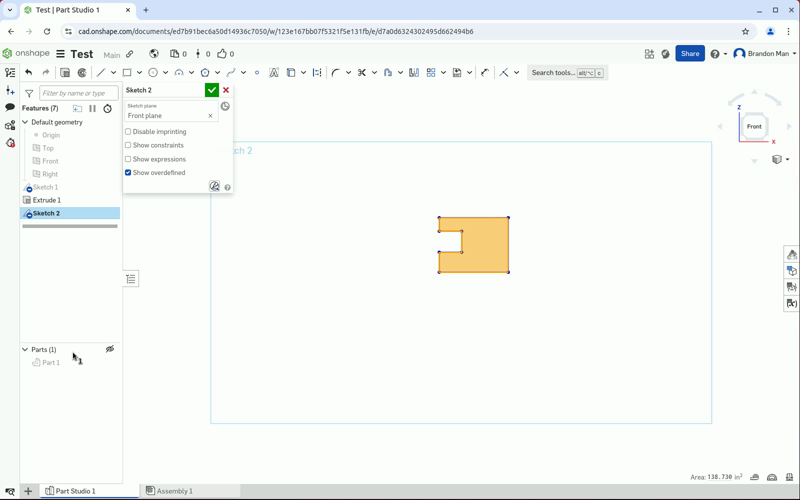
key(shift+y)
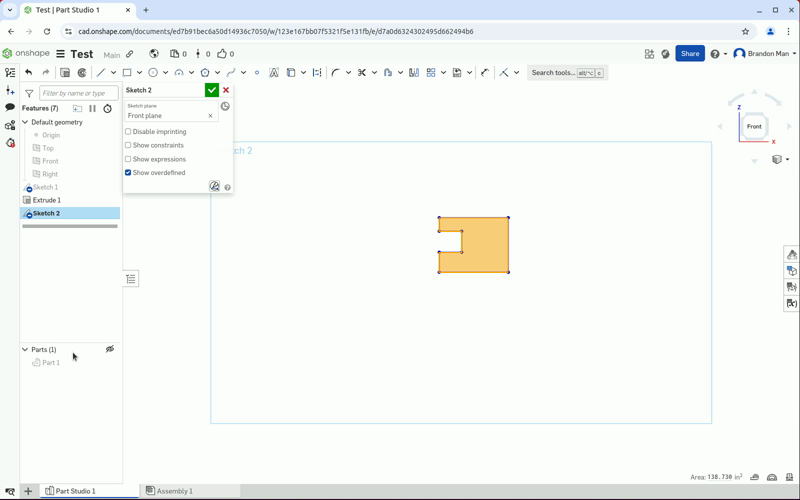
key(shift+e)
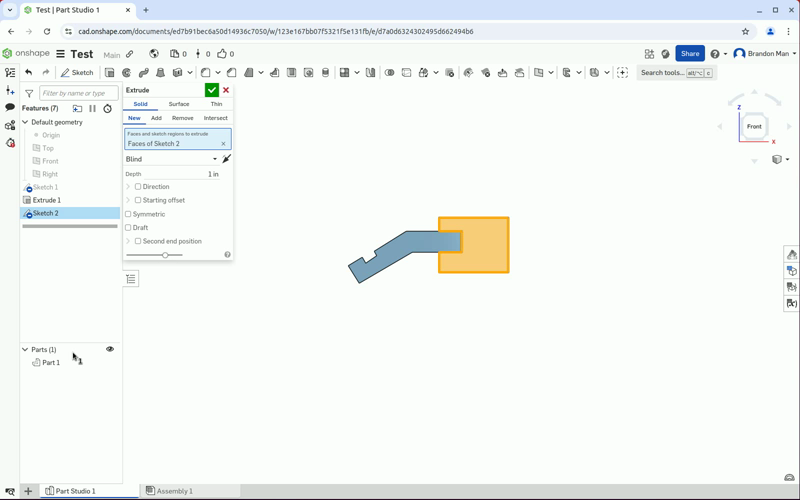
mouse_move(143, 106)
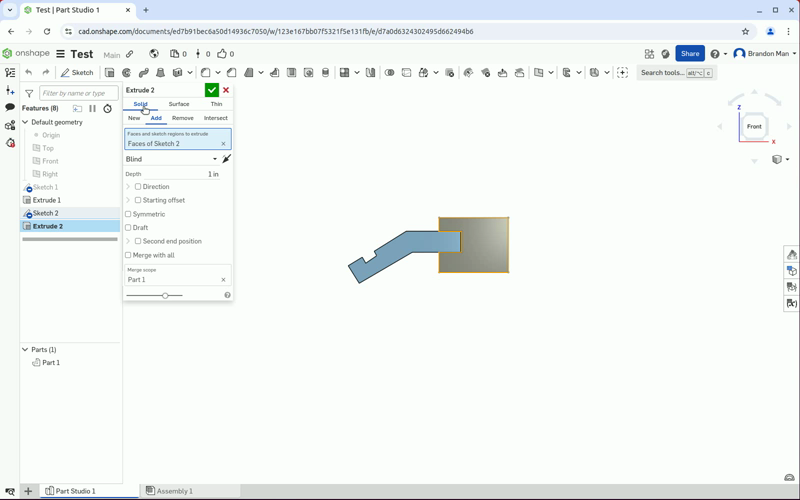
click(143, 106)
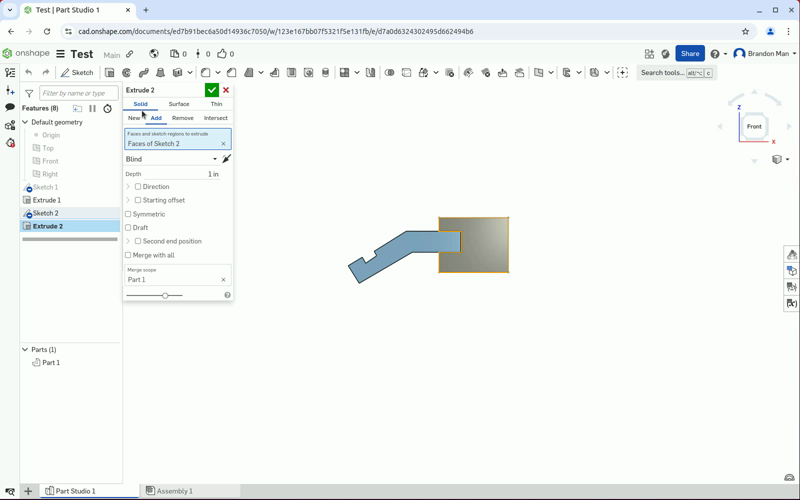
mouse_move(137, 120)
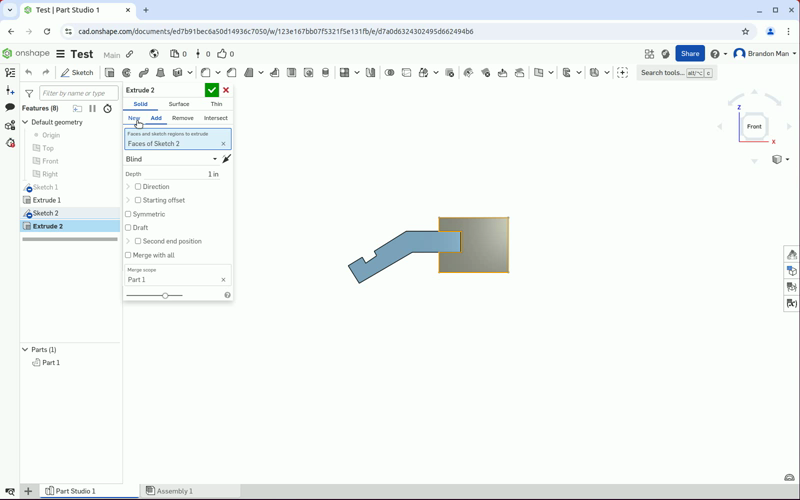
click(137, 120)
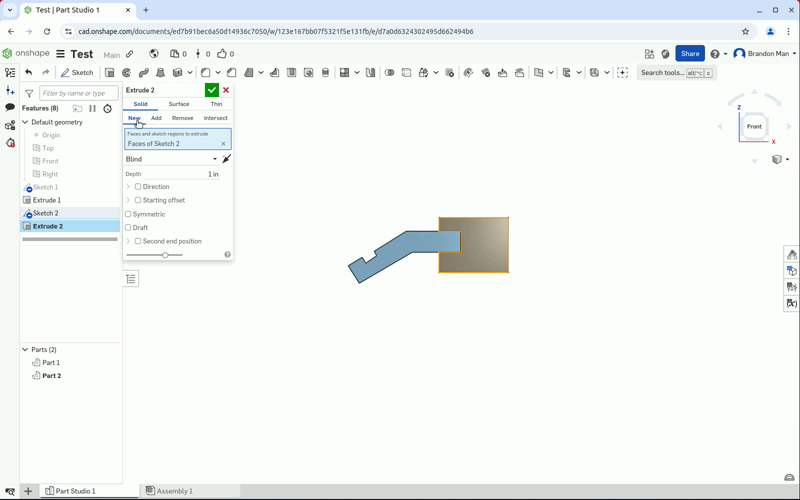
key(tab, 4)
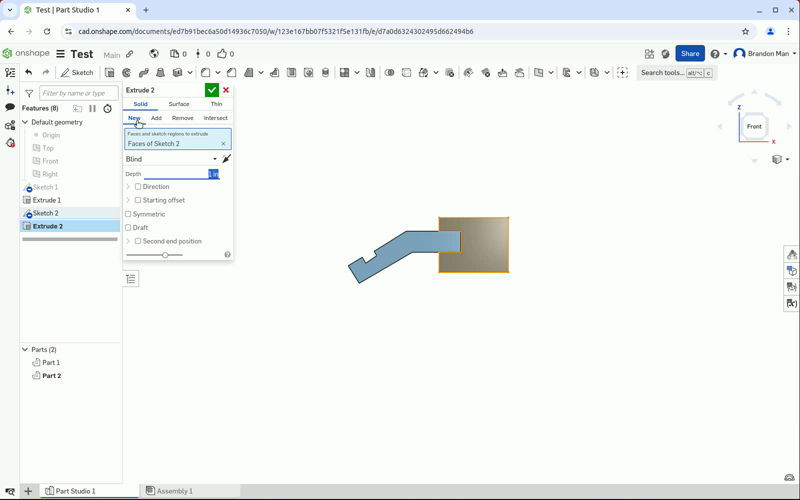
text(2.889)
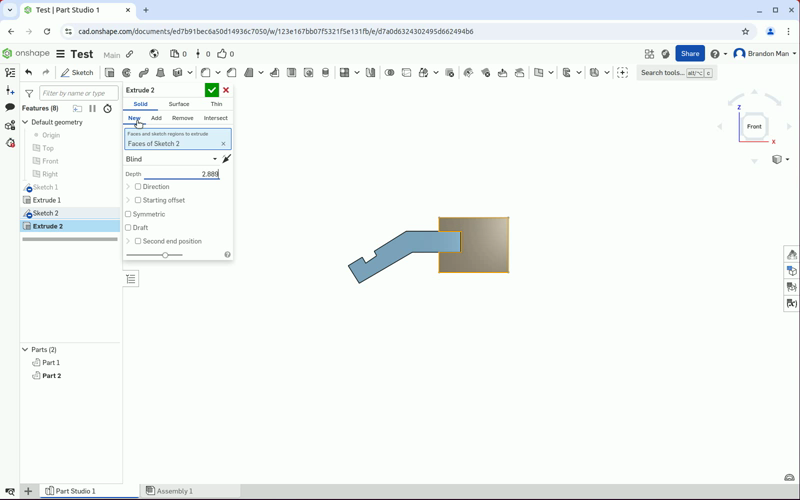
key(enter)
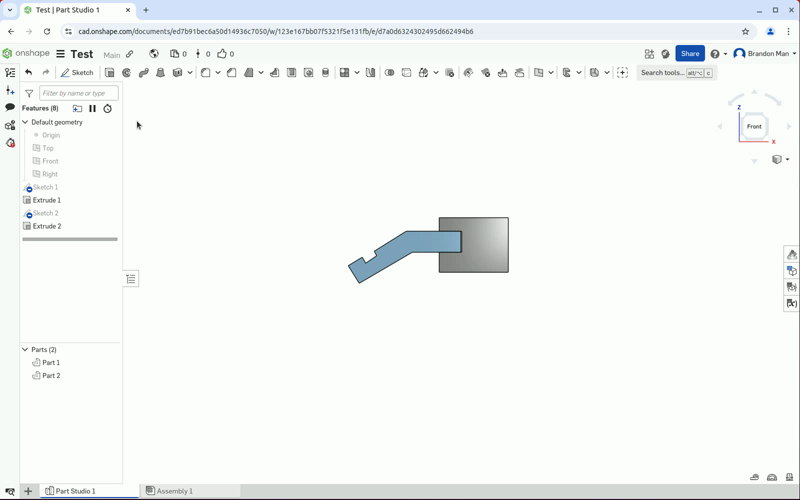
key(shift+h)
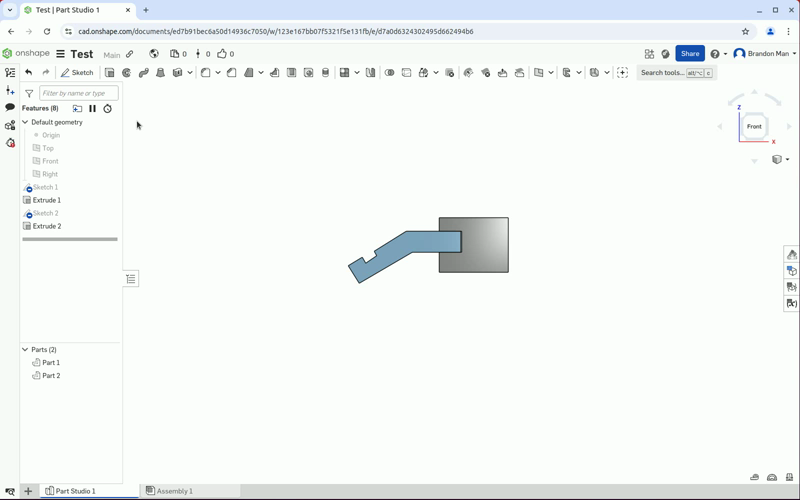
key(shift+h)
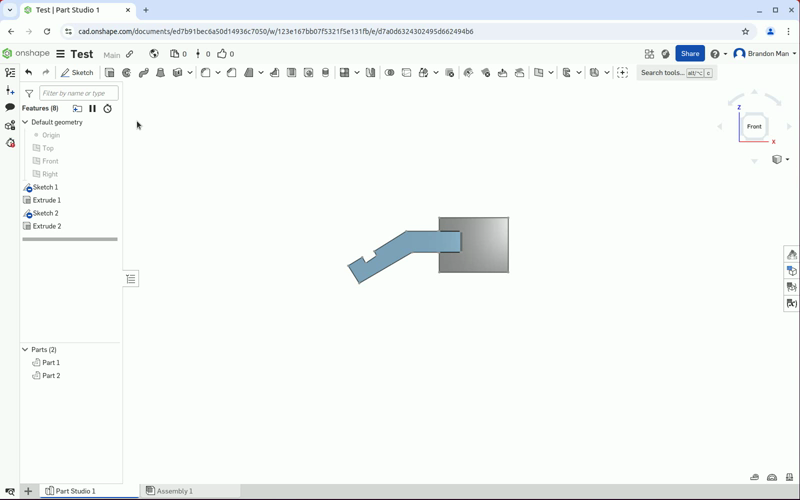
key(shift+7)
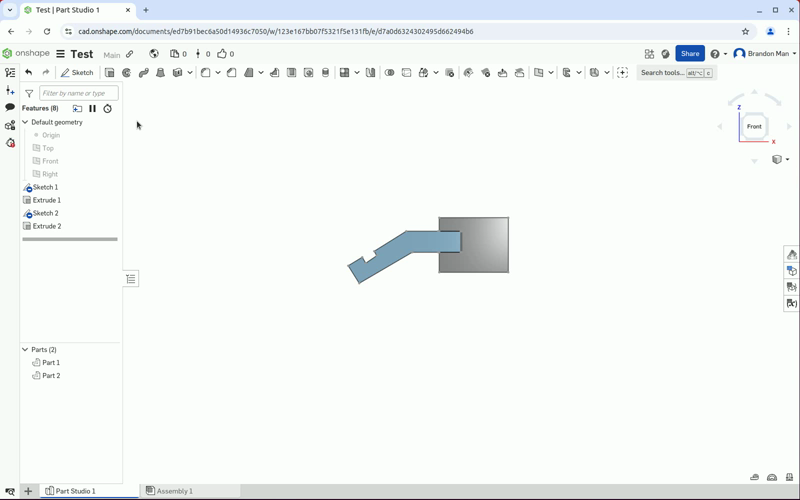
key(left, 2)
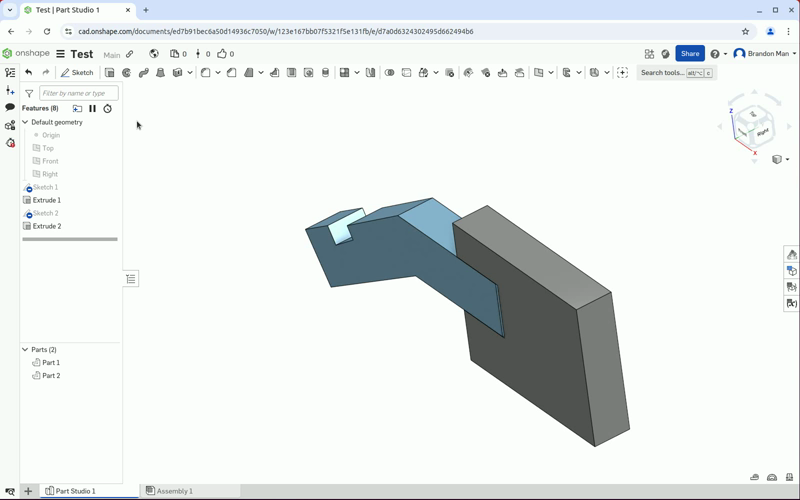
key(down, 2)
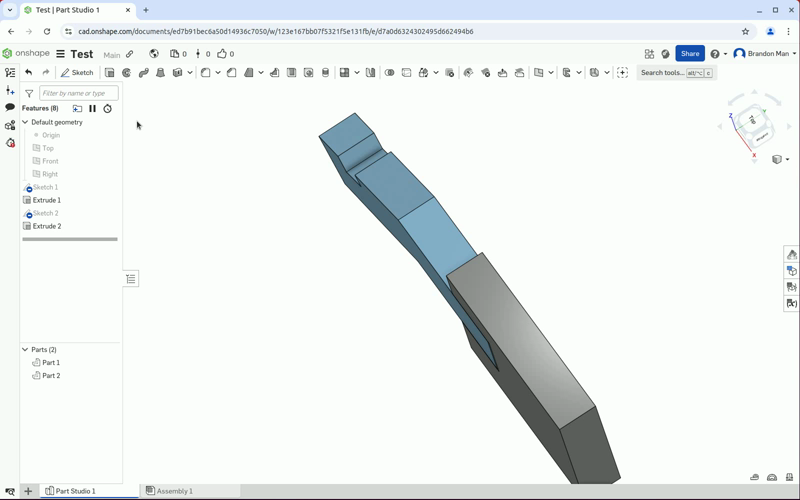
key(up, 2)
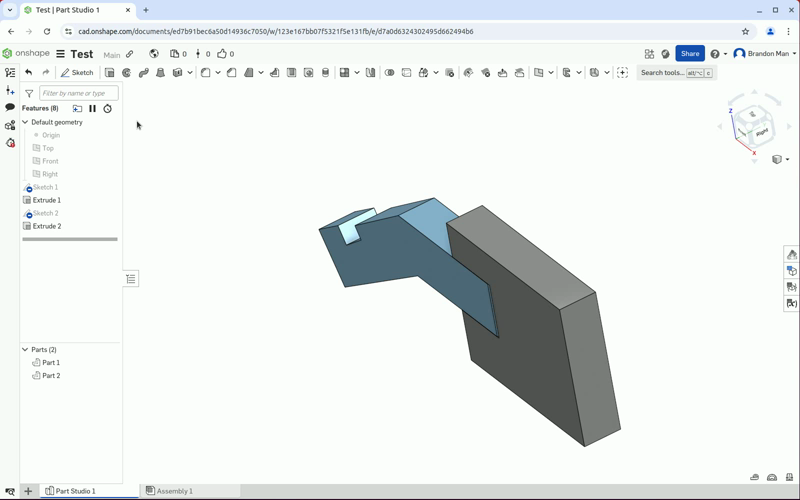
key(right, 2)
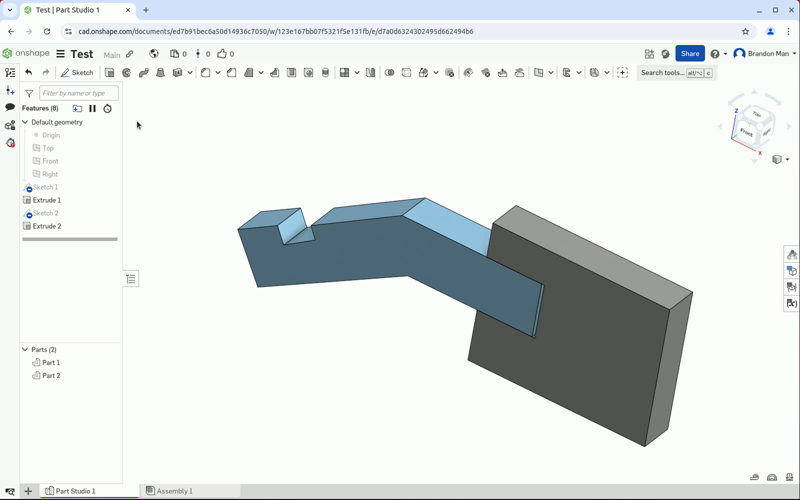
mouse_move(73, 189)
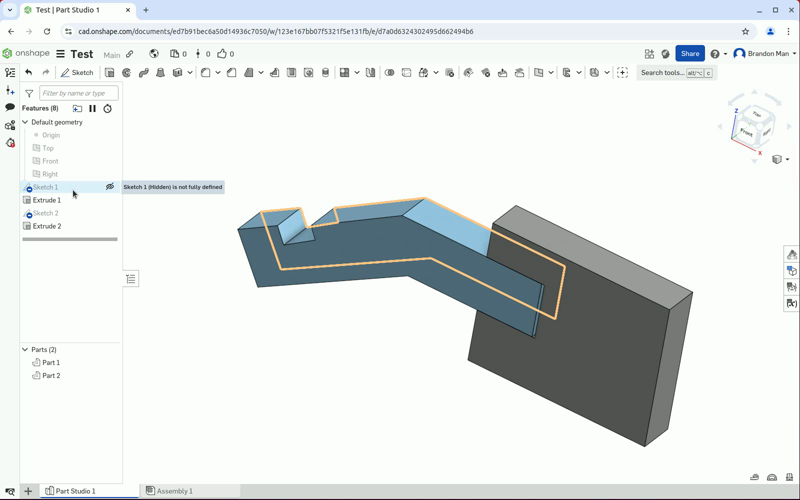
click(73, 189)